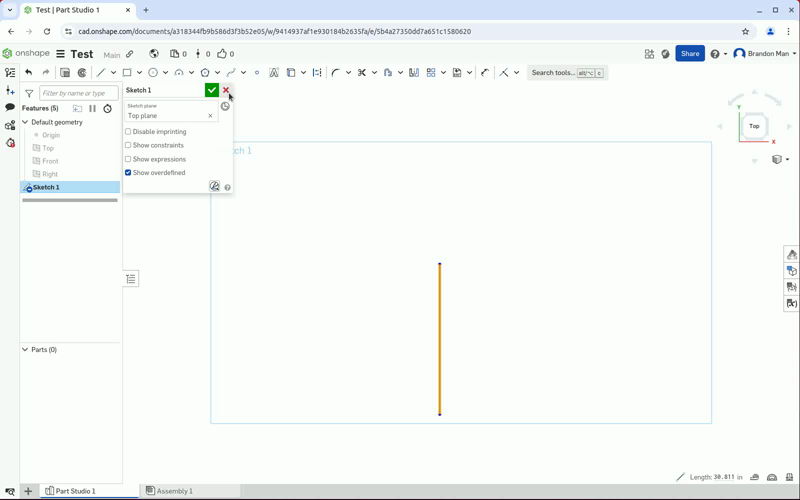
key(shift+h)
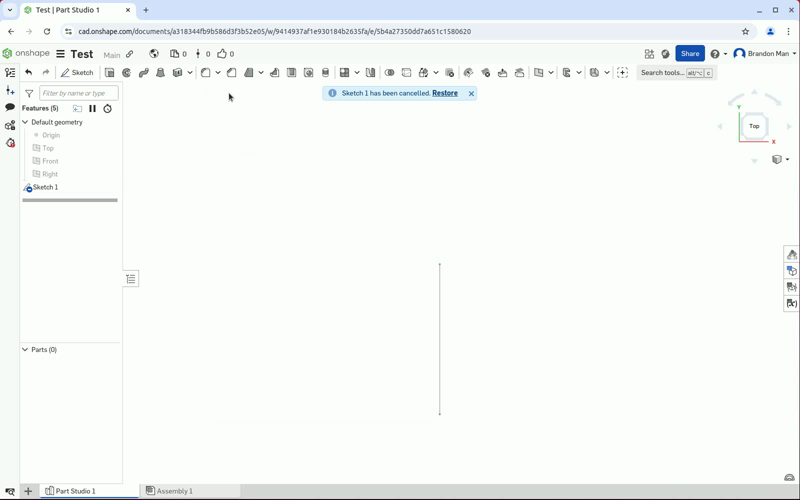
key(shift+s)
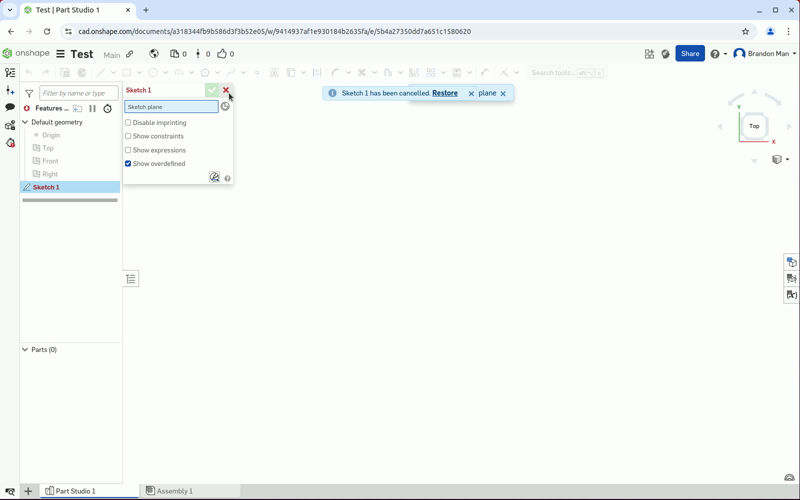
mouse_move(73, 150)
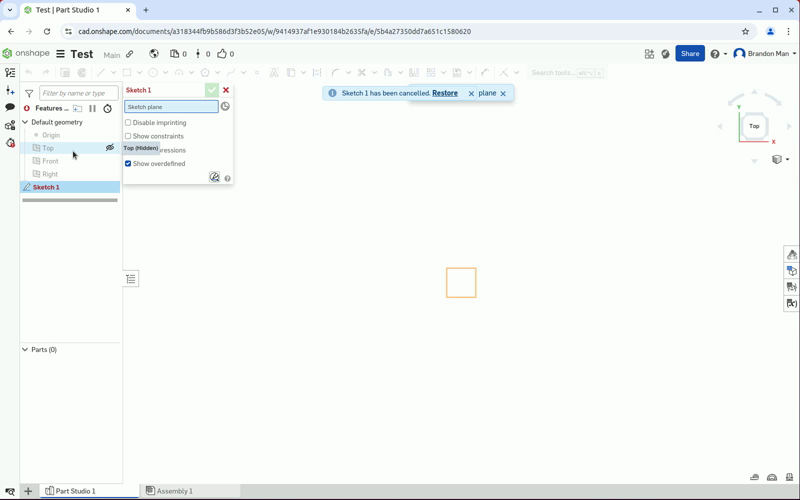
click(73, 150)
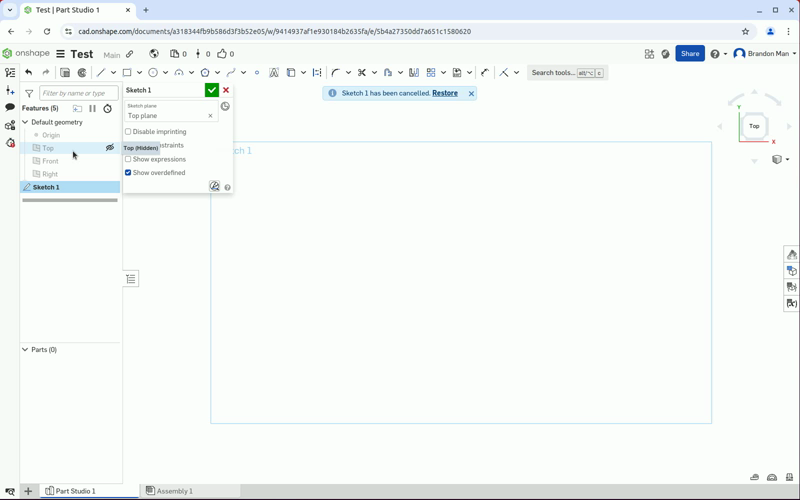
mouse_move(73, 352)
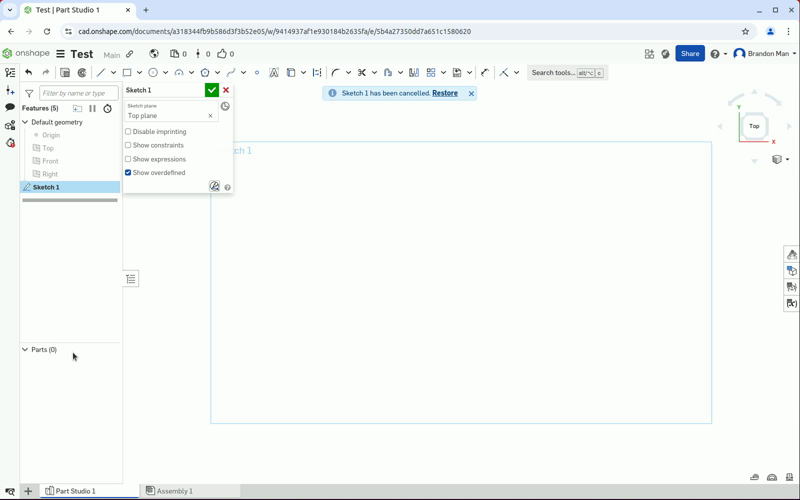
key(y)
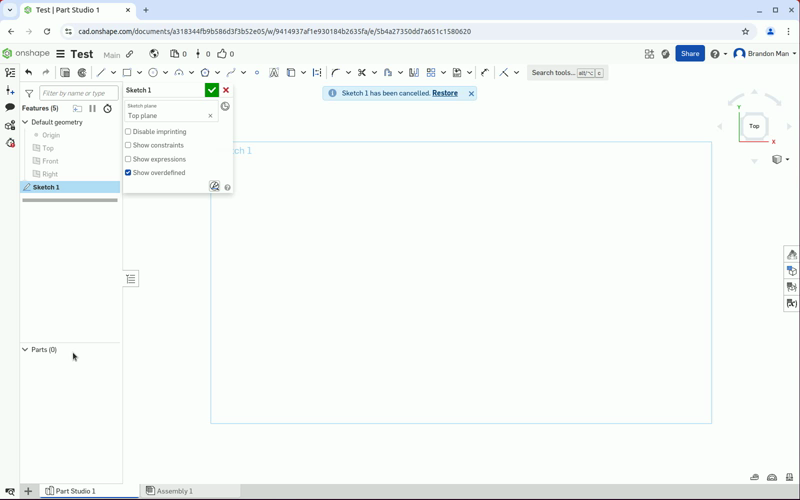
key(l)
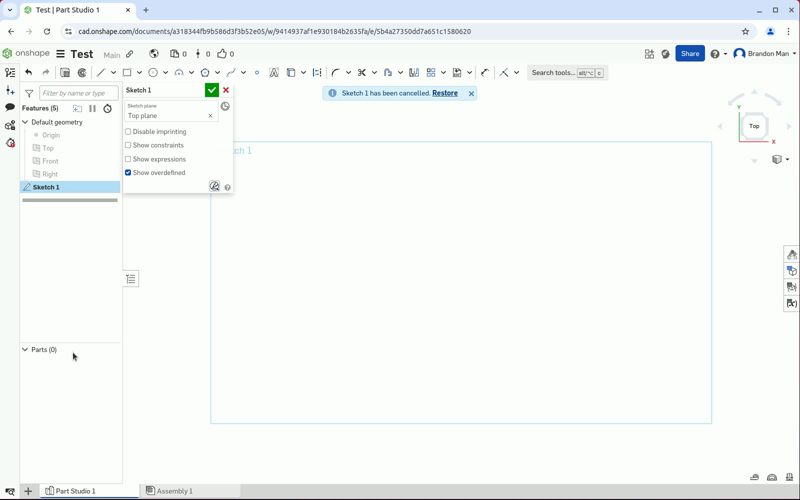
key_down(shift)
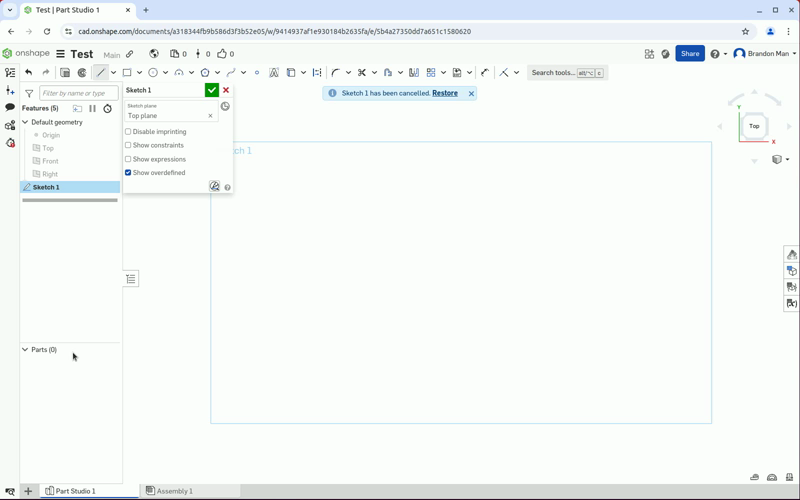
mouse_move(460, 282)
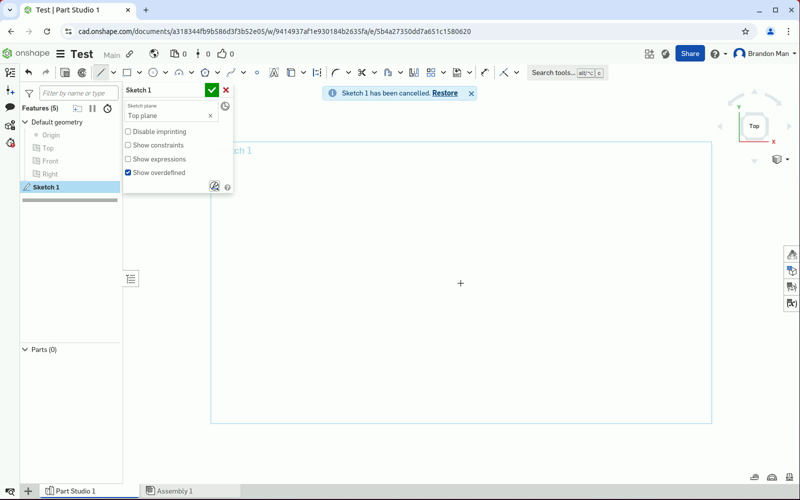
click(460, 282)
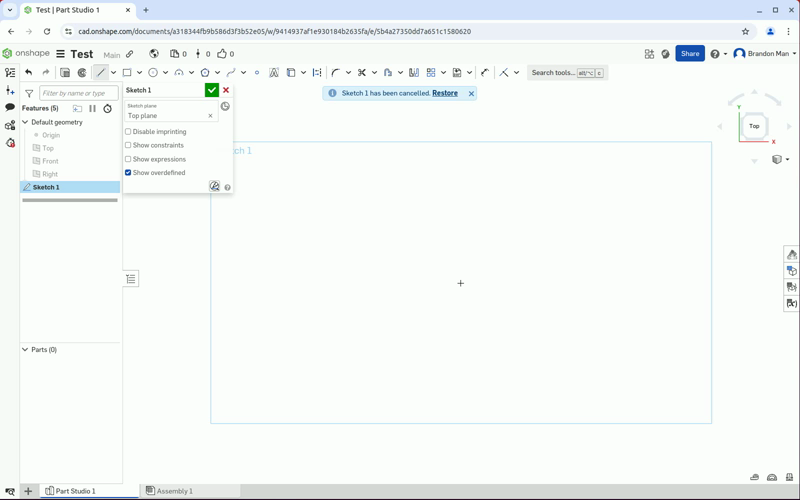
key_up(shift)
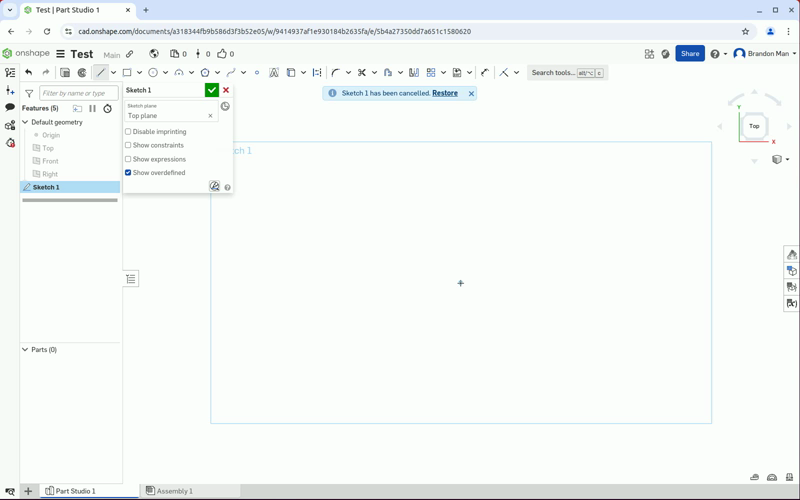
key_down(shift)
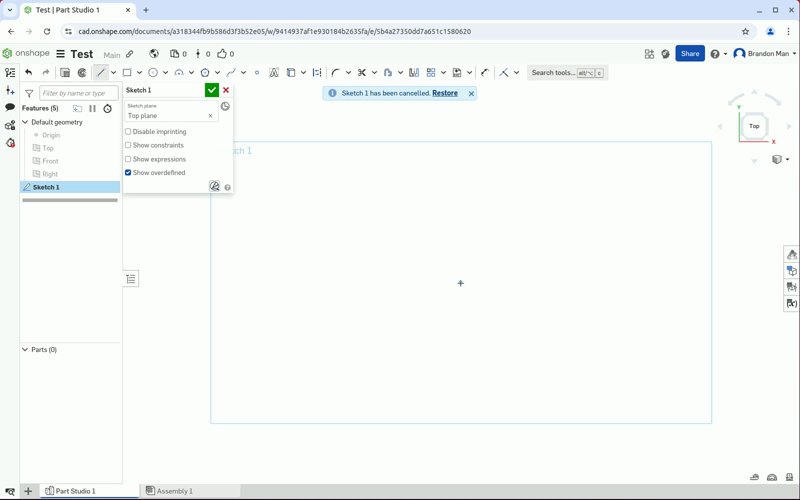
mouse_move(535, 282)
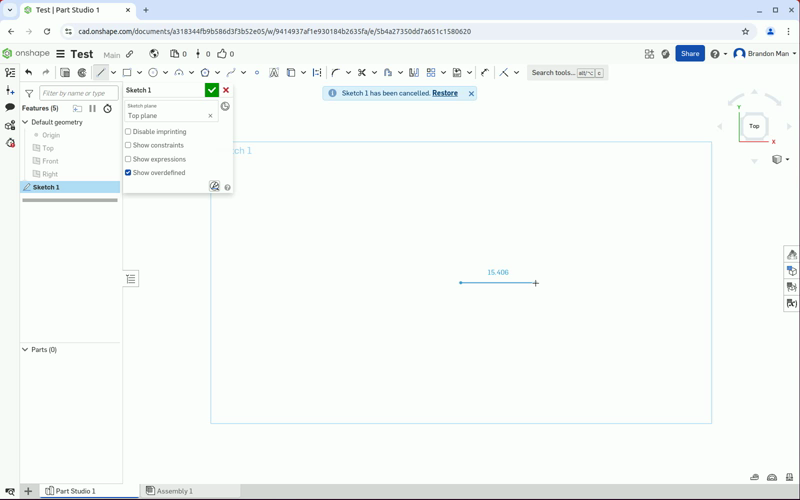
click(535, 282)
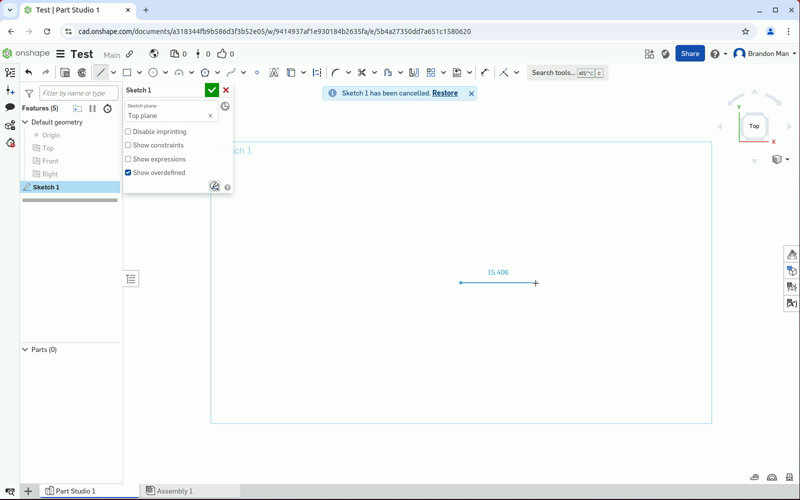
key_up(shift)
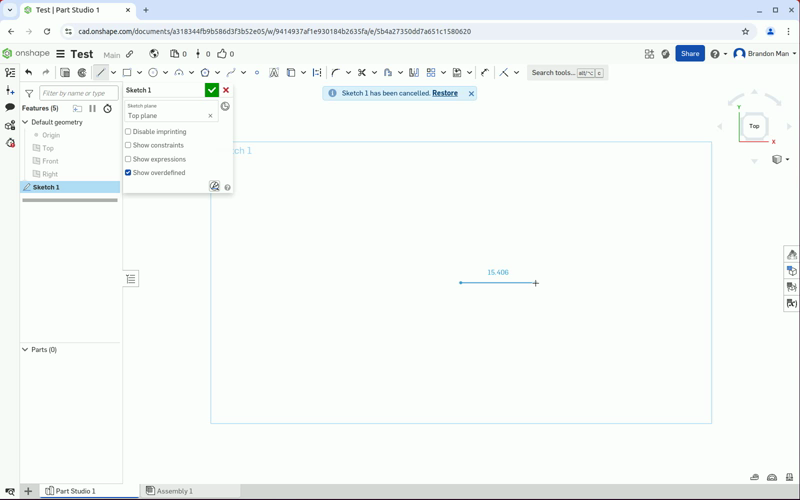
key_down(shift)
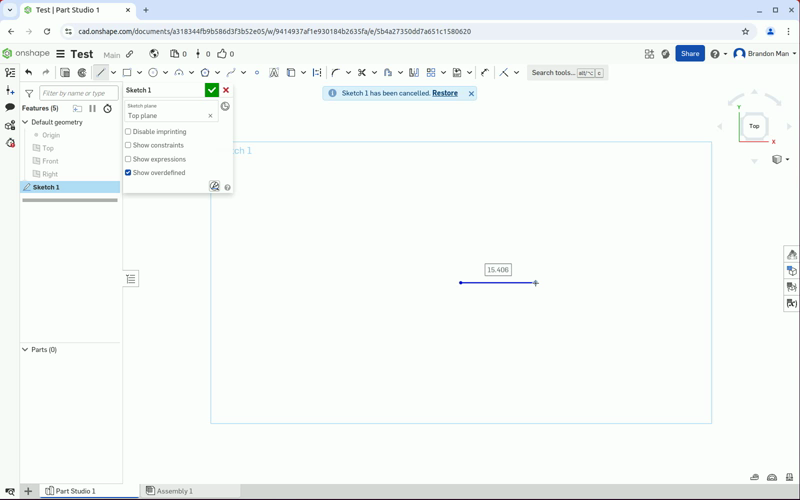
mouse_move(535, 220)
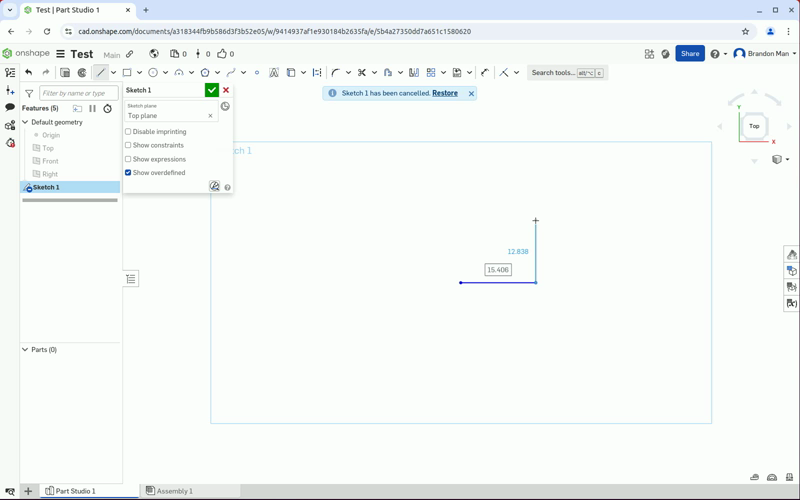
click(535, 220)
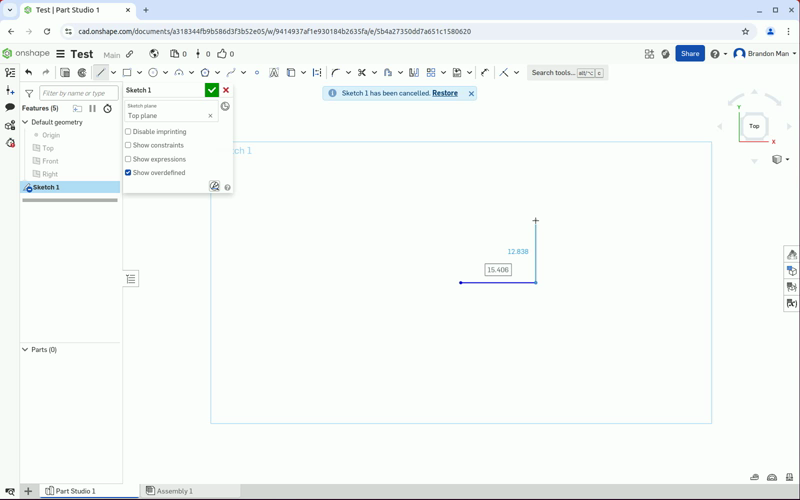
key_up(shift)
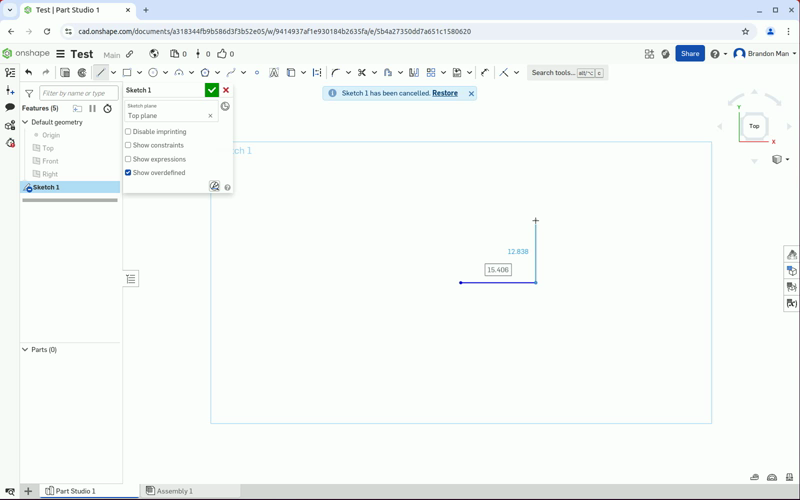
key_down(shift)
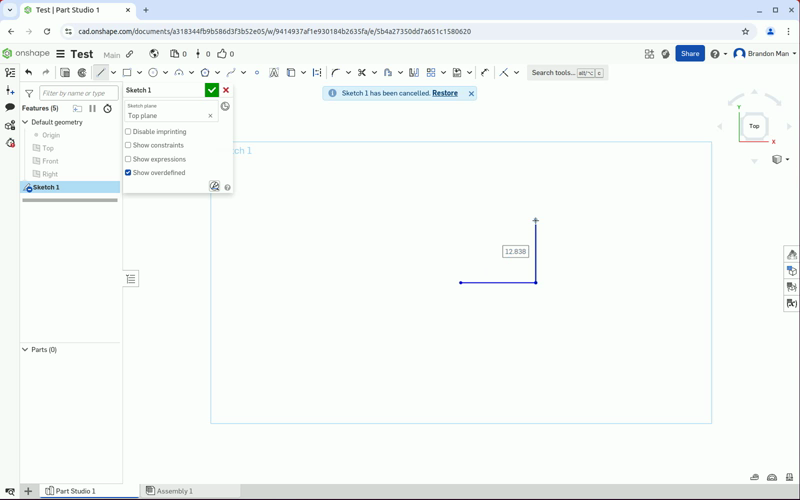
mouse_move(565, 220)
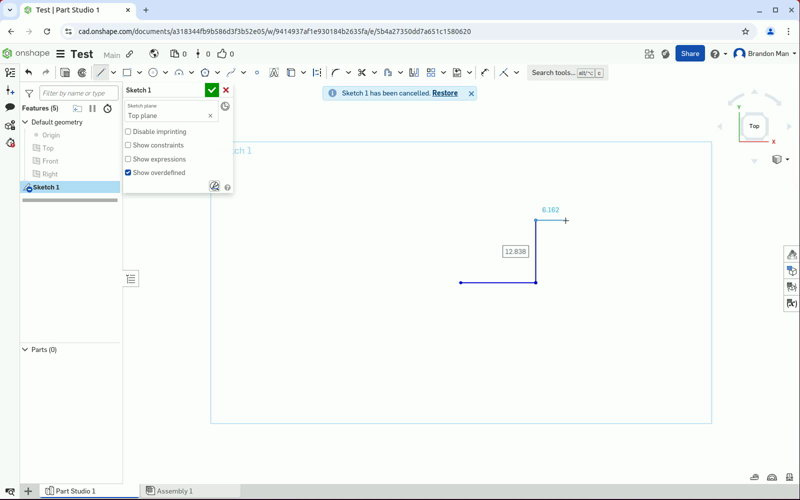
mouse_move(510, 220)
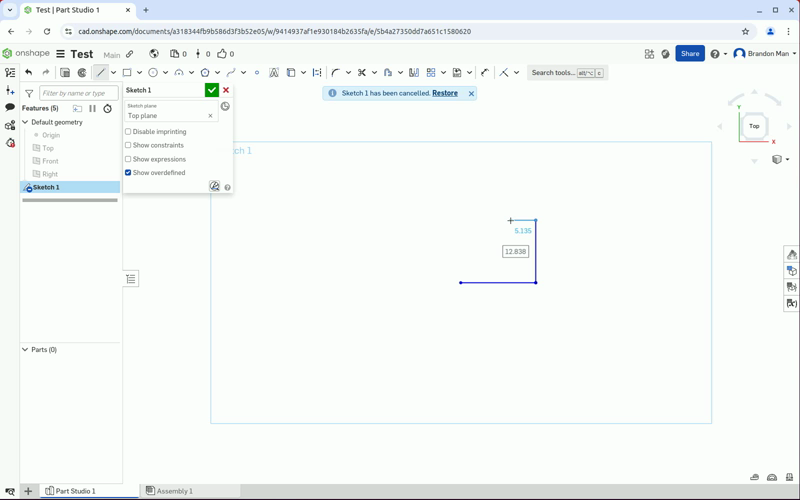
click(510, 220)
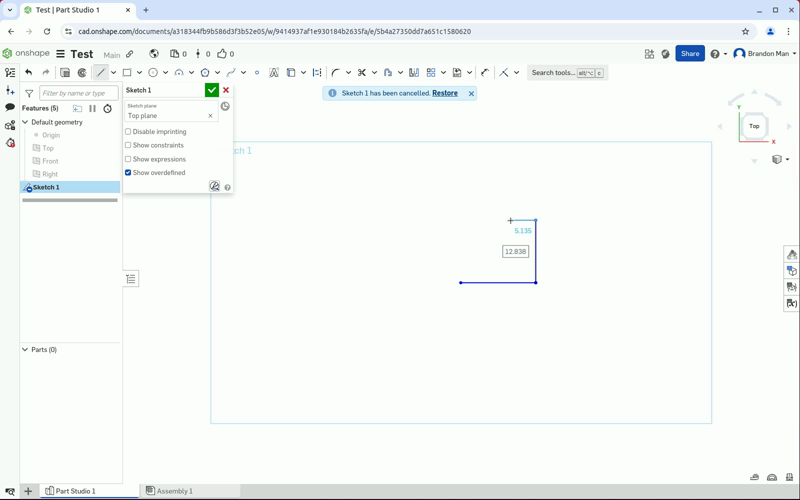
key_up(shift)
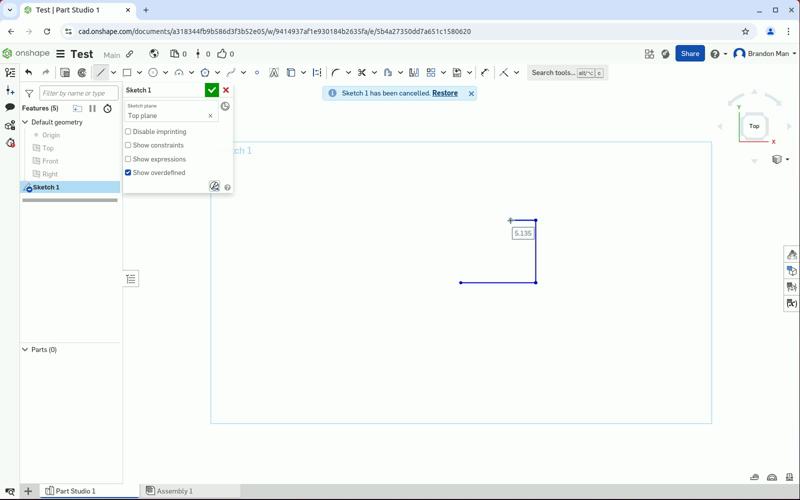
key_down(shift)
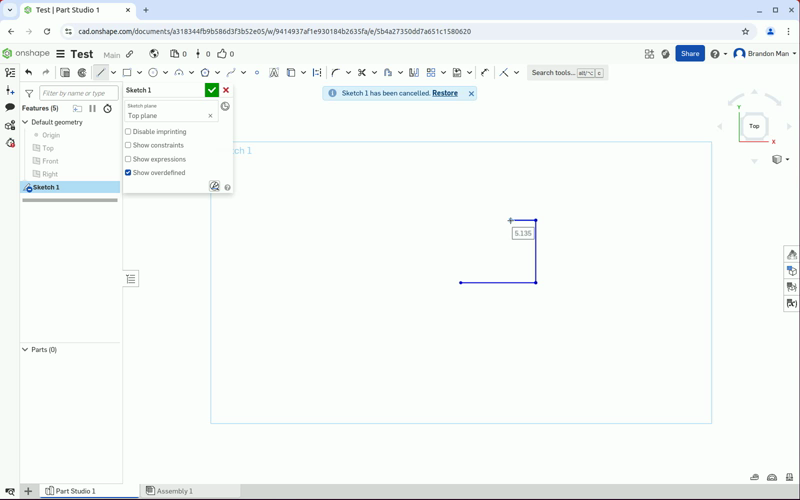
mouse_move(540, 220)
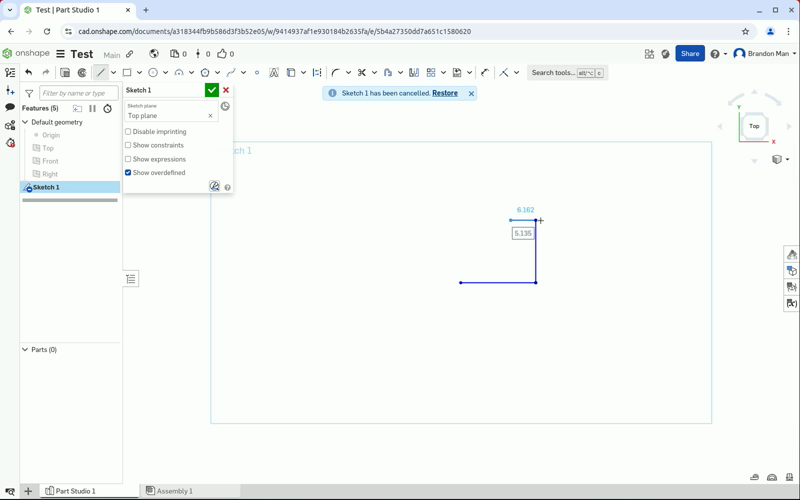
mouse_move(510, 170)
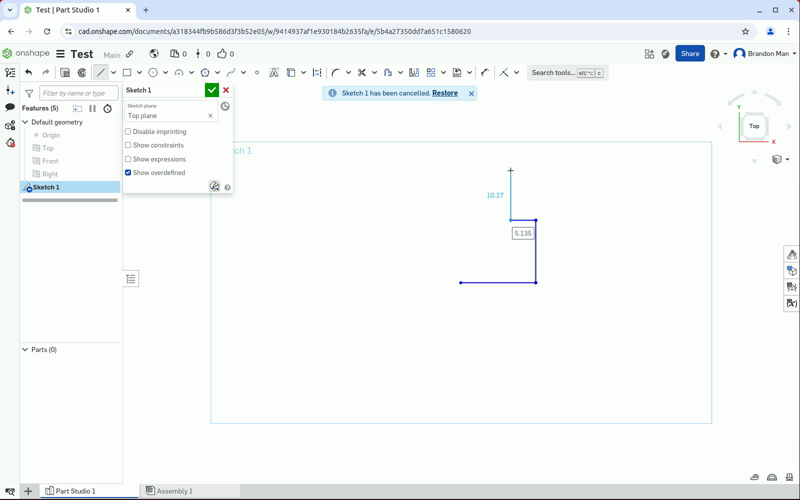
click(510, 170)
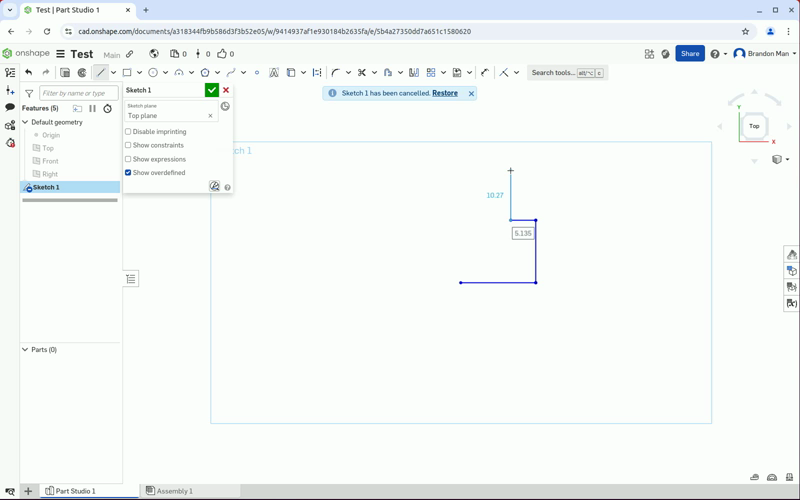
key_up(shift)
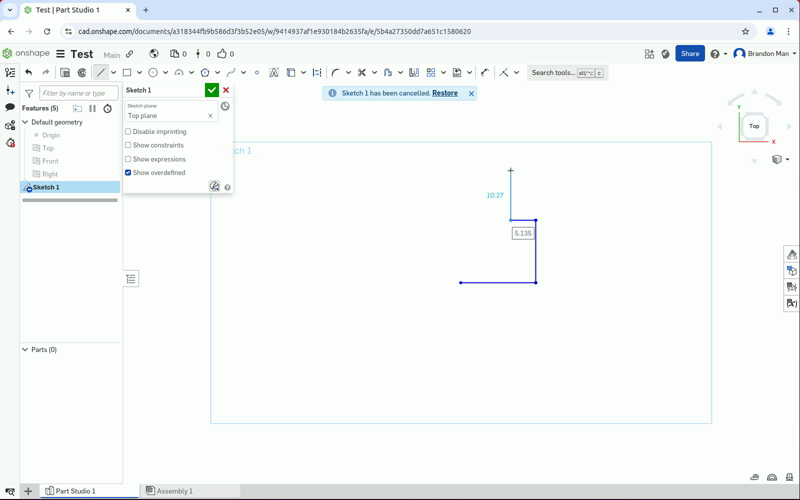
key_down(shift)
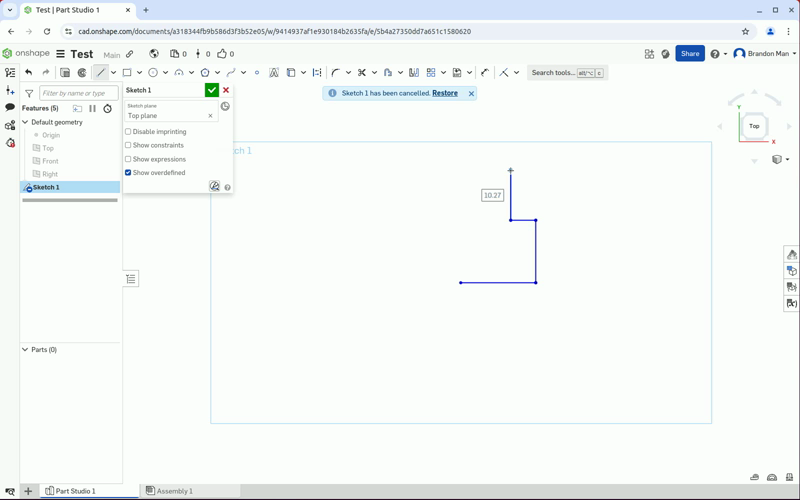
mouse_move(540, 170)
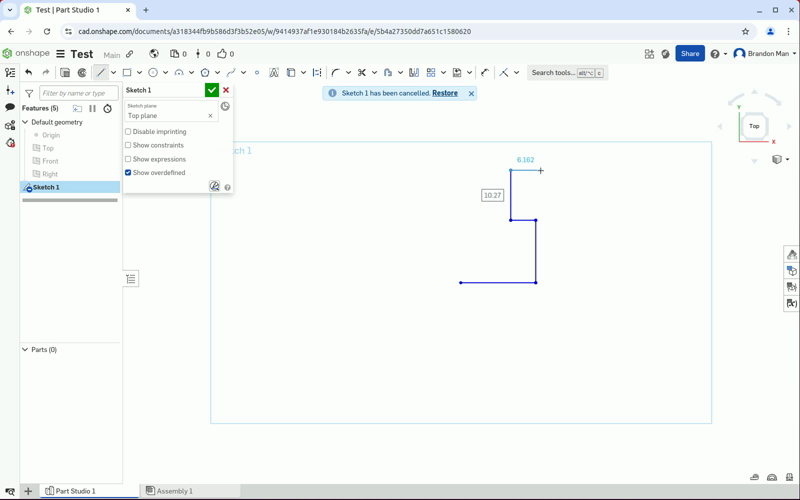
mouse_move(485, 170)
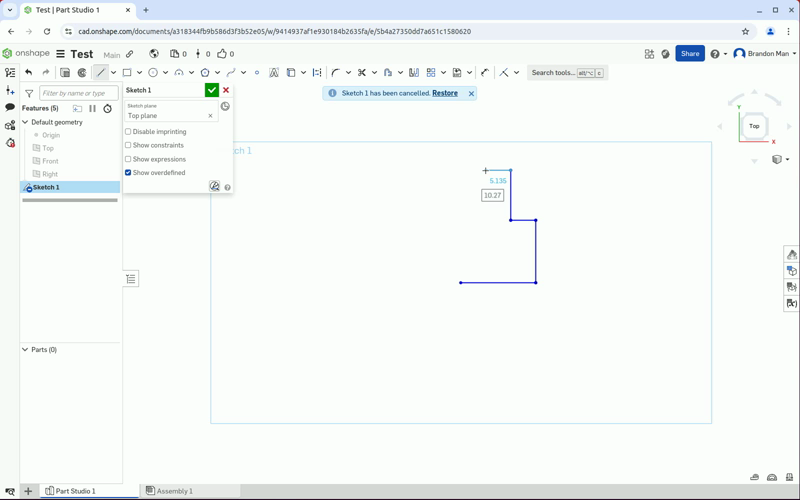
click(485, 170)
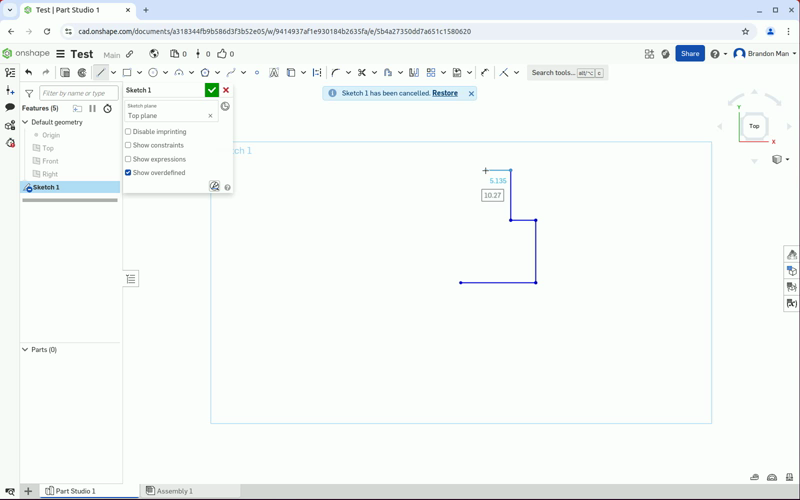
key_up(shift)
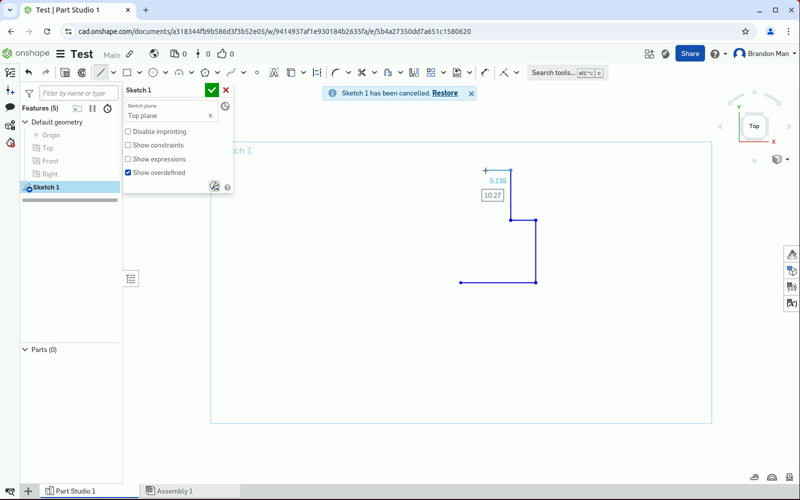
key_down(shift)
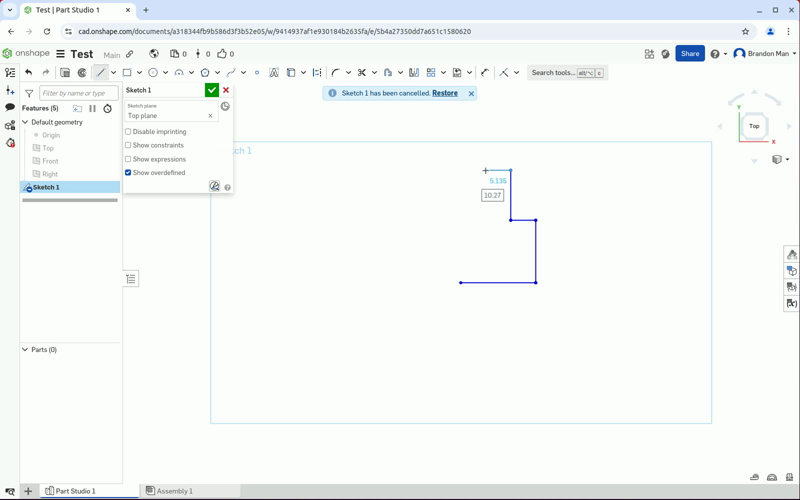
mouse_move(515, 170)
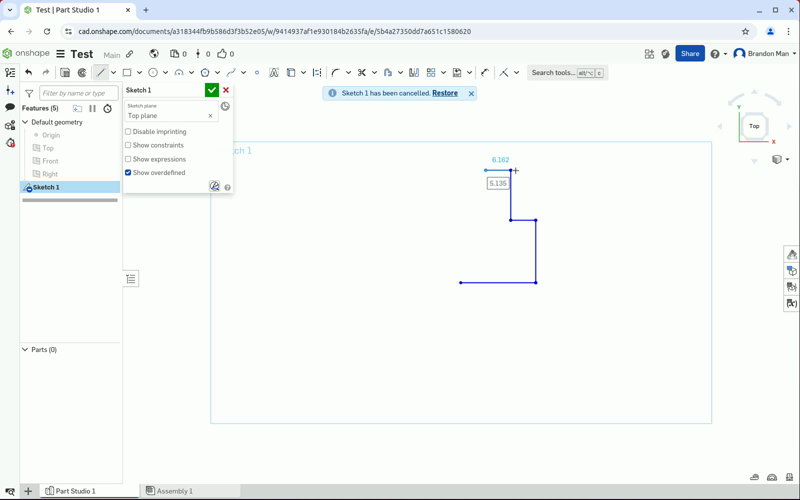
mouse_move(485, 220)
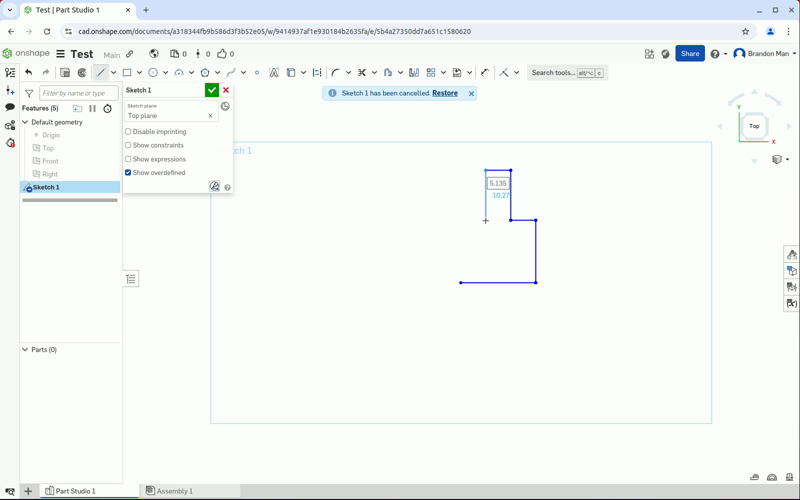
click(485, 220)
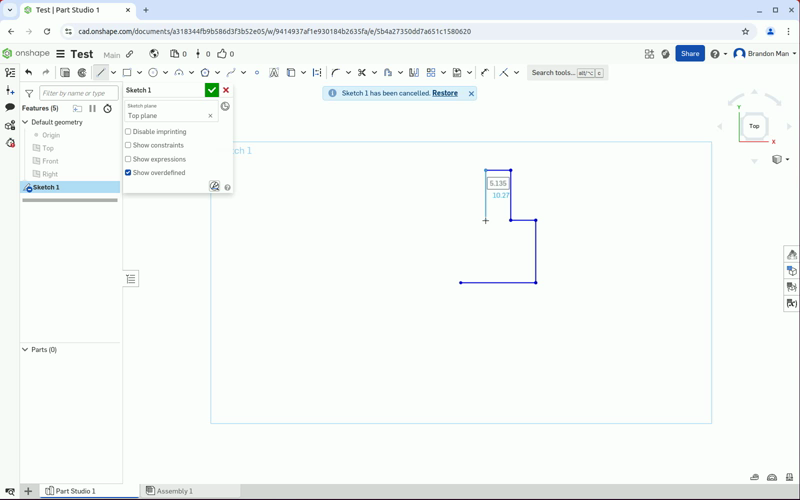
key_up(shift)
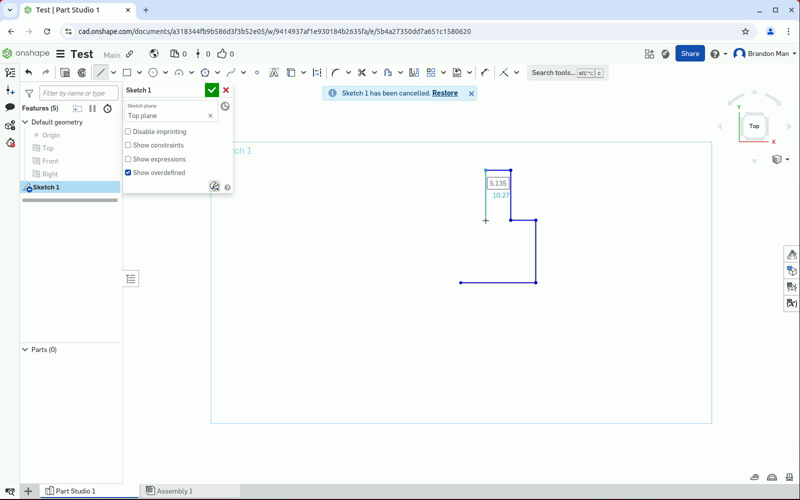
key_down(shift)
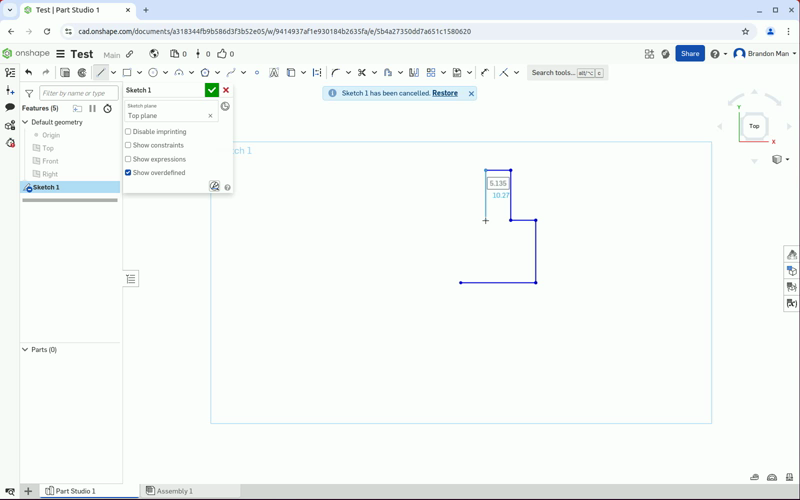
mouse_move(515, 220)
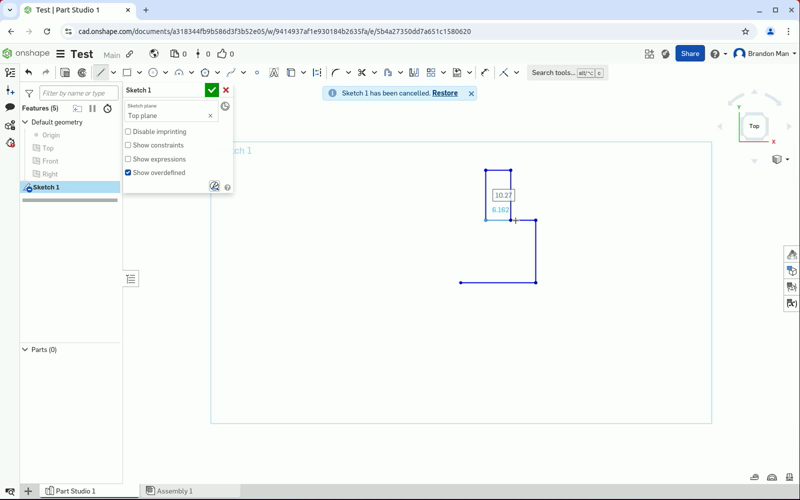
mouse_move(460, 220)
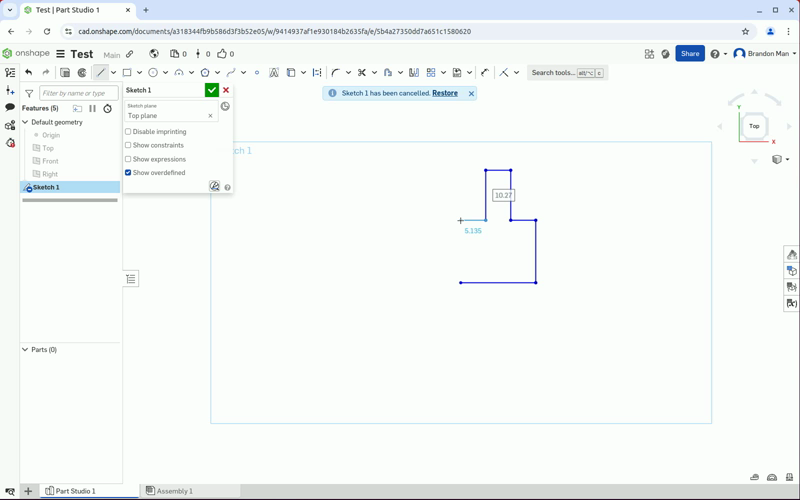
click(460, 220)
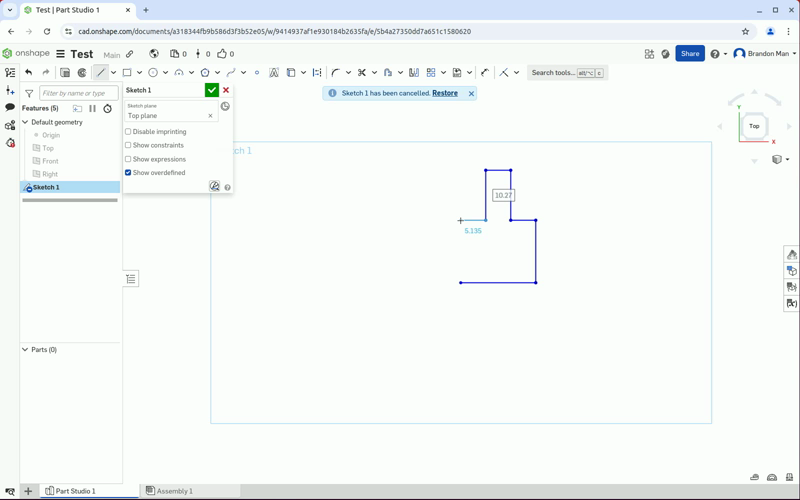
key_up(shift)
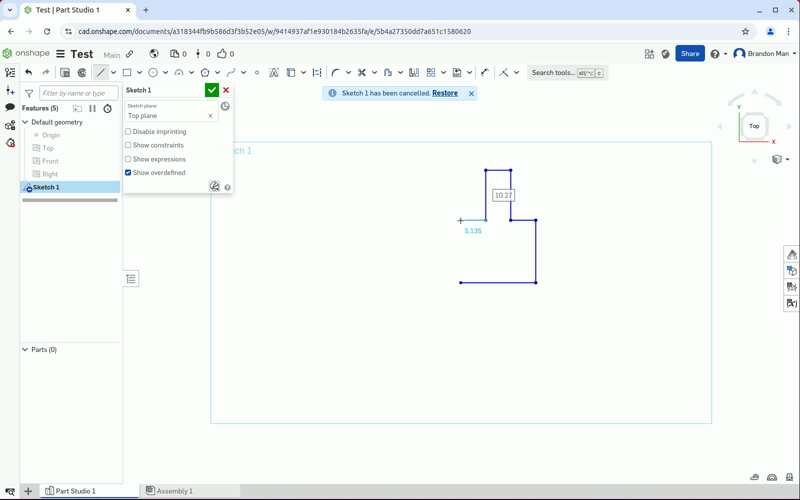
key_down(shift)
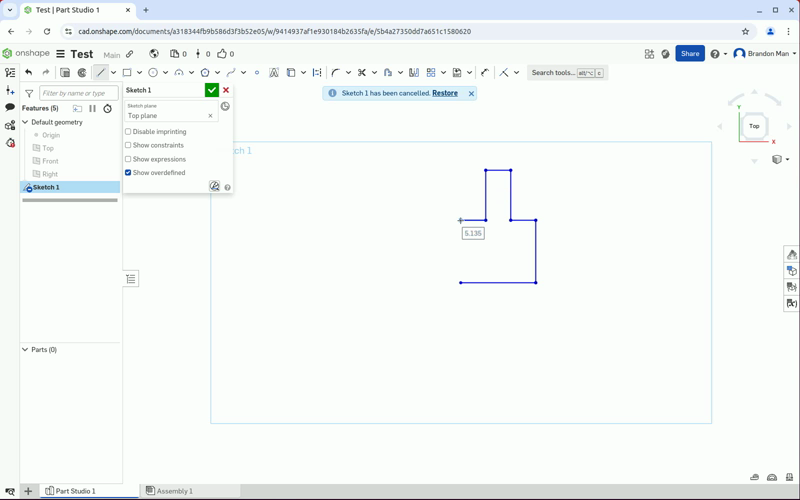
mouse_move(460, 282)
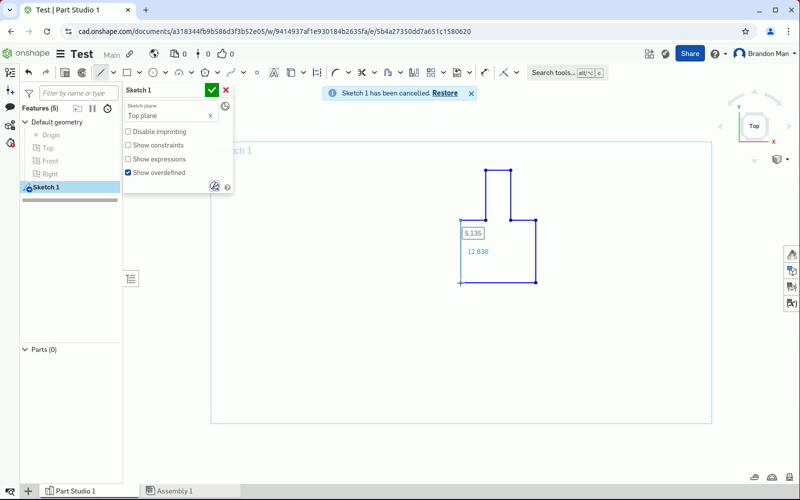
key_up(shift)
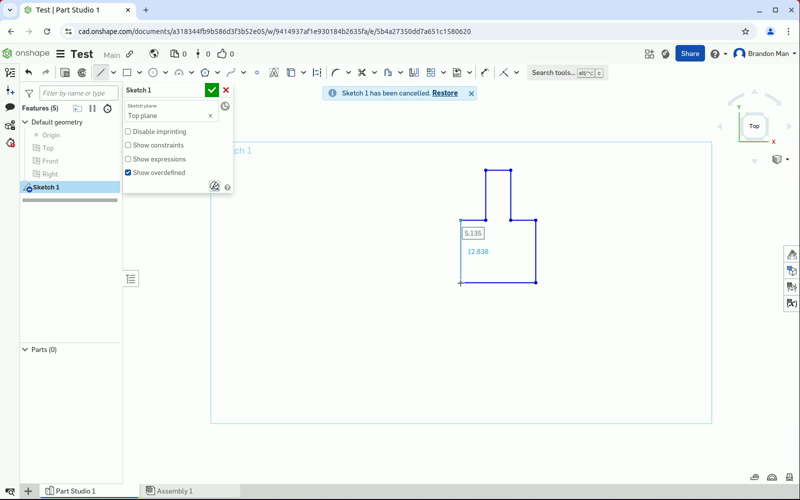
click(460, 282)
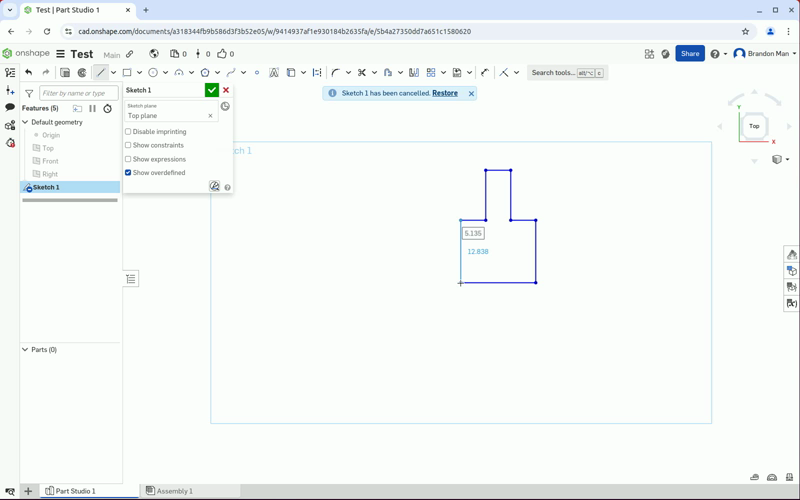
key(esc)
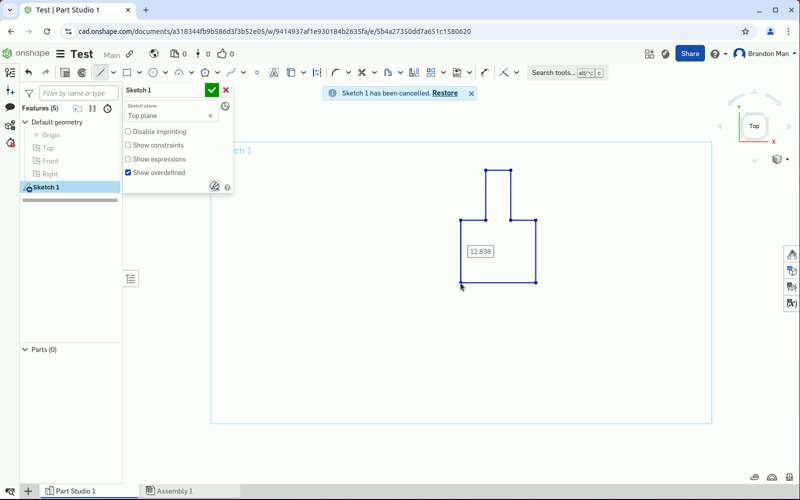
mouse_move(524, 239)
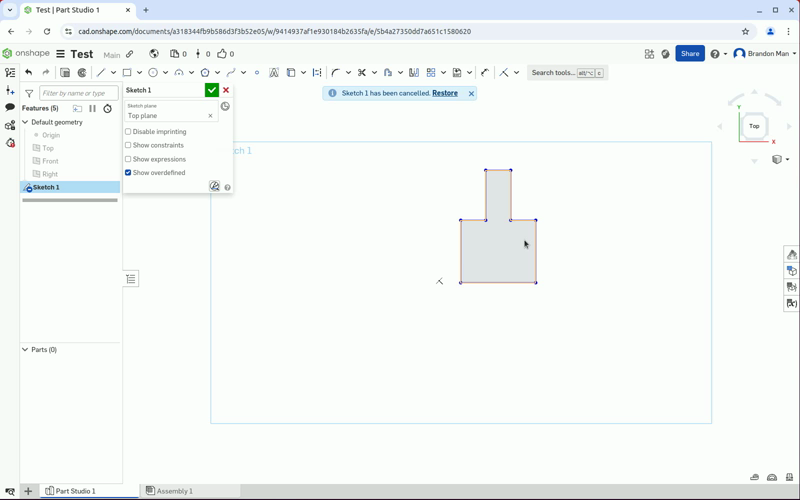
click(524, 239)
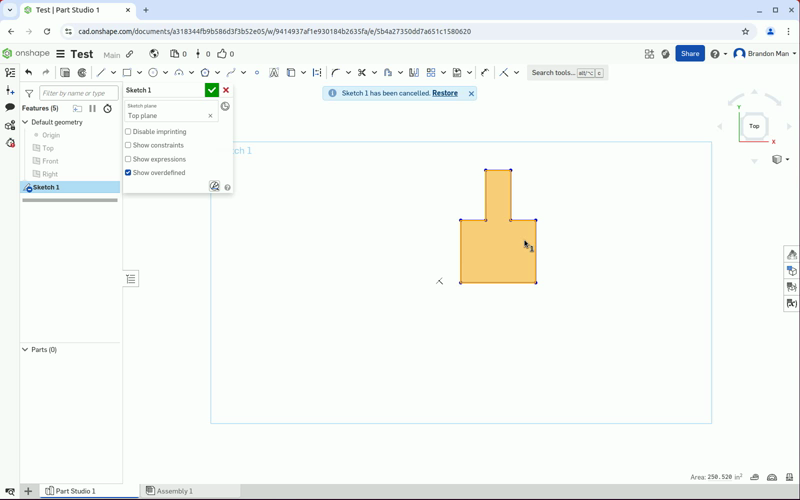
mouse_move(73, 352)
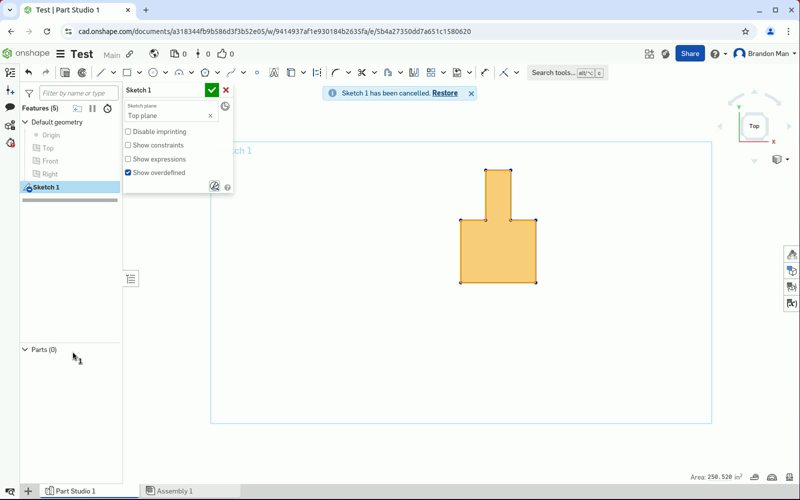
key(shift+y)
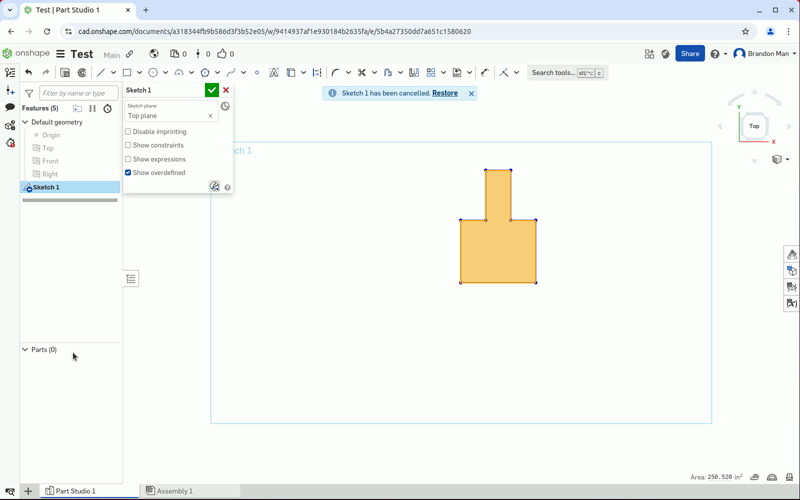
key(shift+e)
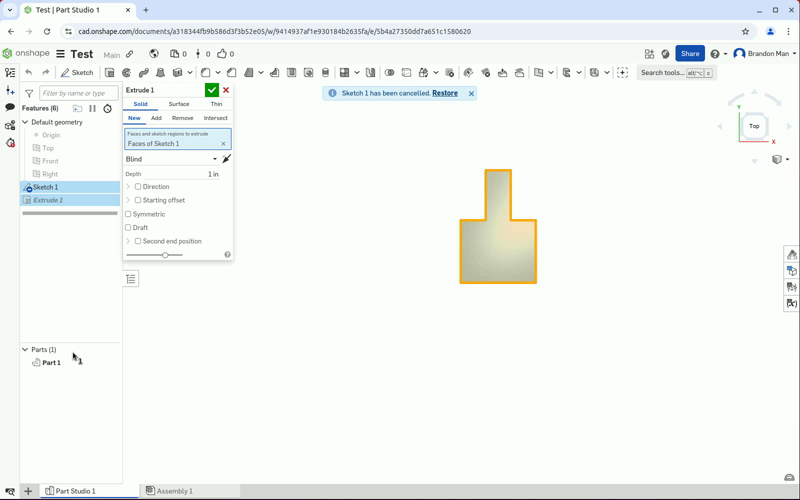
mouse_move(143, 106)
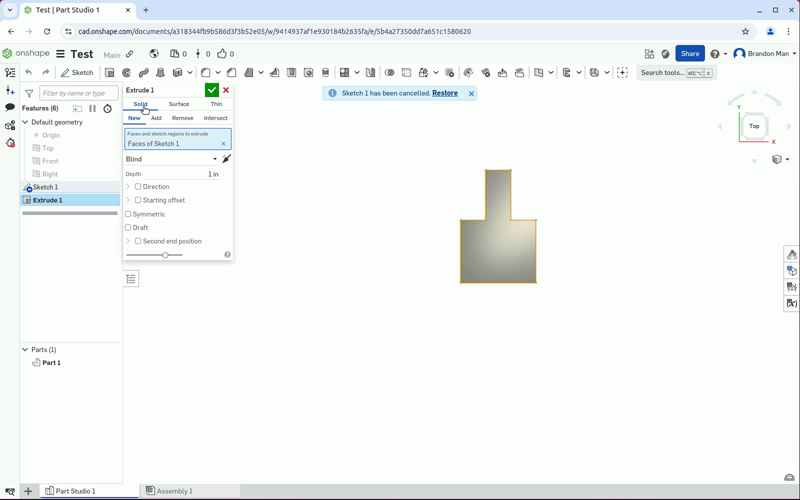
click(143, 106)
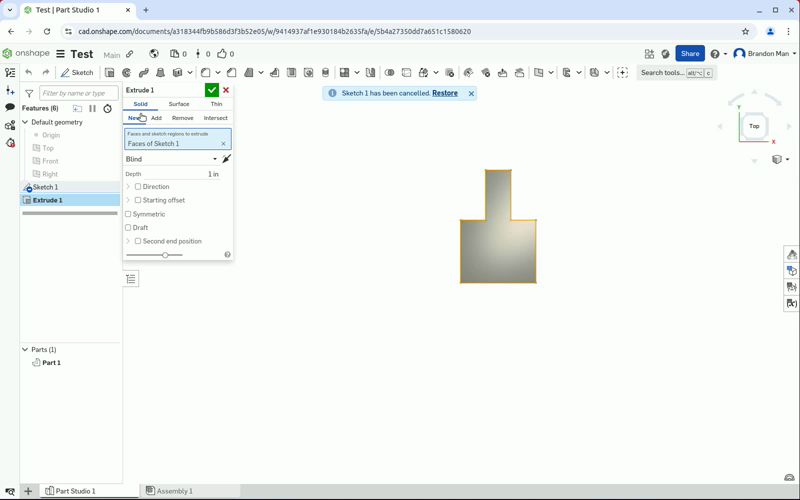
mouse_move(137, 120)
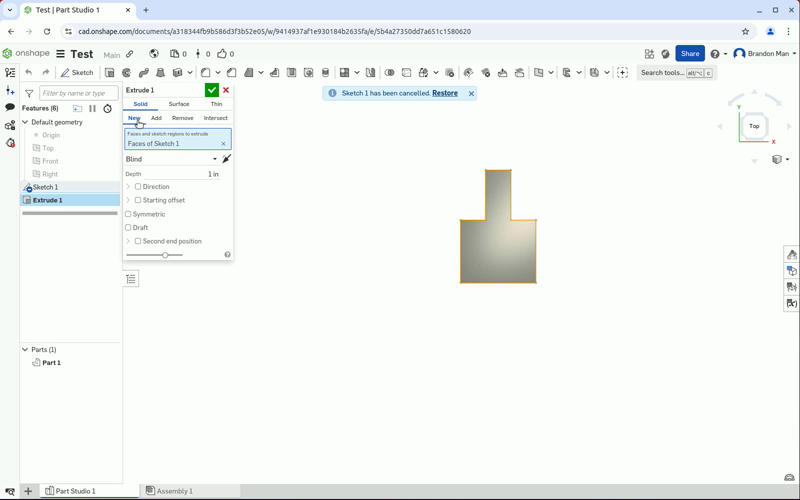
click(137, 120)
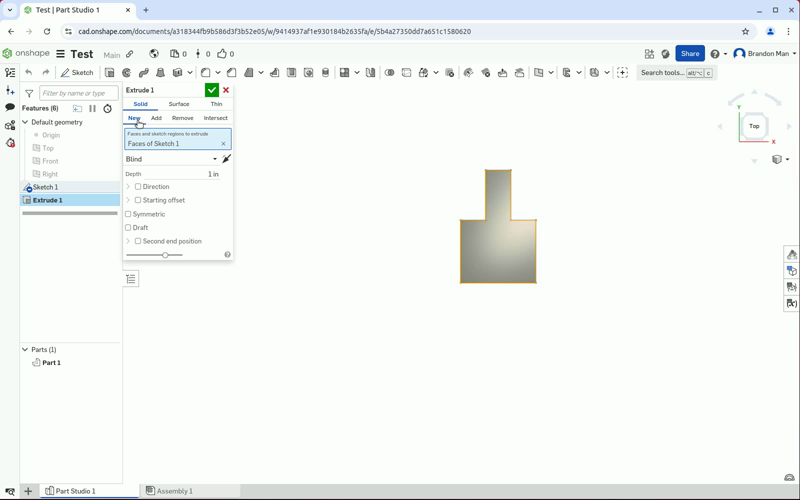
key(tab, 4)
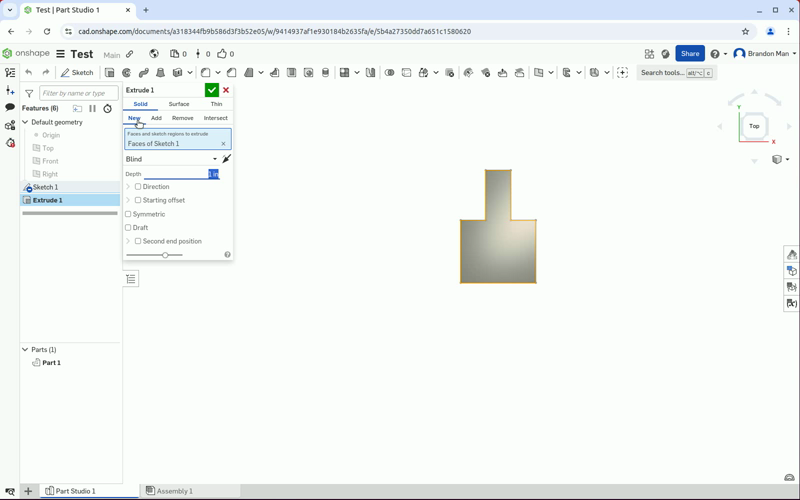
text(12.758)
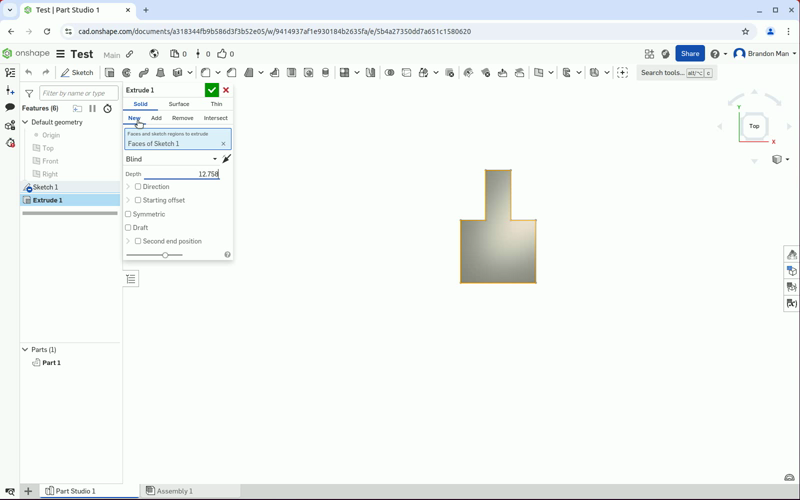
key(enter)
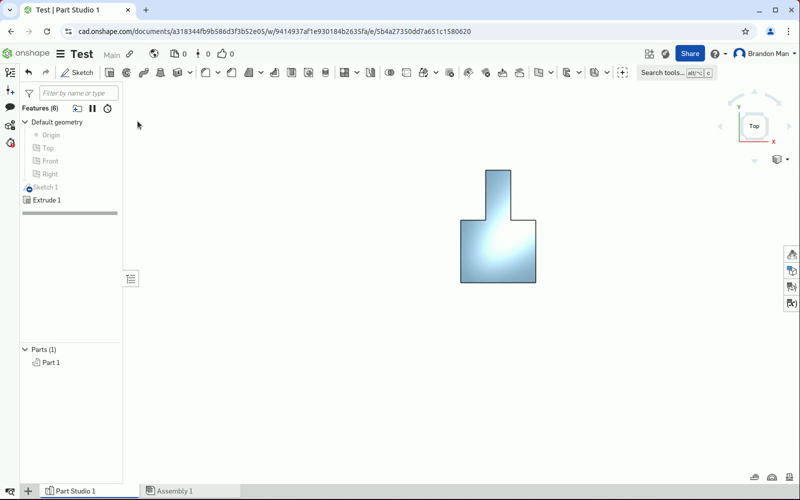
key(shift+h)
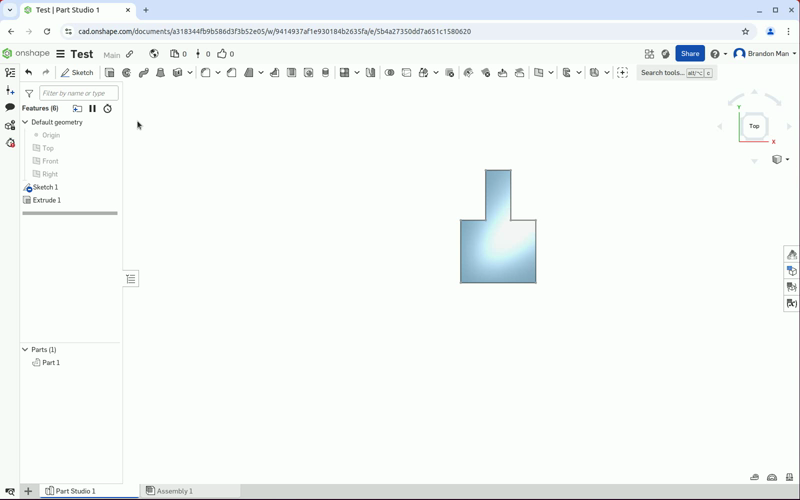
key(shift+h)
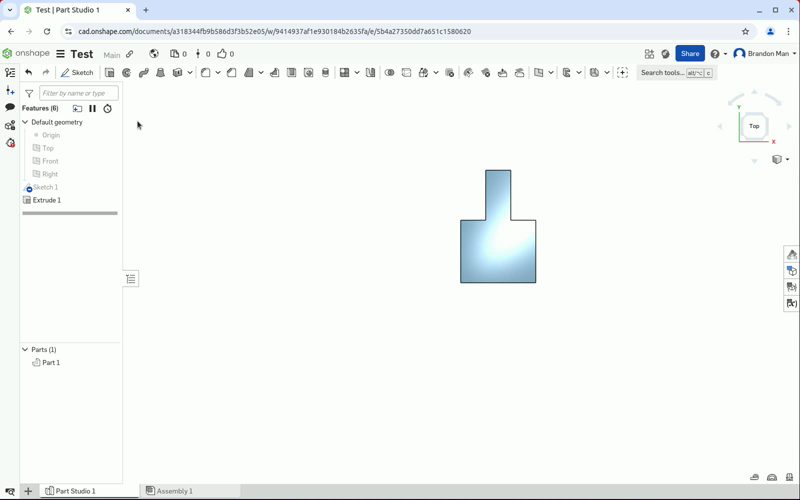
mouse_move(73, 189)
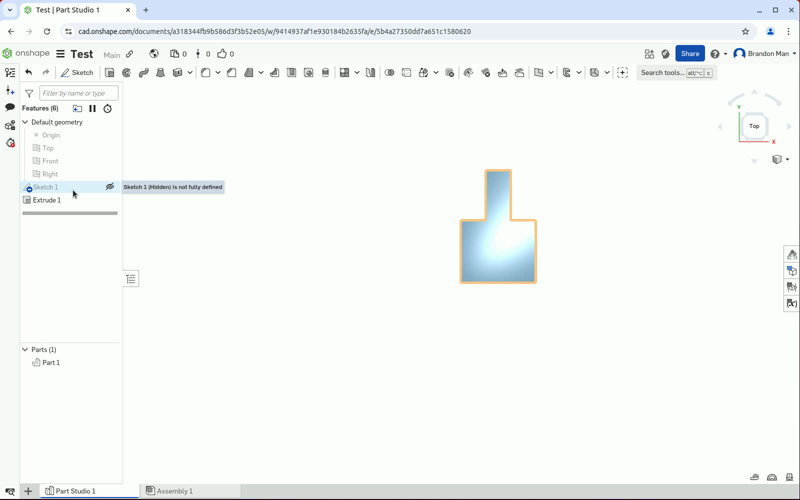
click(73, 189)
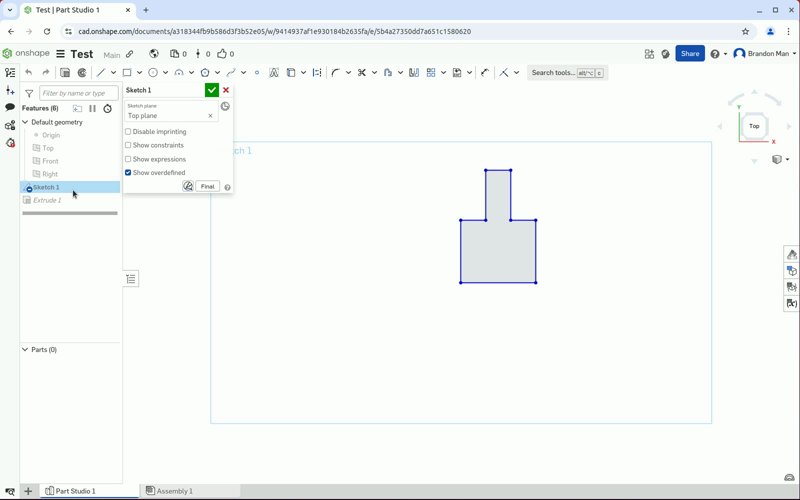
mouse_move(229, 92)
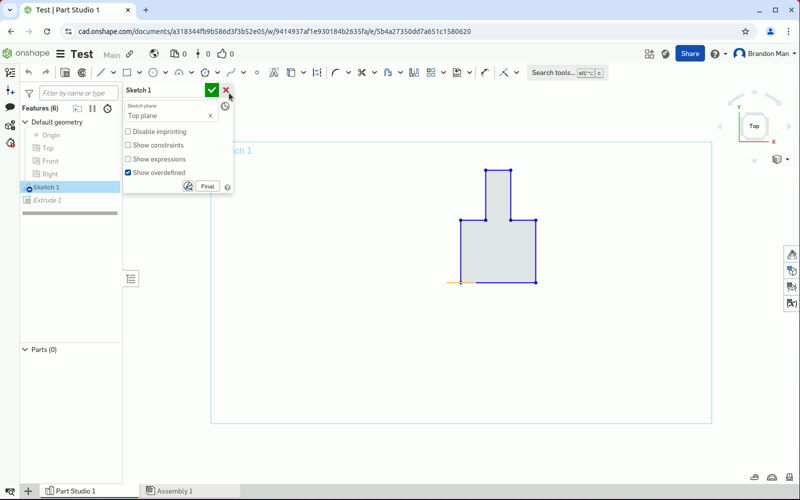
click(229, 92)
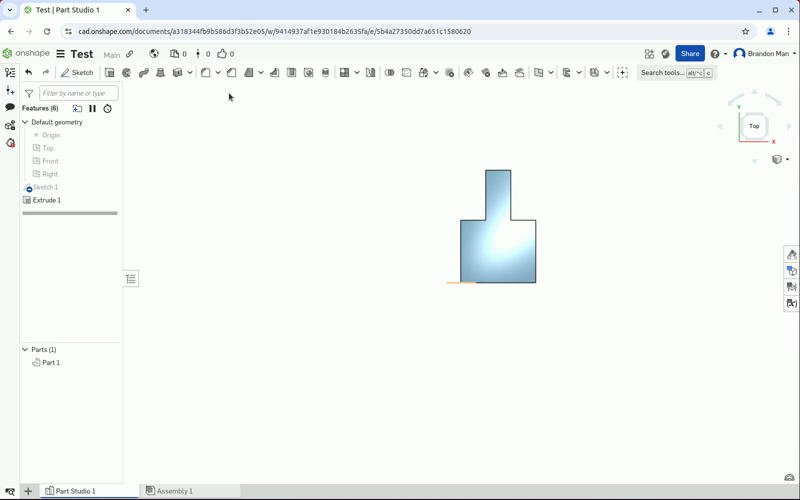
mouse_move(73, 352)
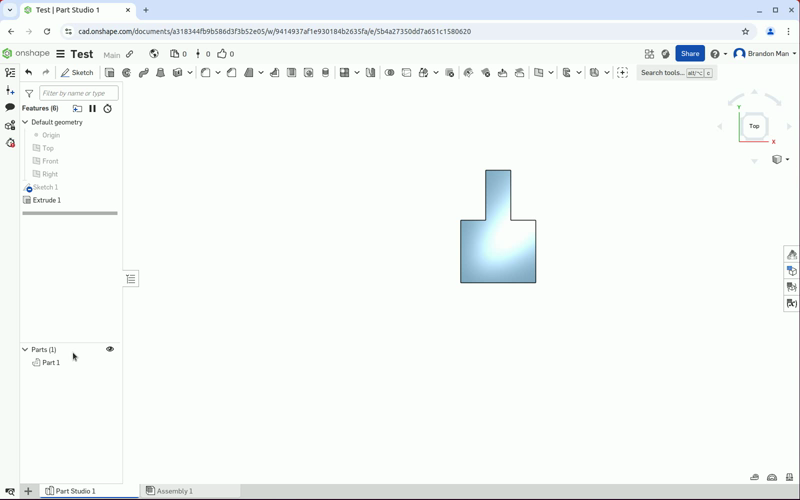
key(y)
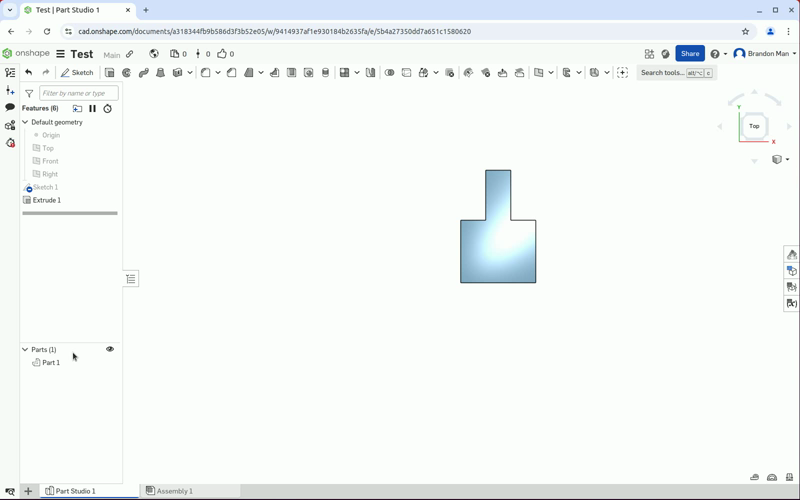
key(shift+p)
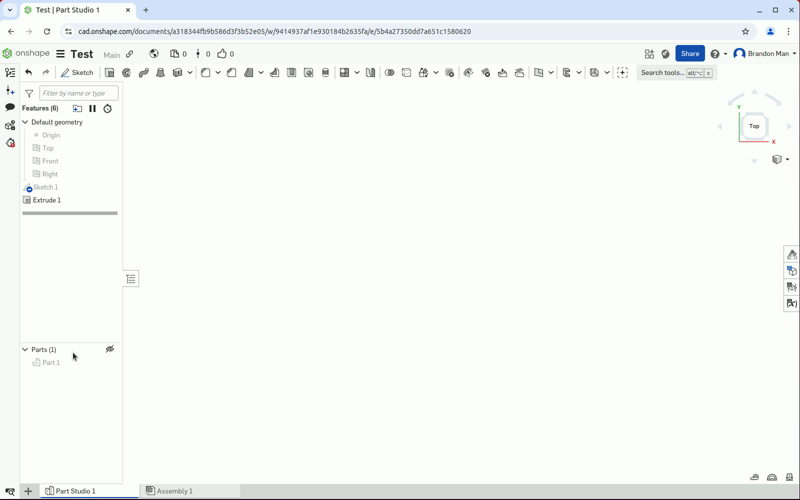
key(space)
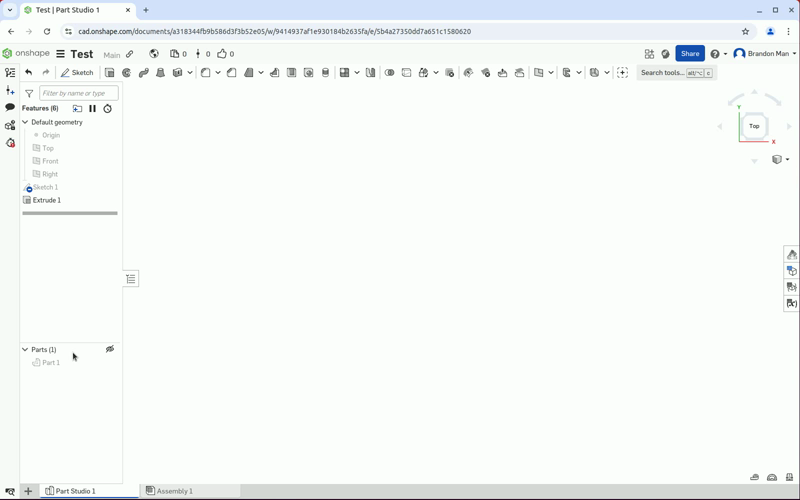
key_down(shift)
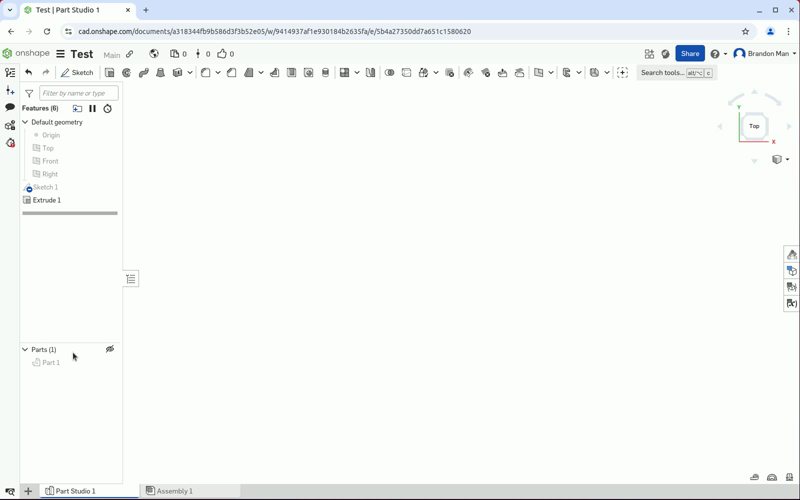
key(up)
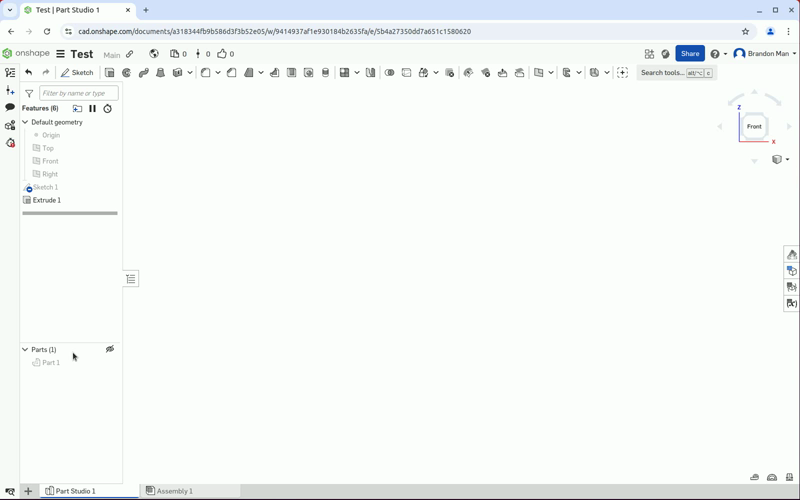
key_up(shift)
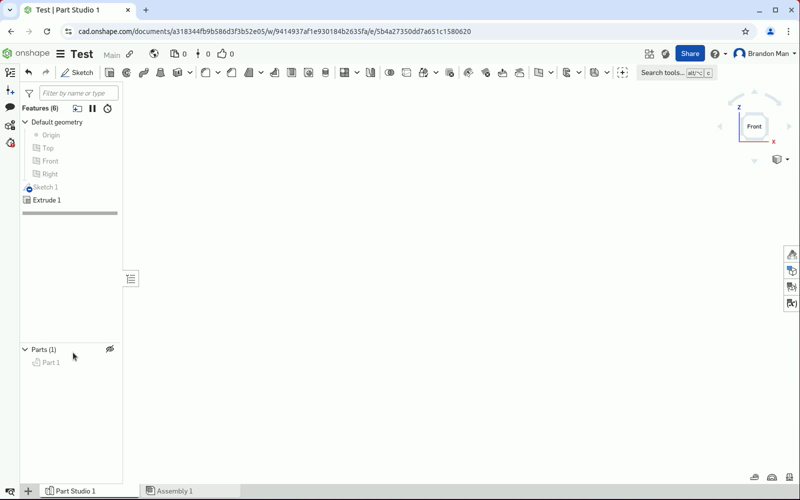
key(space)
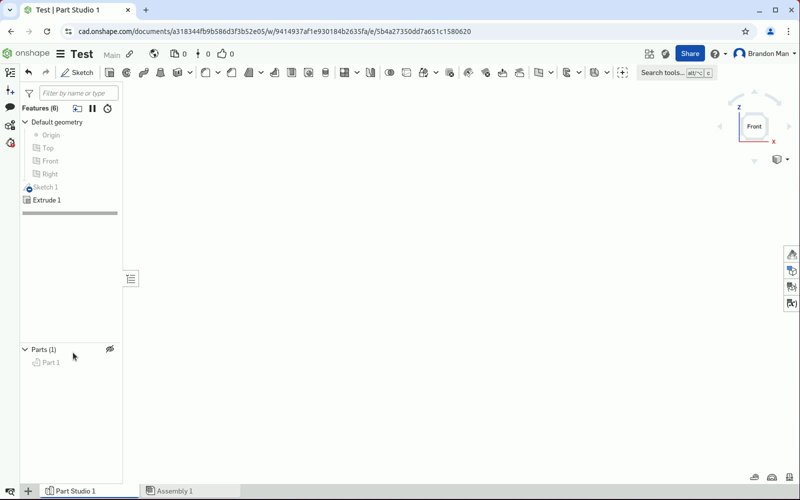
key_down(shift)
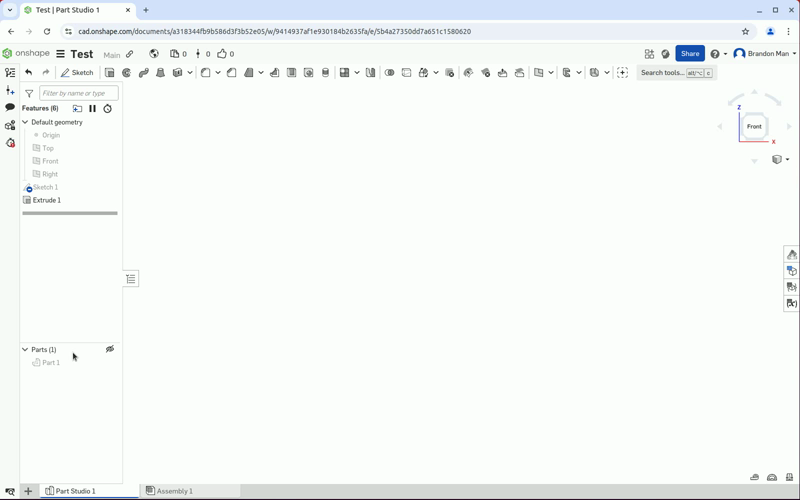
key(left)
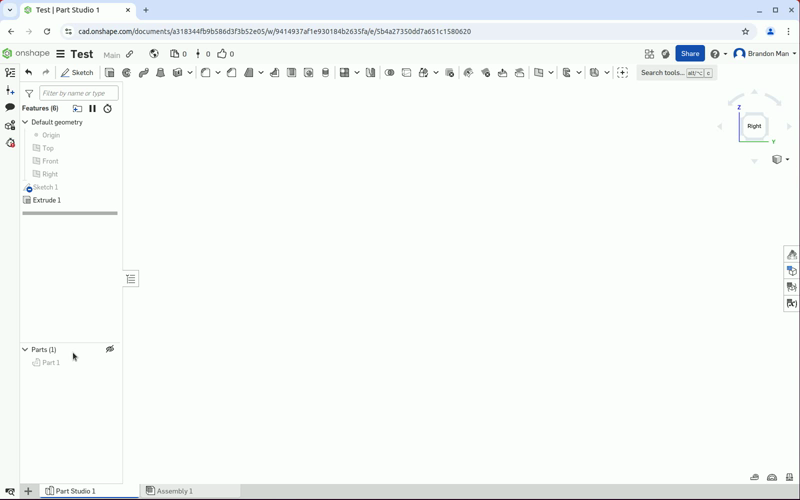
key_up(shift)
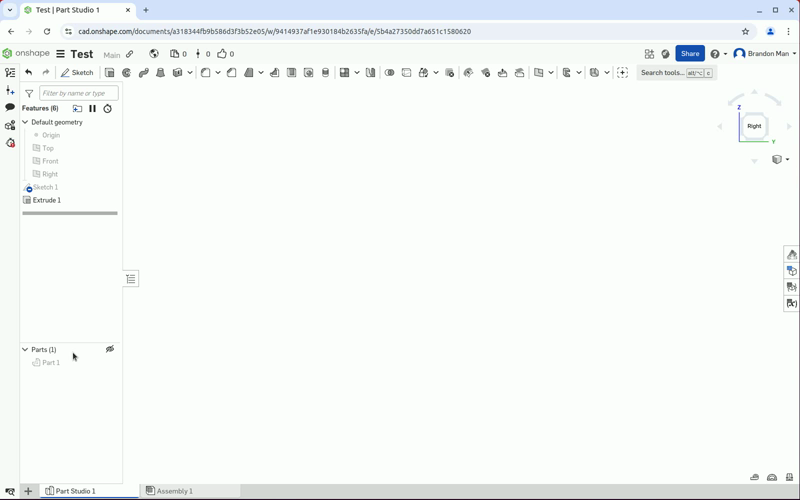
mouse_move(73, 352)
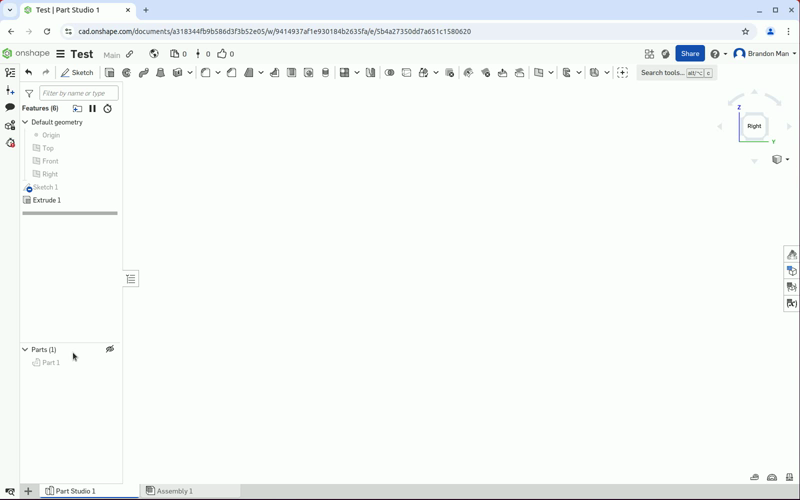
key(shift+y)
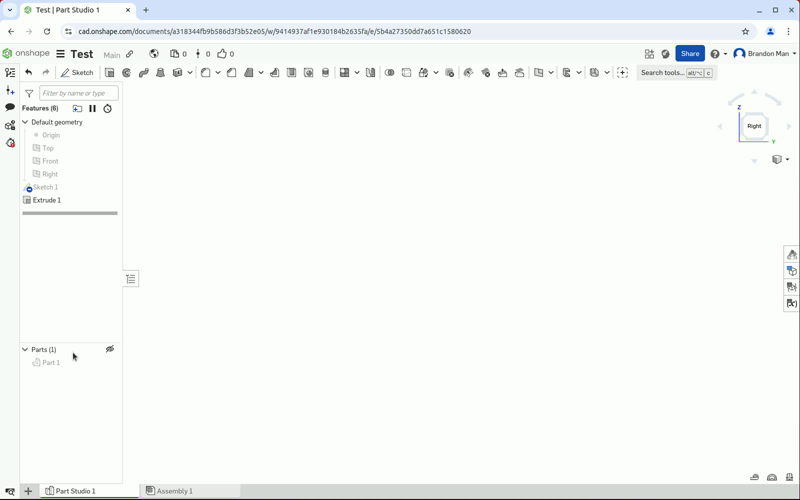
key(shift+s)
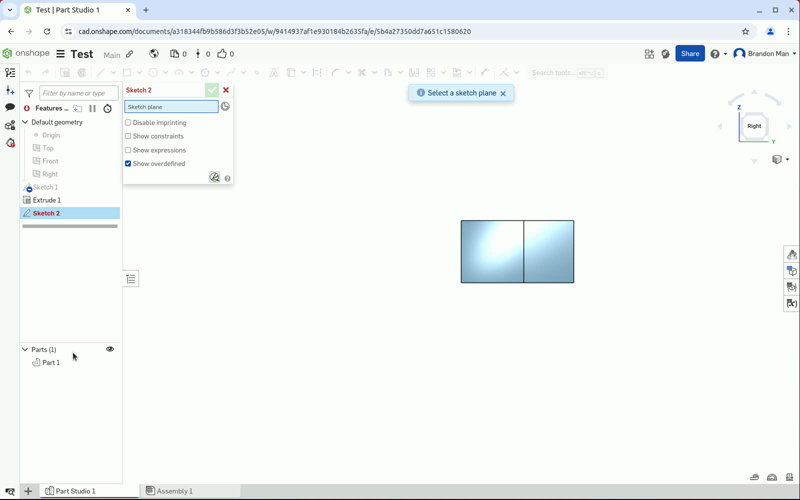
mouse_move(73, 176)
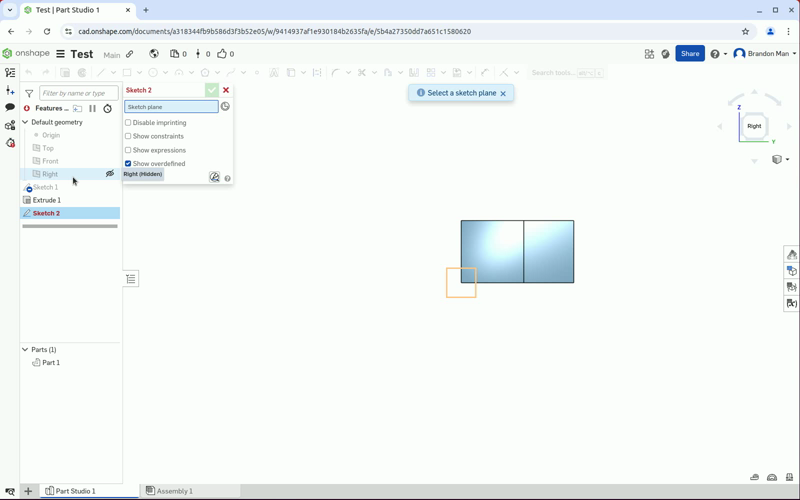
click(73, 176)
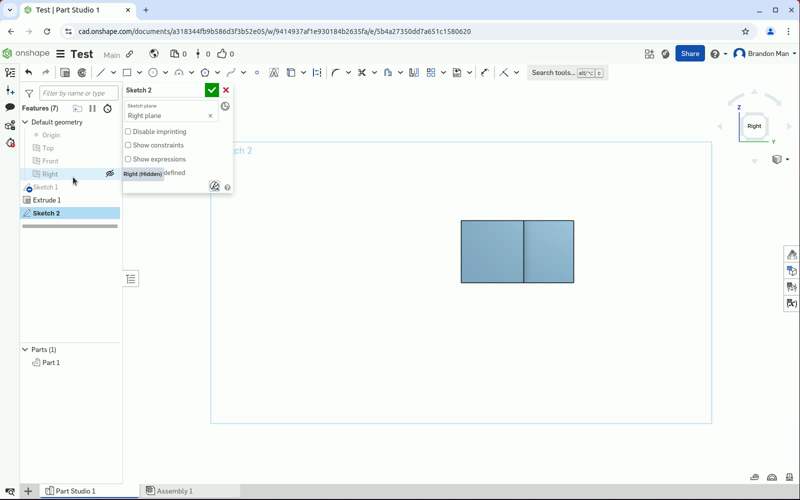
mouse_move(73, 352)
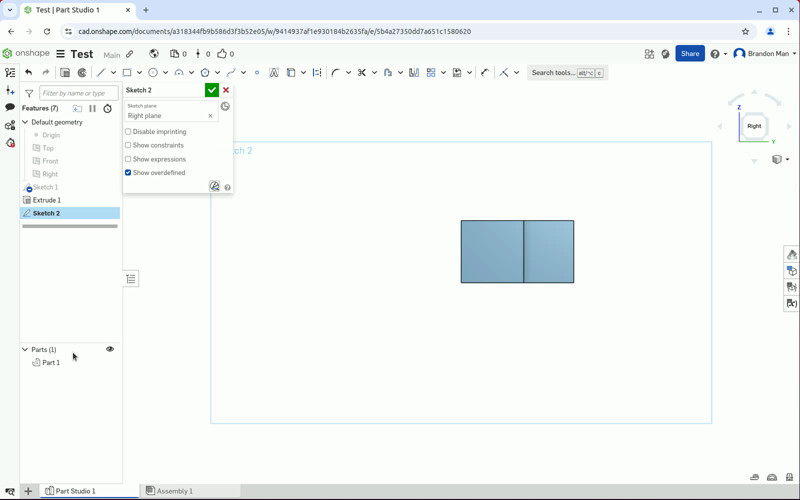
key(y)
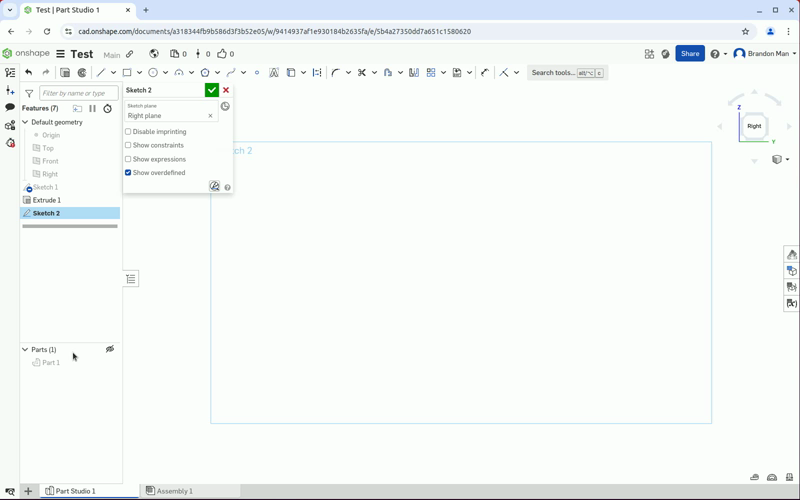
key(l)
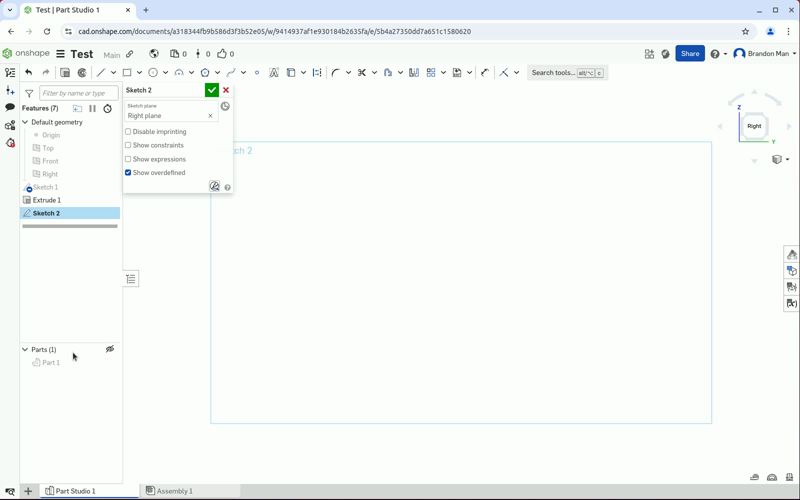
key_down(shift)
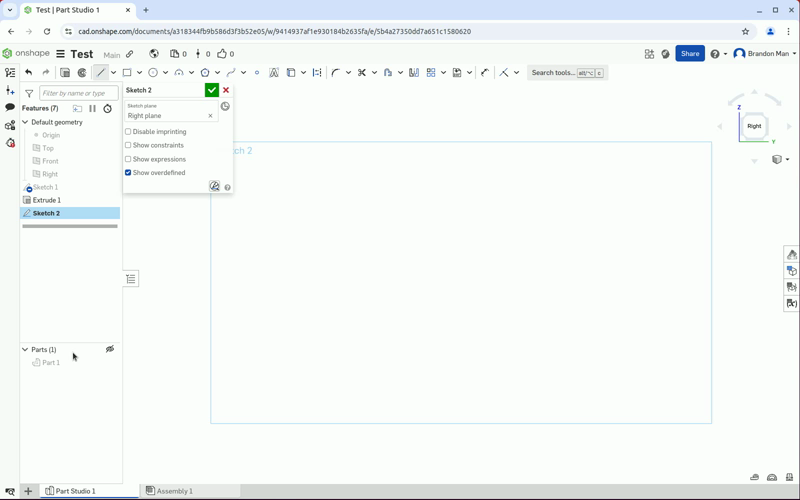
mouse_move(460, 282)
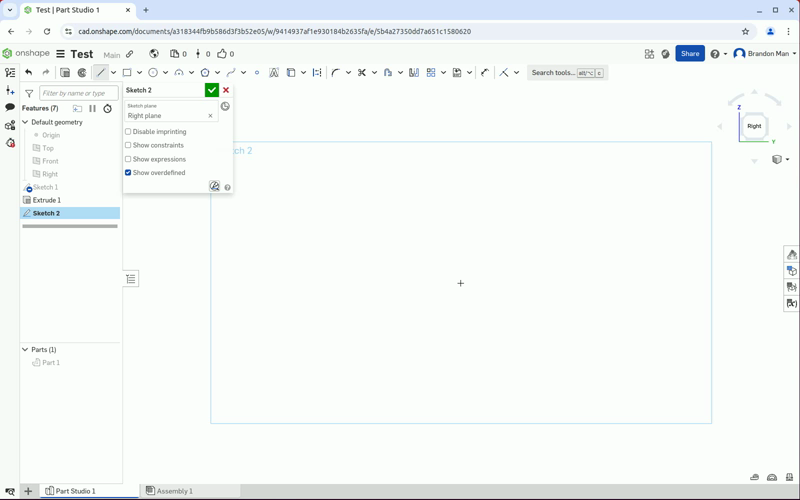
click(460, 282)
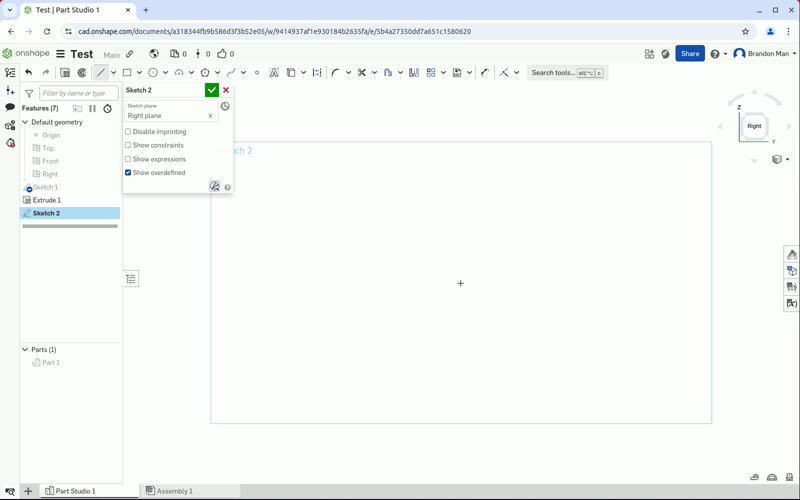
key_up(shift)
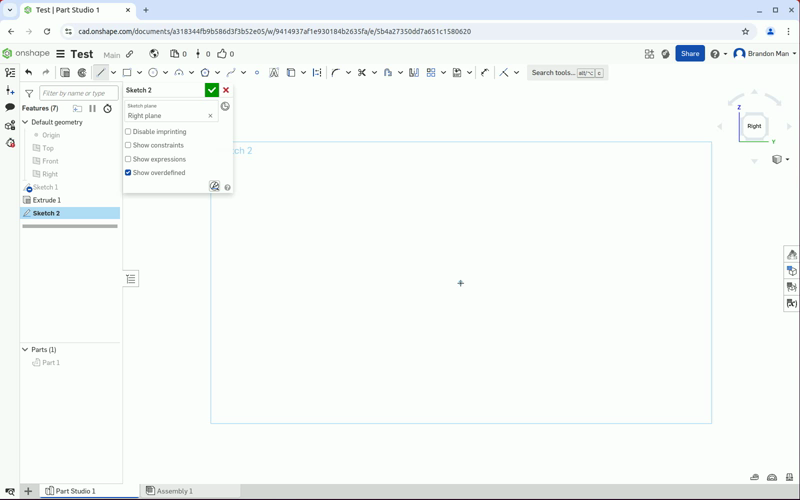
key_down(shift)
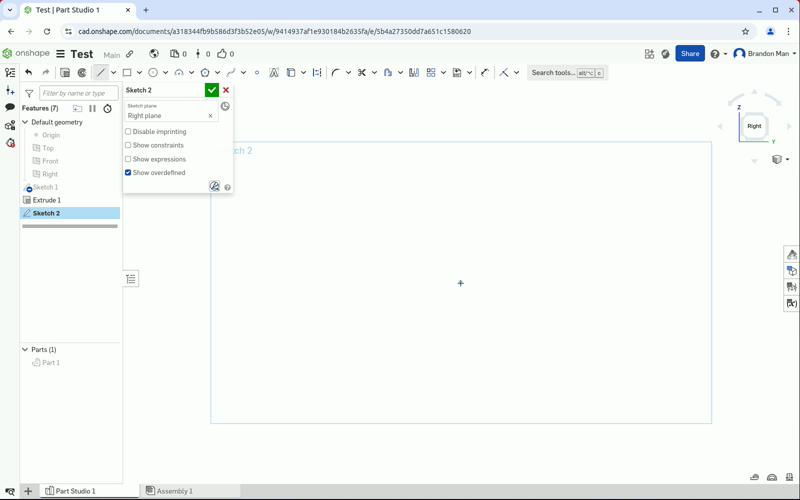
mouse_move(485, 220)
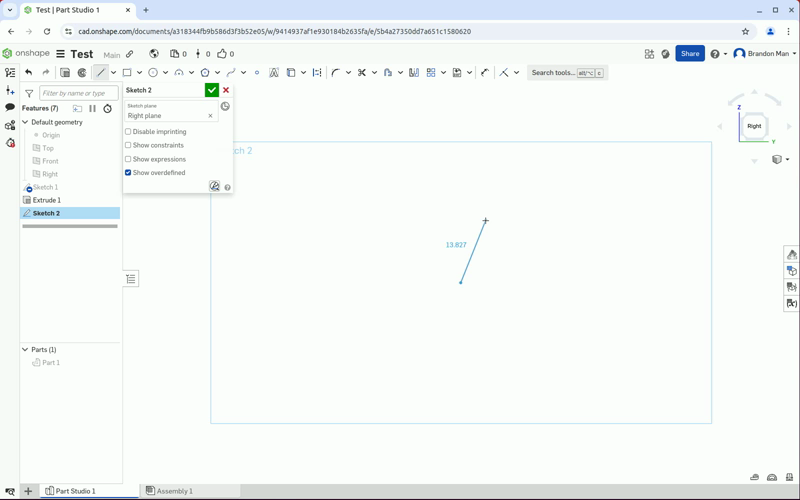
click(485, 220)
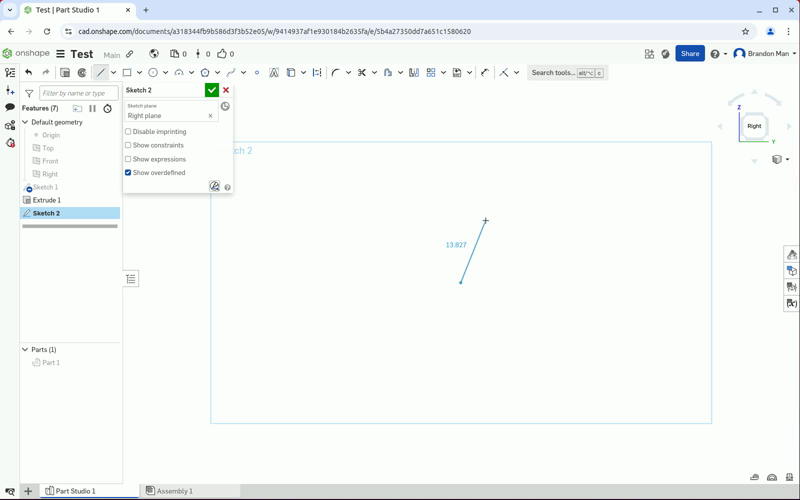
key_up(shift)
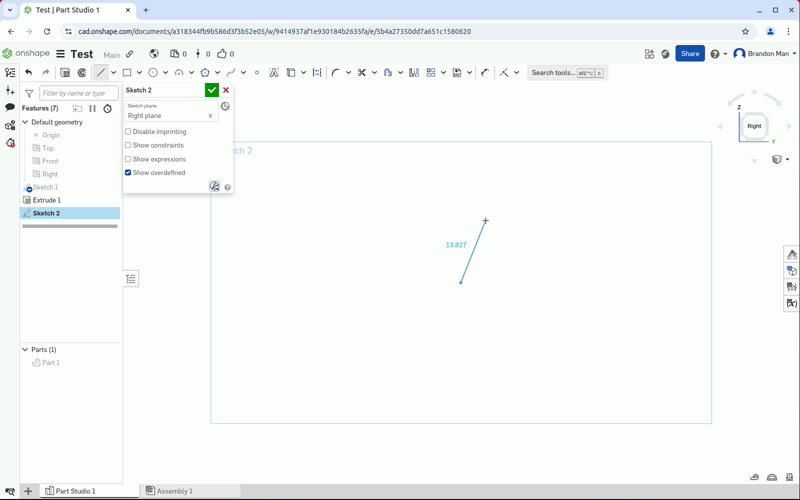
key_down(shift)
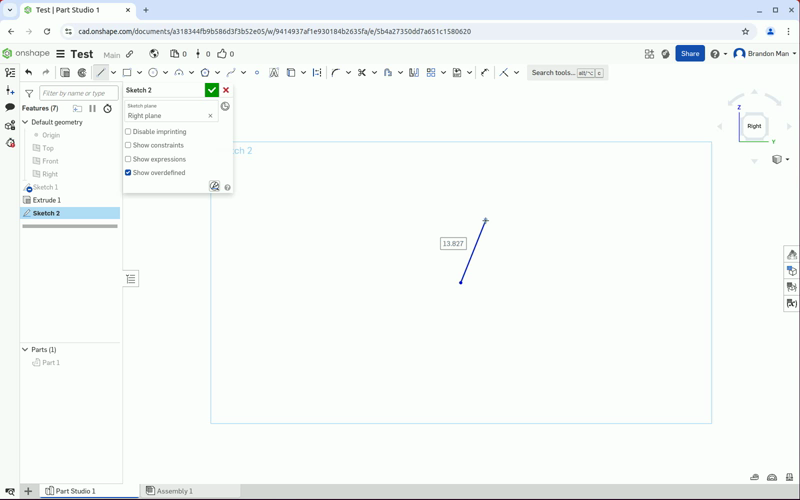
mouse_move(515, 220)
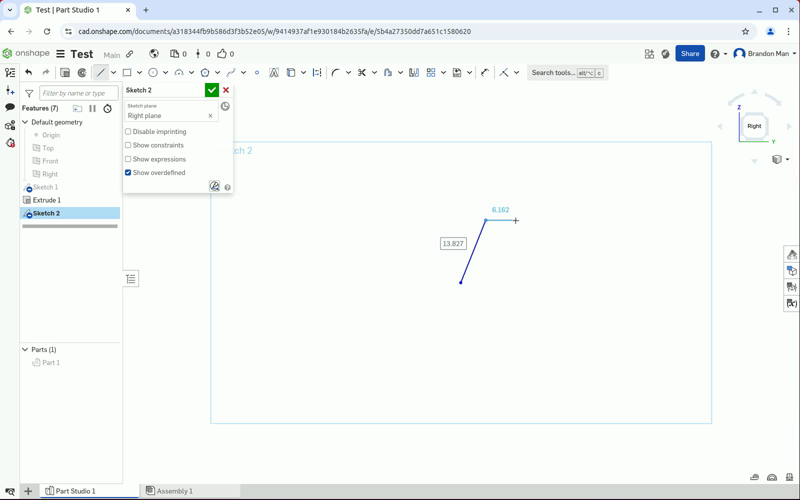
mouse_move(460, 220)
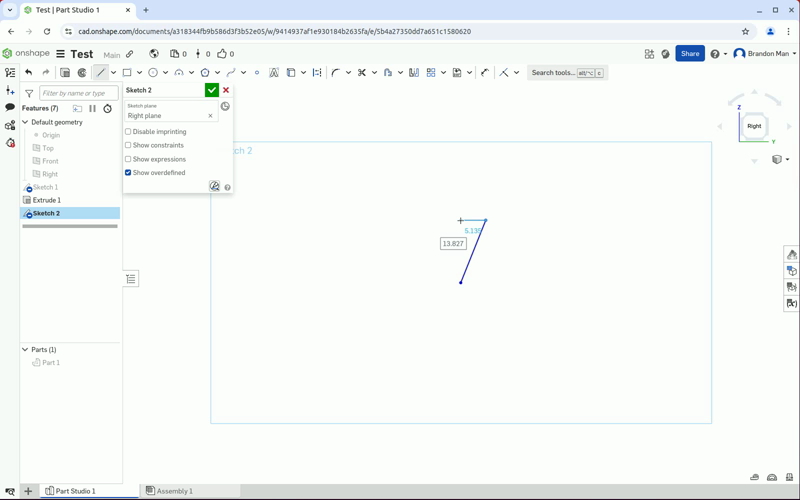
click(460, 220)
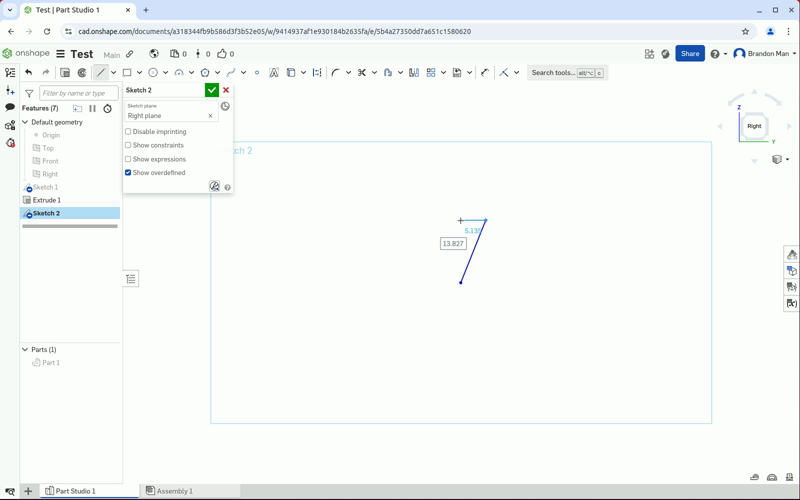
key_up(shift)
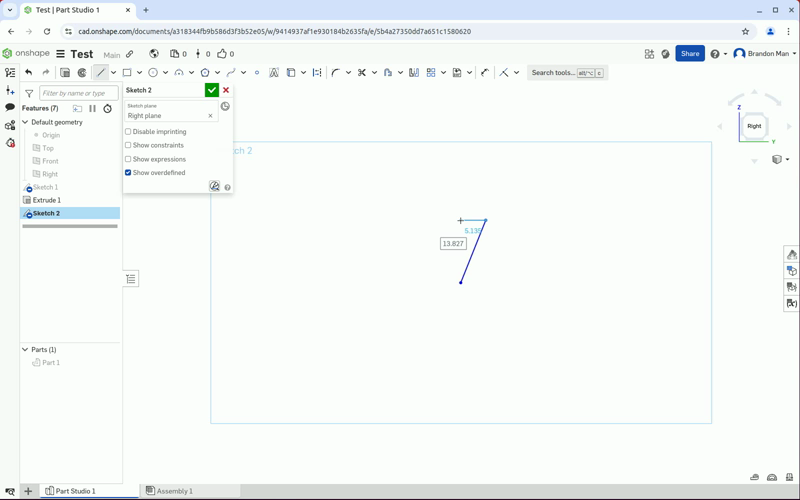
key_down(shift)
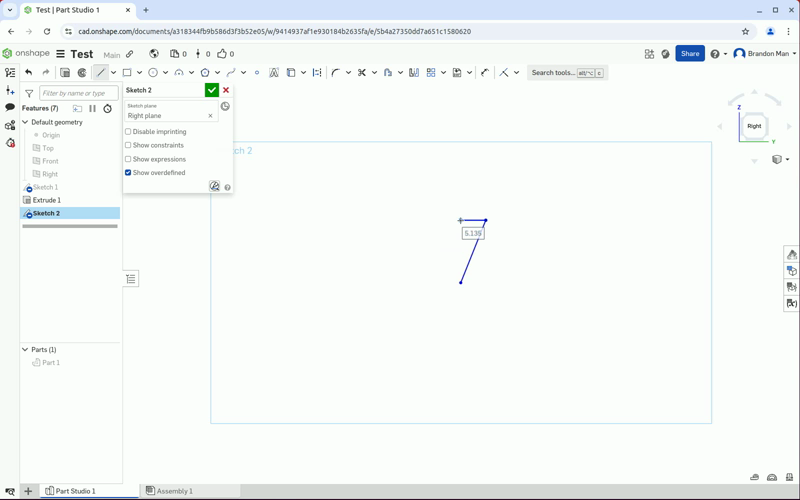
mouse_move(460, 282)
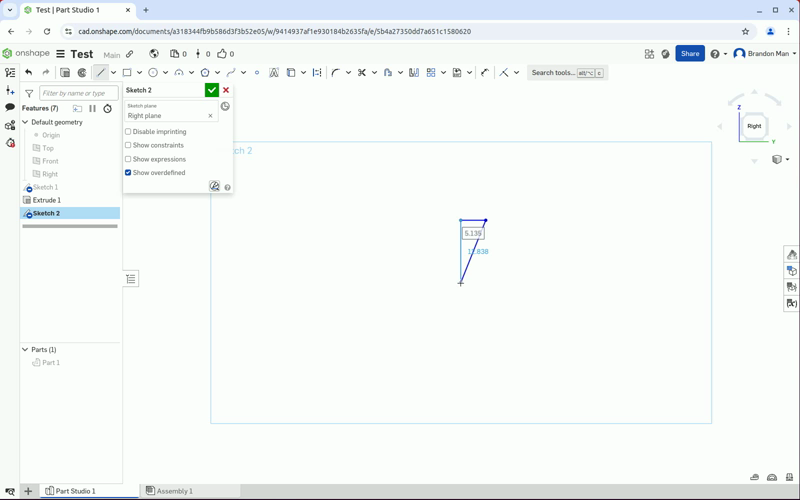
key_up(shift)
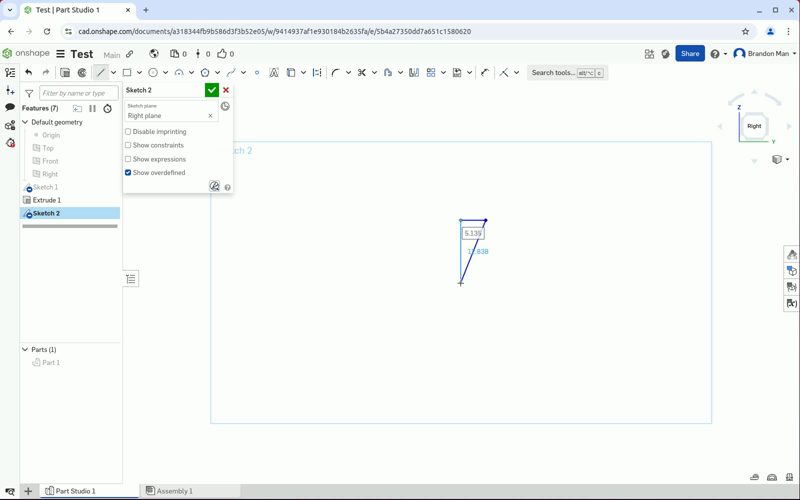
click(460, 282)
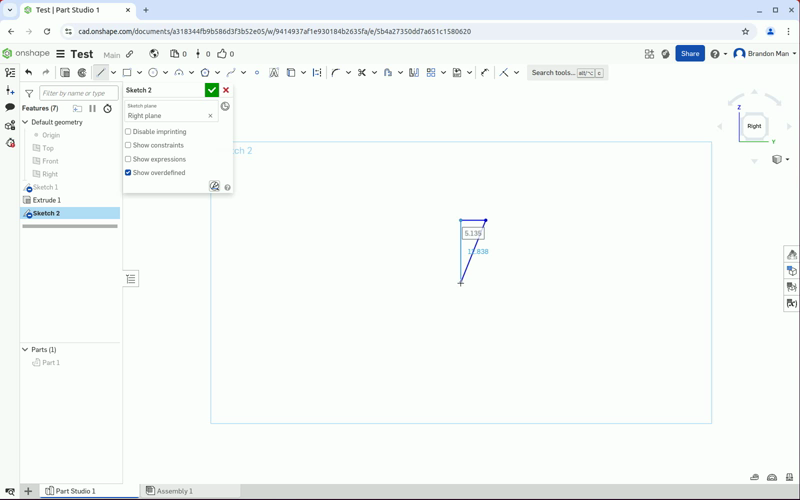
key(esc)
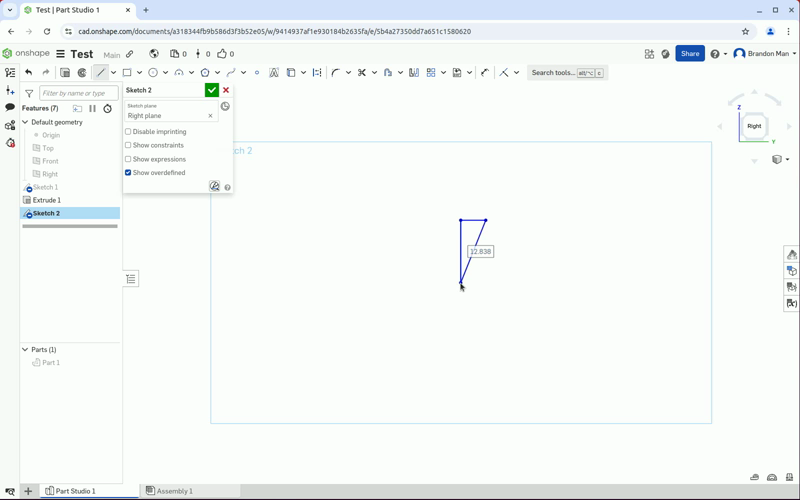
mouse_move(466, 264)
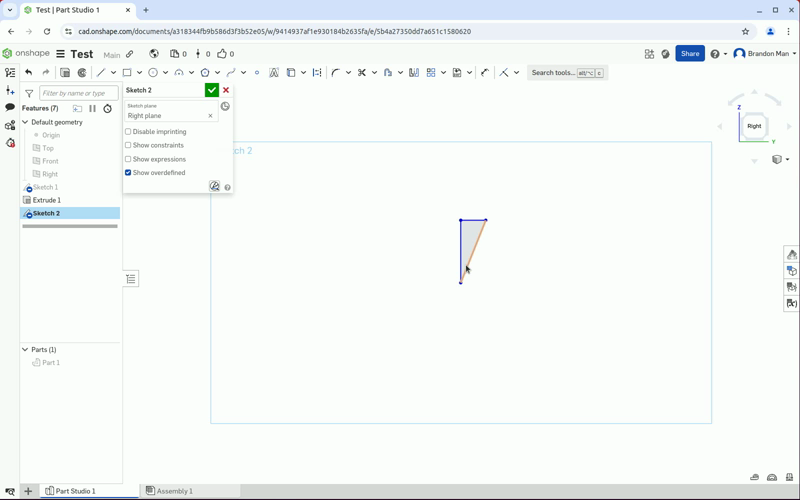
scroll(6)
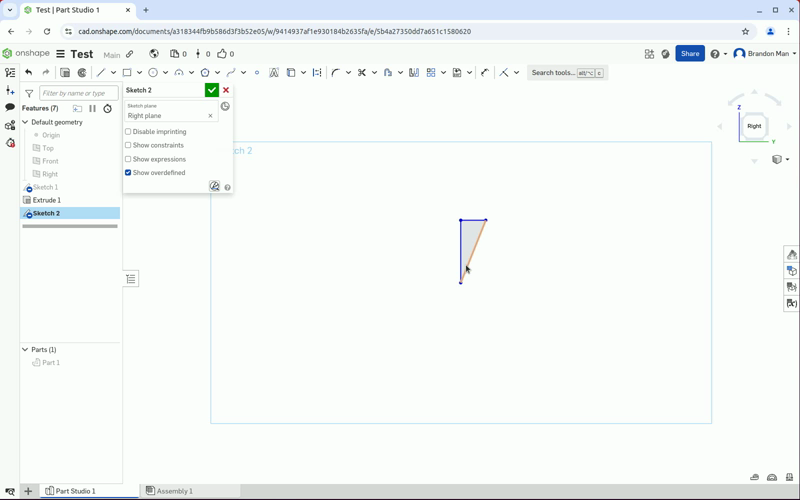
scroll(6)
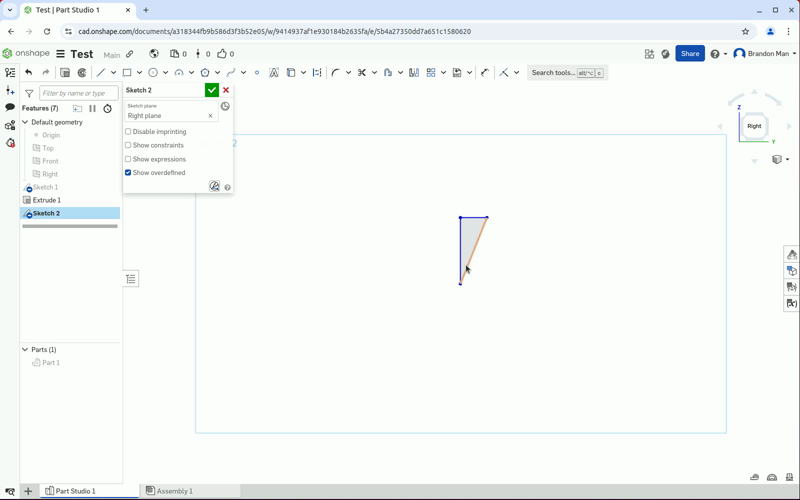
scroll(6)
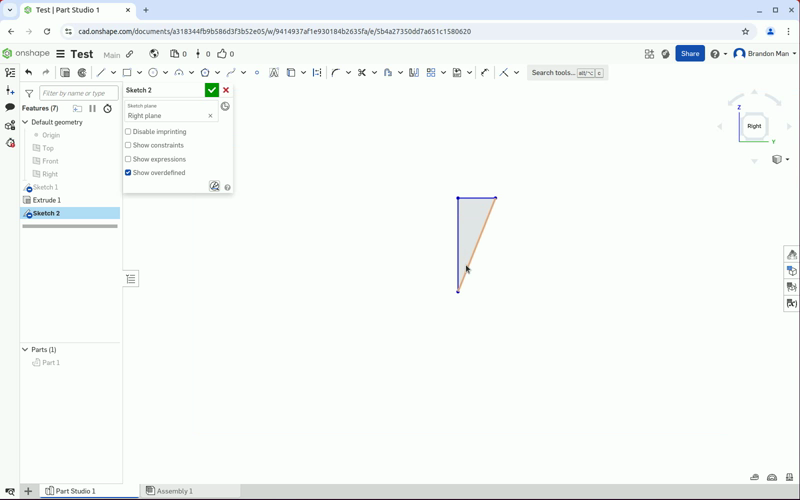
scroll(6)
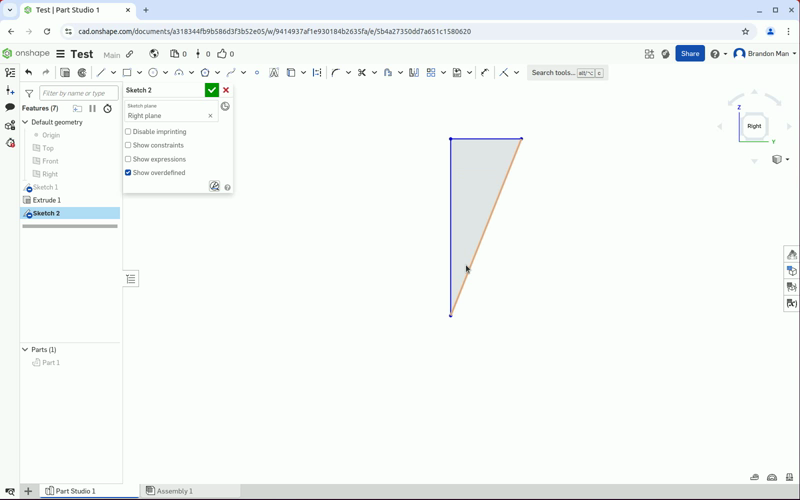
scroll(6)
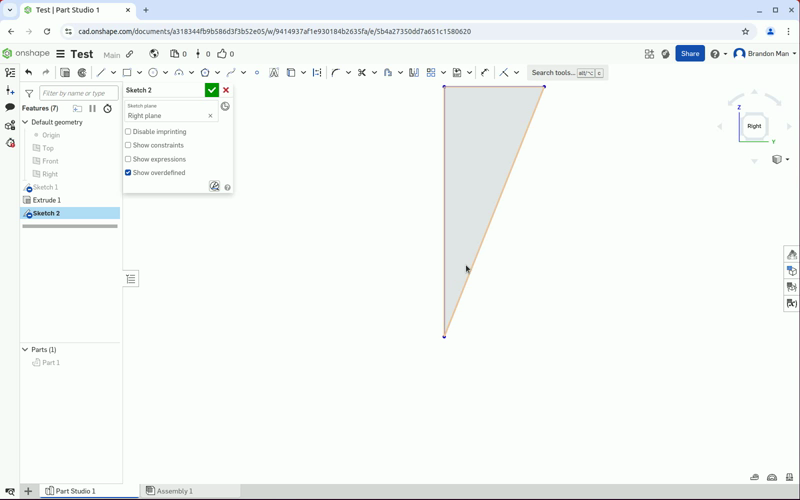
scroll(6)
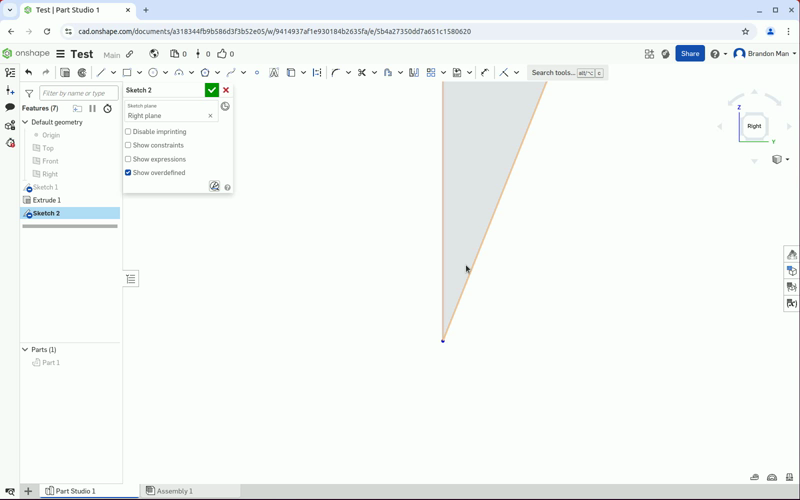
scroll(6)
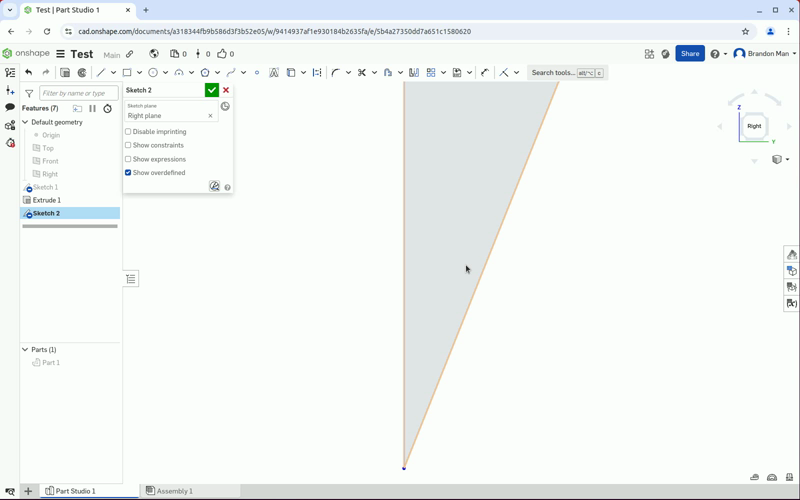
click(466, 264)
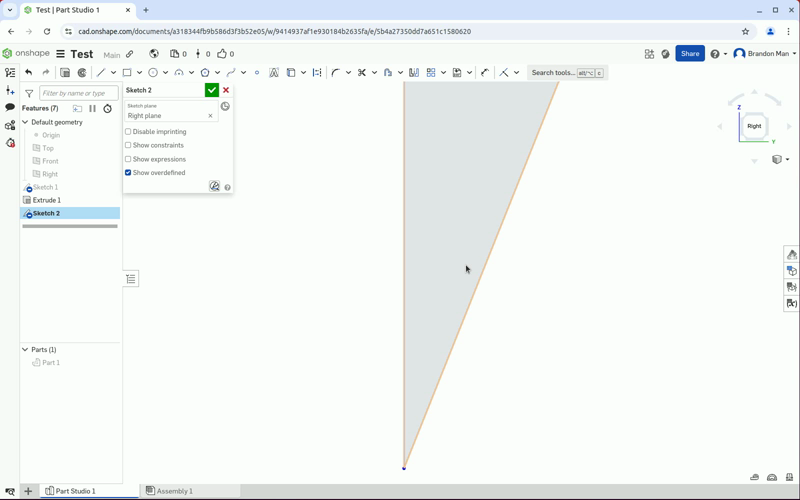
scroll(-6)
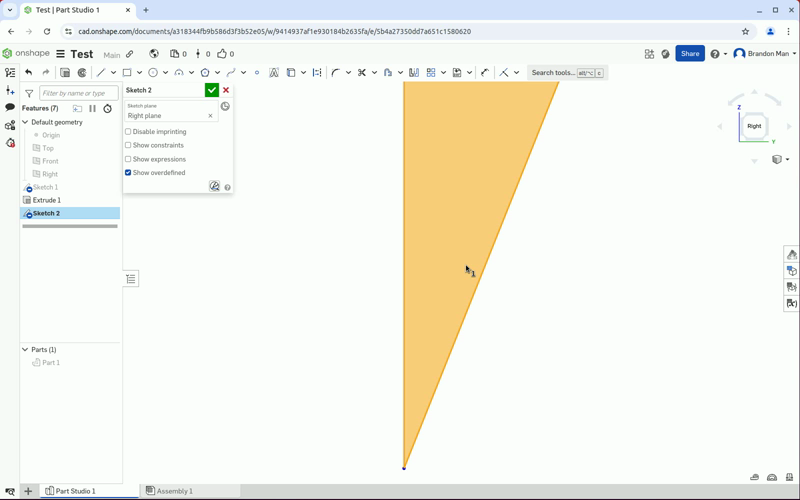
scroll(-6)
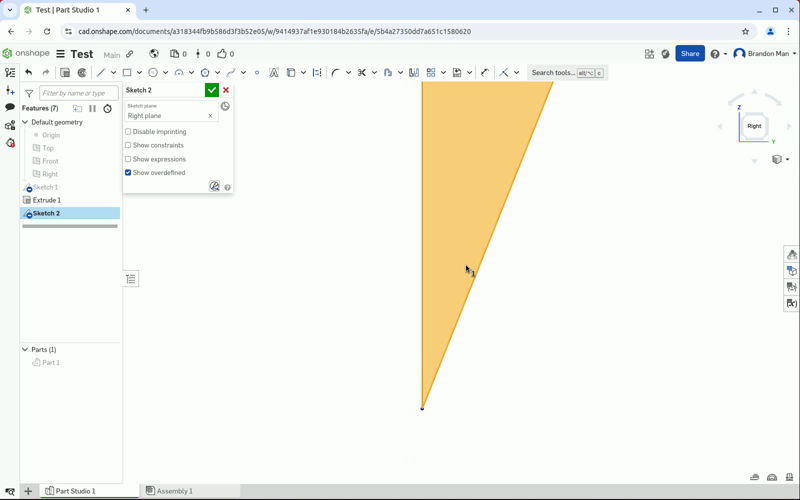
scroll(-6)
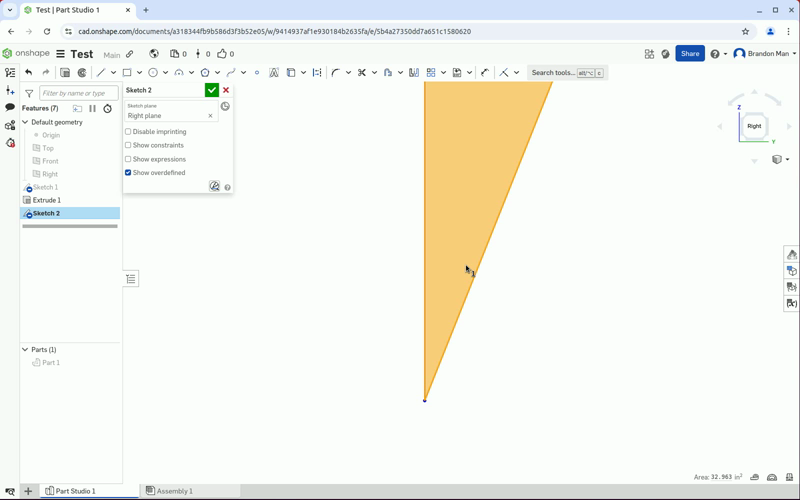
scroll(-6)
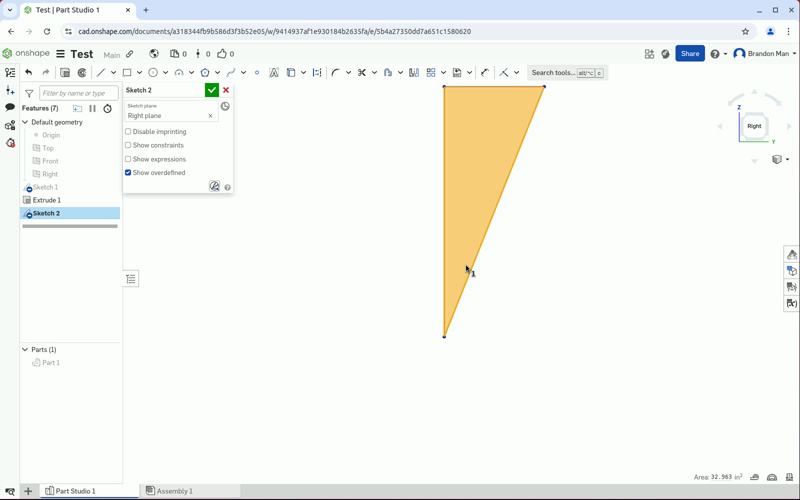
scroll(-6)
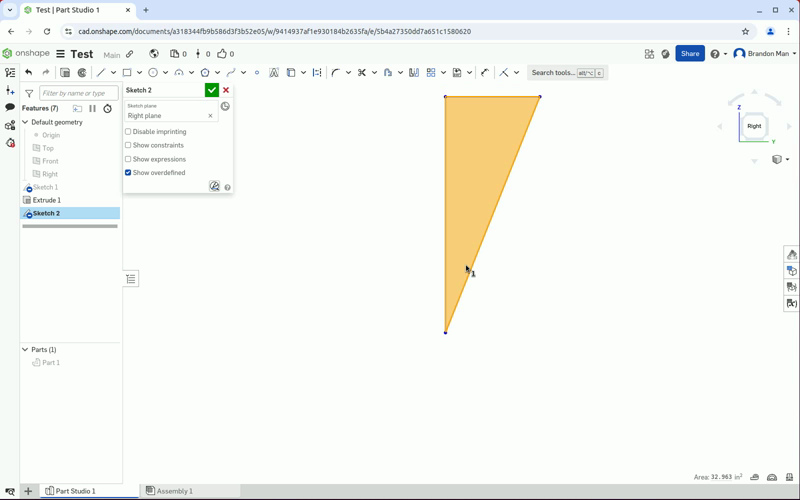
scroll(-6)
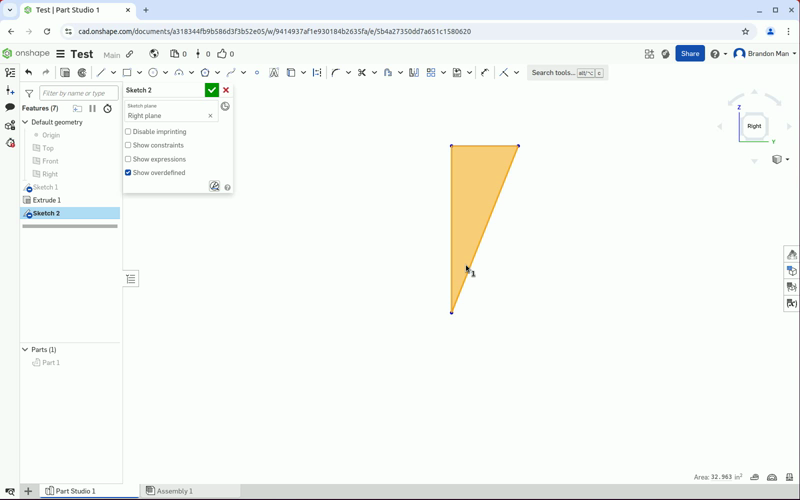
scroll(-6)
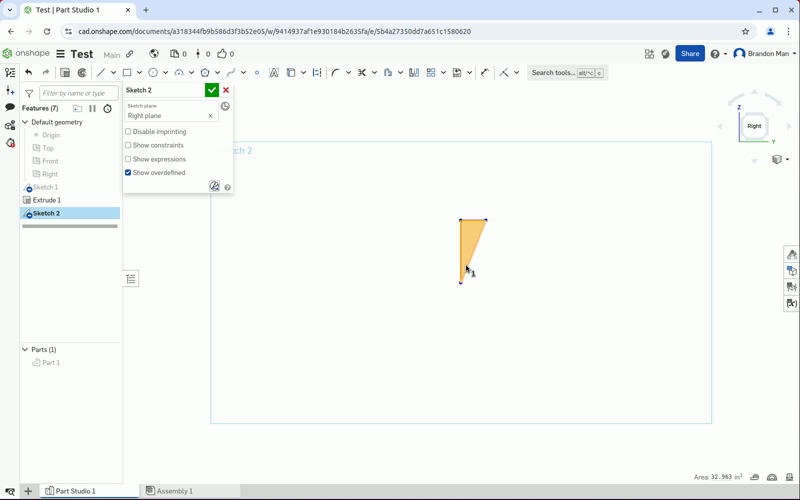
mouse_move(73, 352)
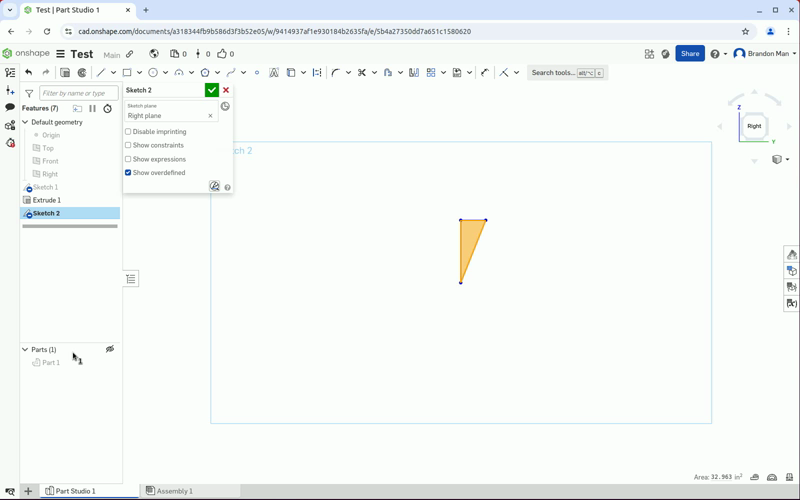
key(shift+y)
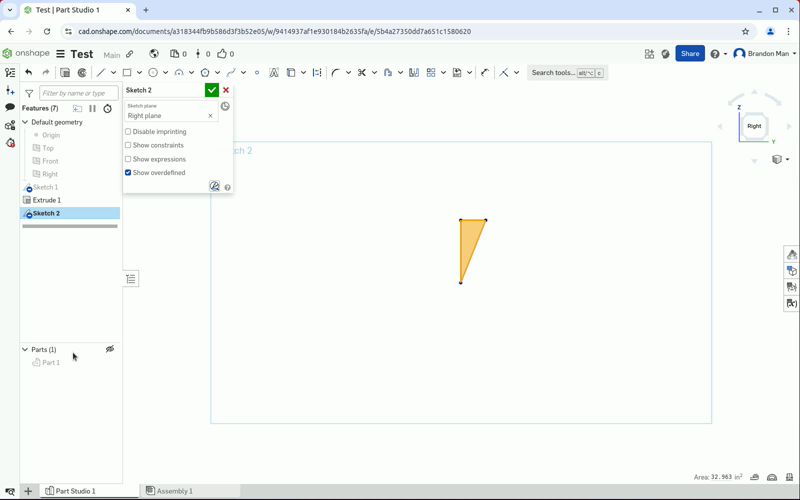
key(shift+e)
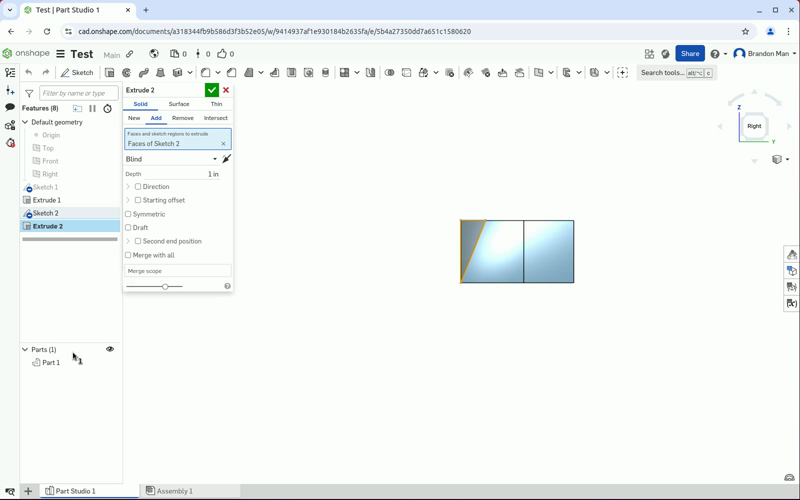
mouse_move(143, 106)
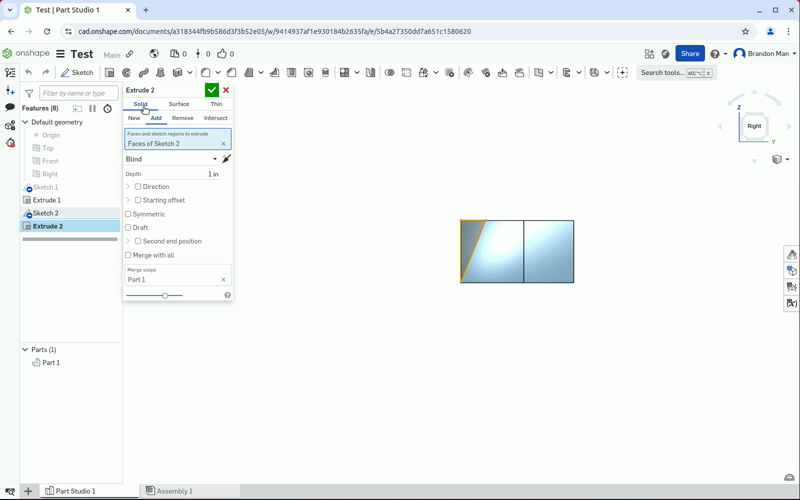
click(143, 106)
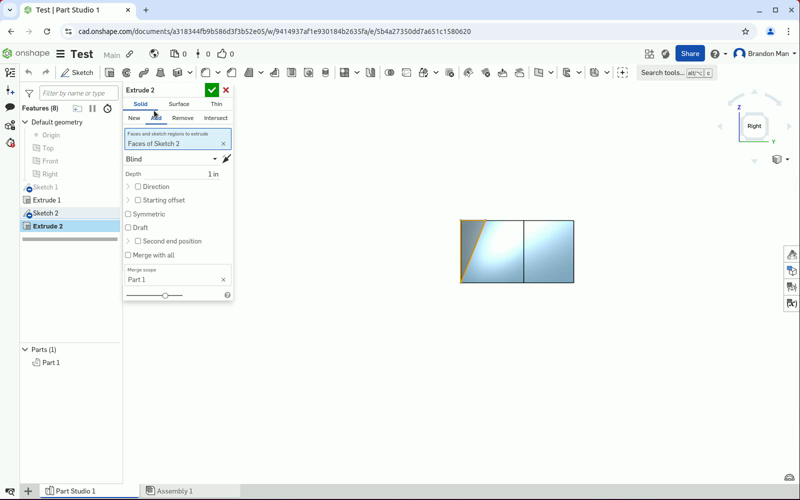
mouse_move(186, 120)
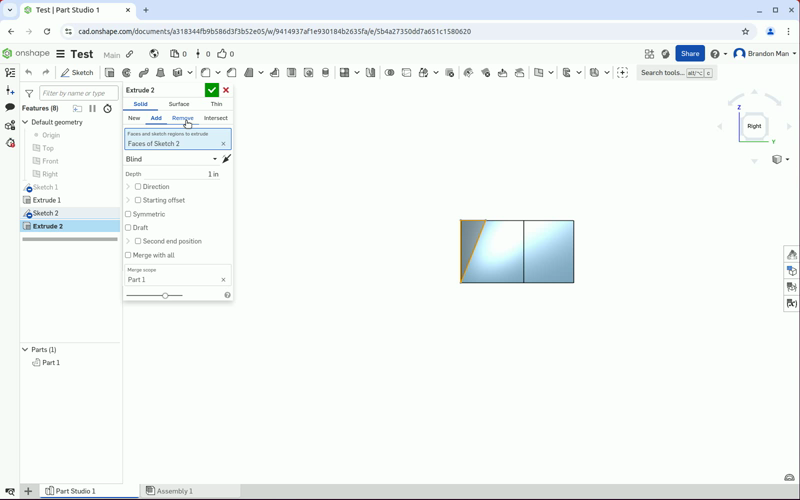
click(186, 120)
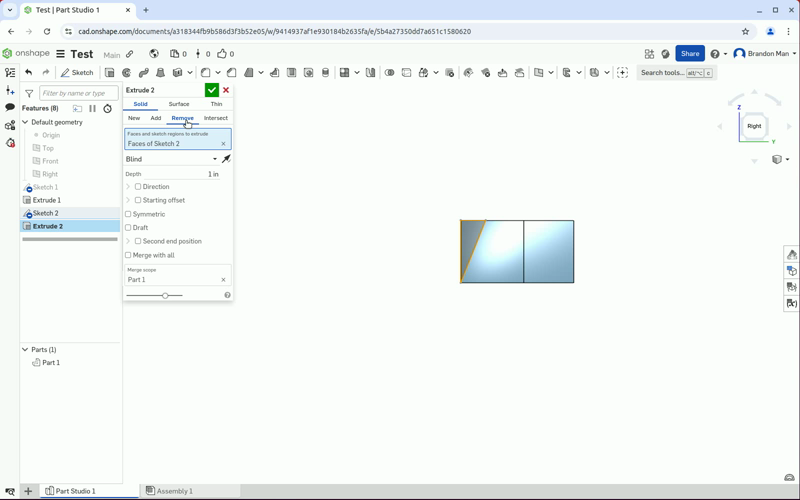
key(tab, 4)
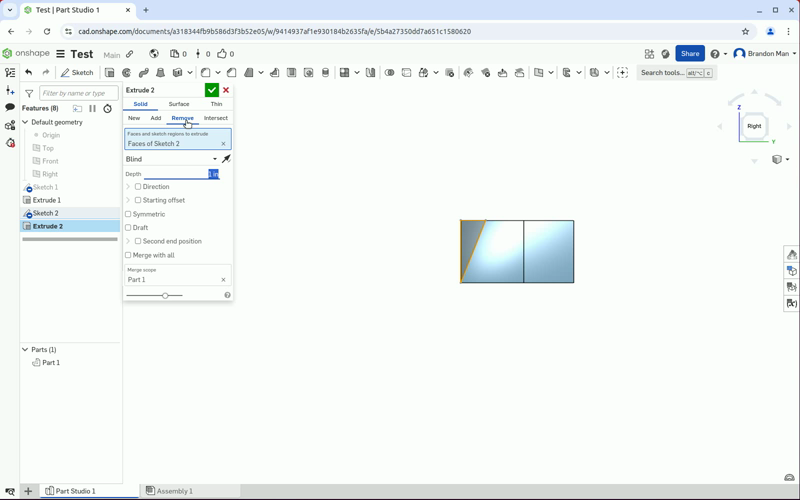
text(5.055)
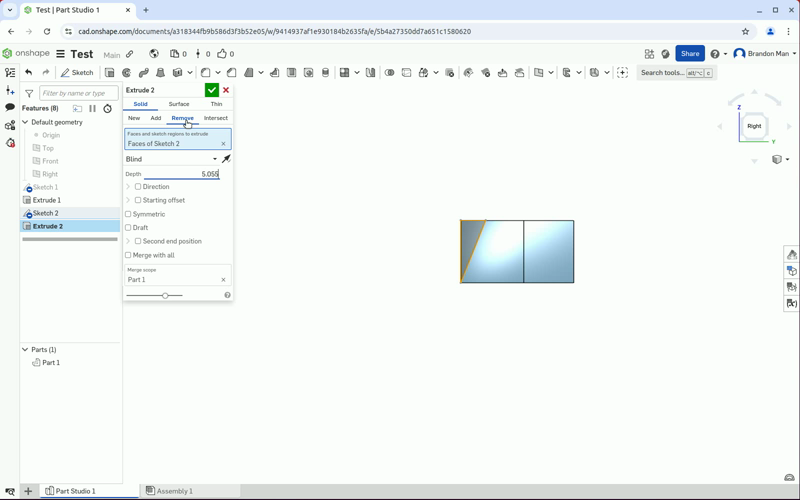
key(tab, 6)
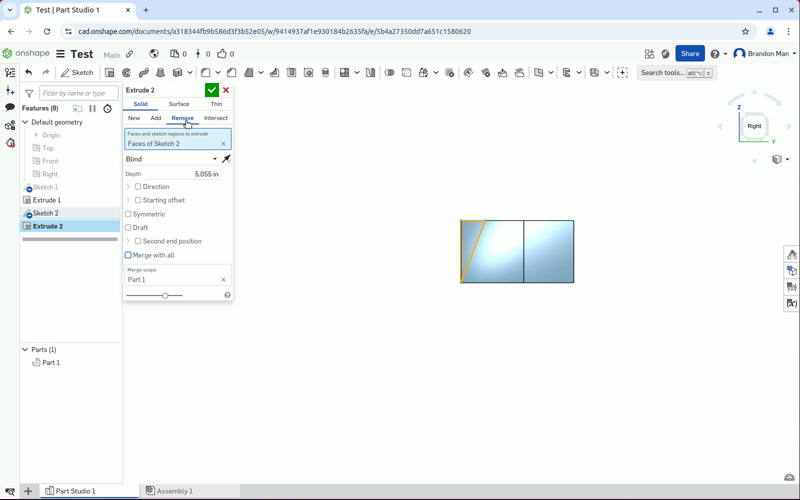
key(space)
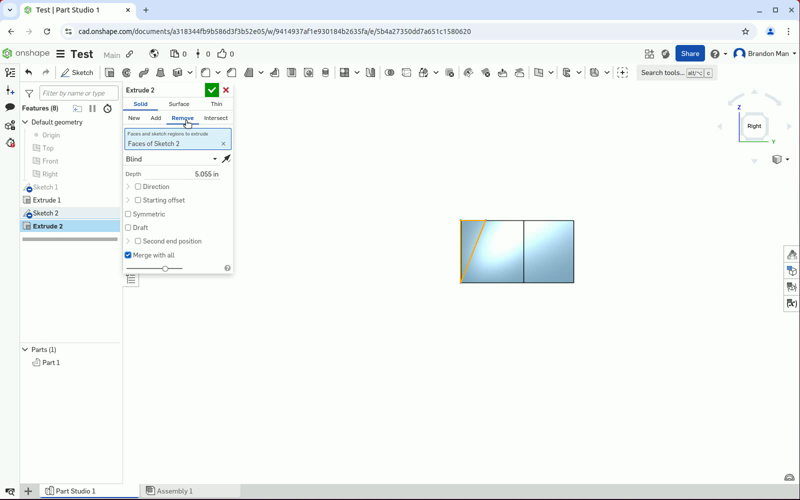
key(enter)
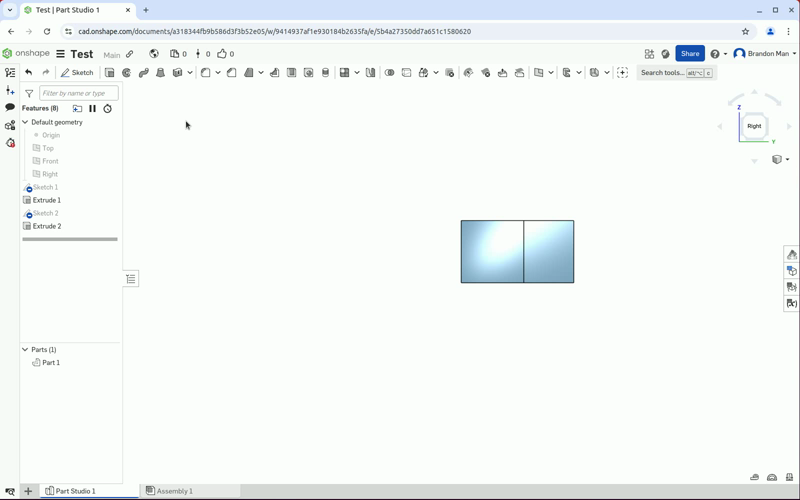
key(shift+h)
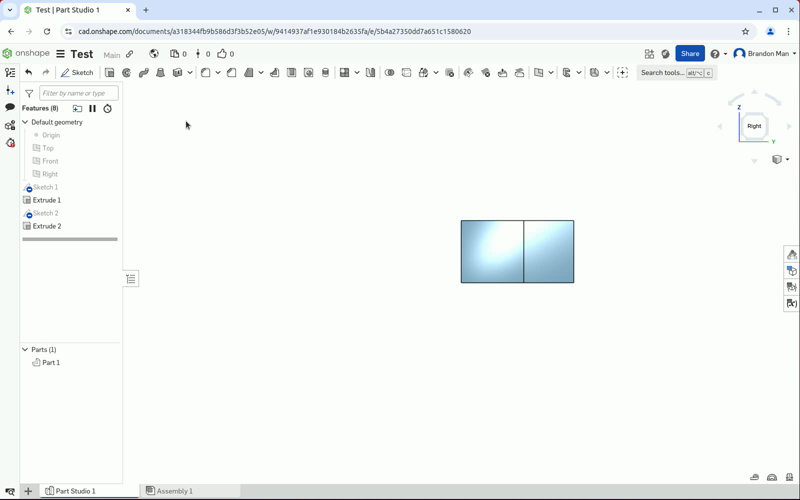
key(shift+h)
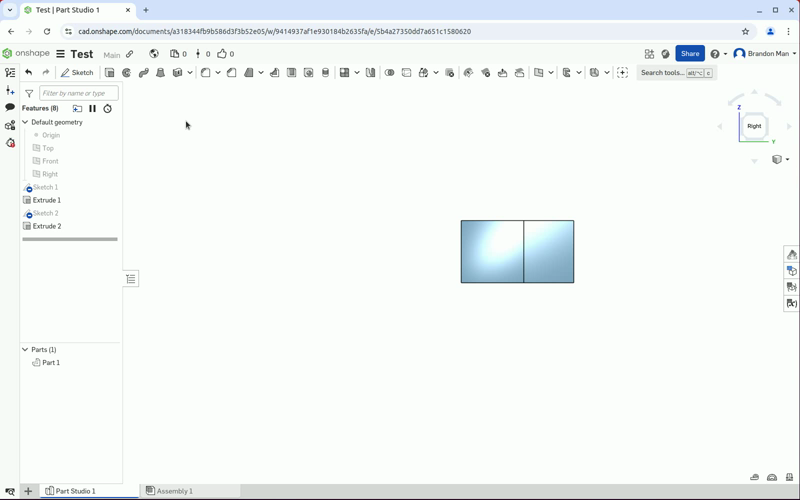
mouse_move(73, 189)
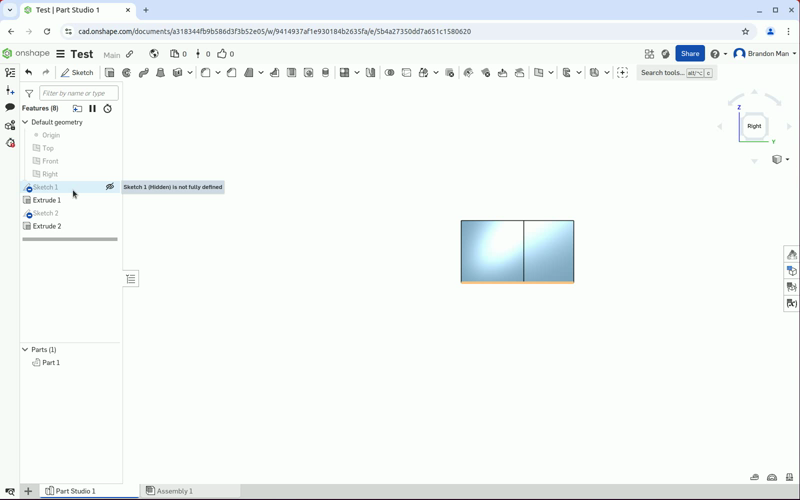
click(73, 189)
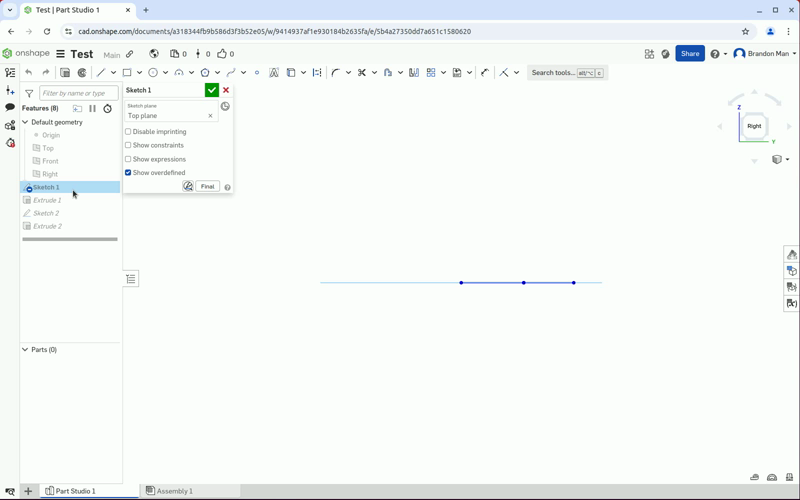
mouse_move(229, 92)
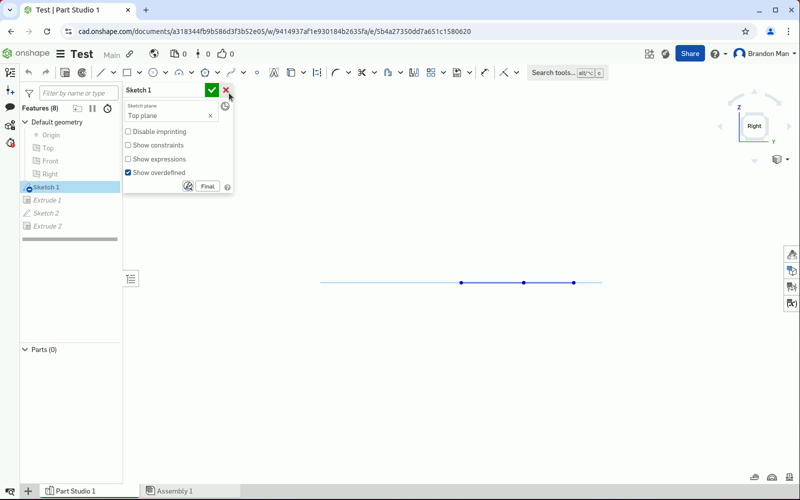
click(229, 92)
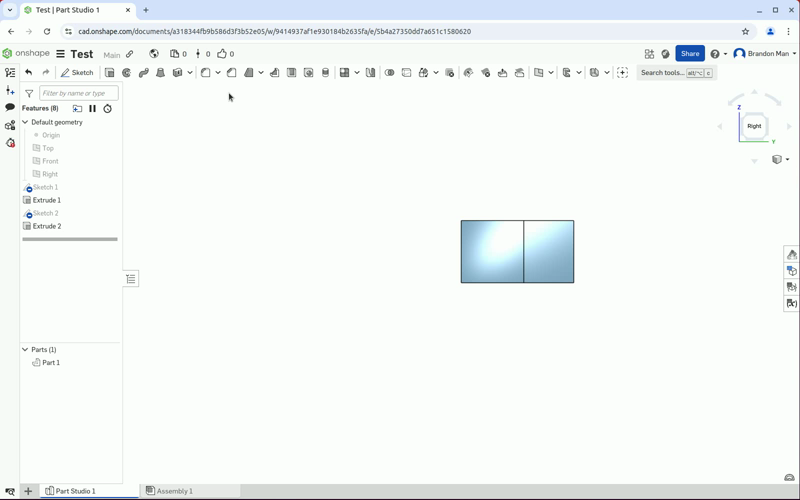
mouse_move(541, 75)
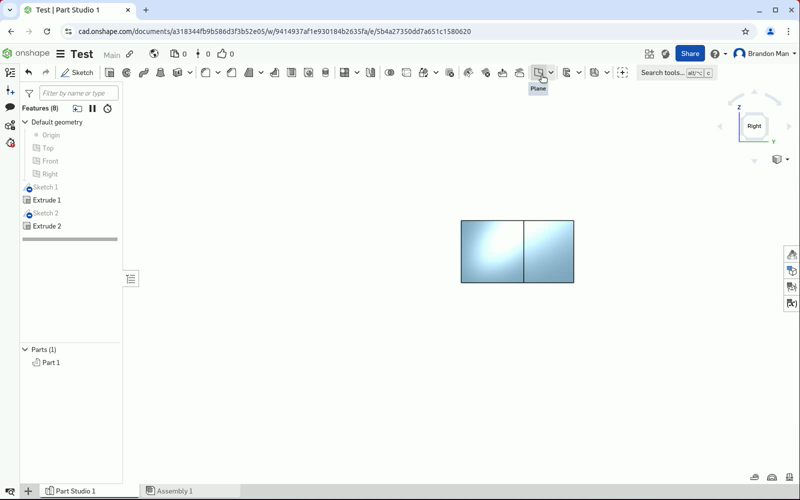
click(541, 75)
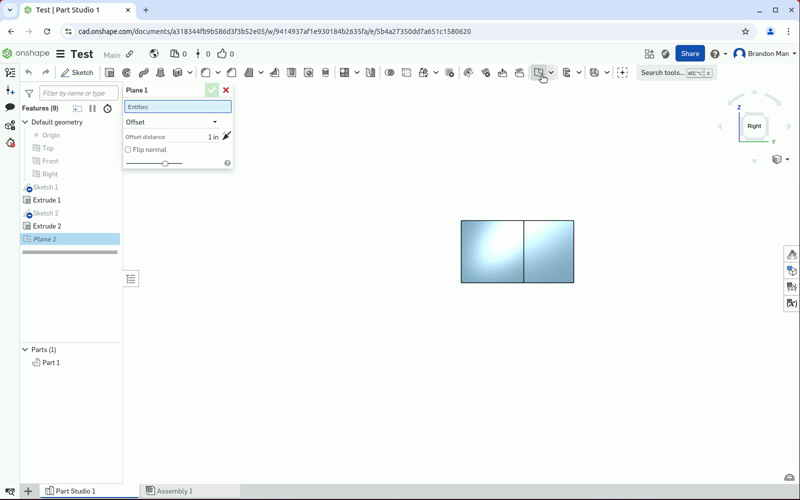
mouse_move(73, 176)
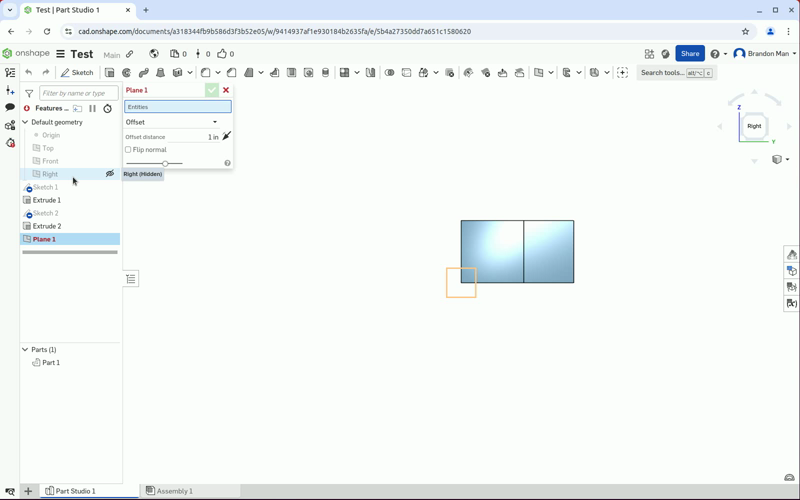
click(73, 176)
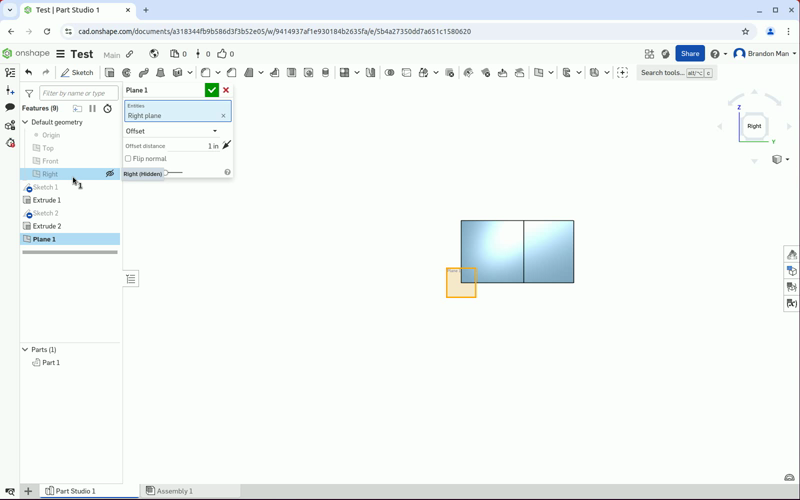
key(tab, 2)
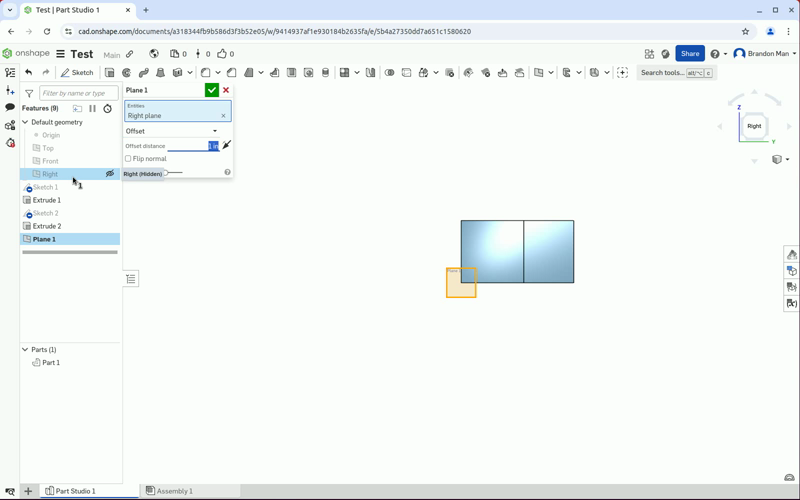
text(15.405)
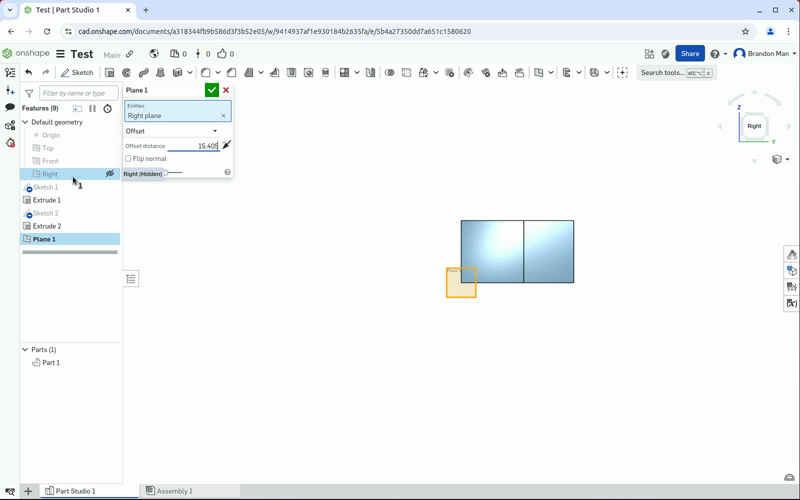
key(enter, 2)
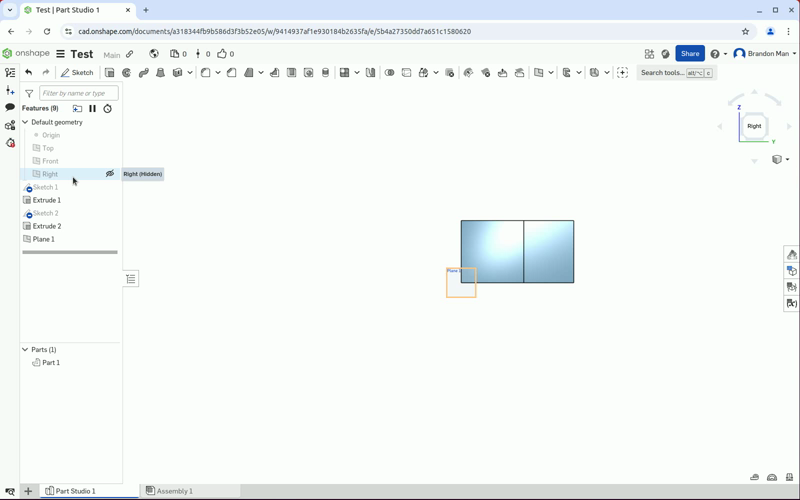
key(shift+s)
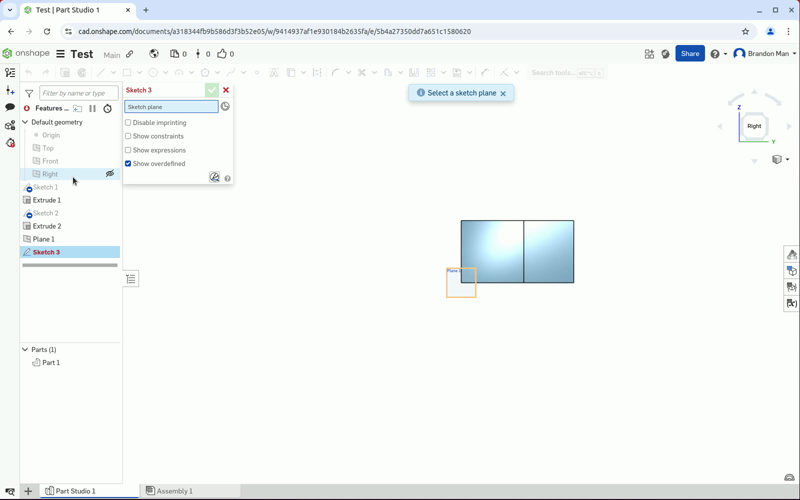
mouse_move(73, 241)
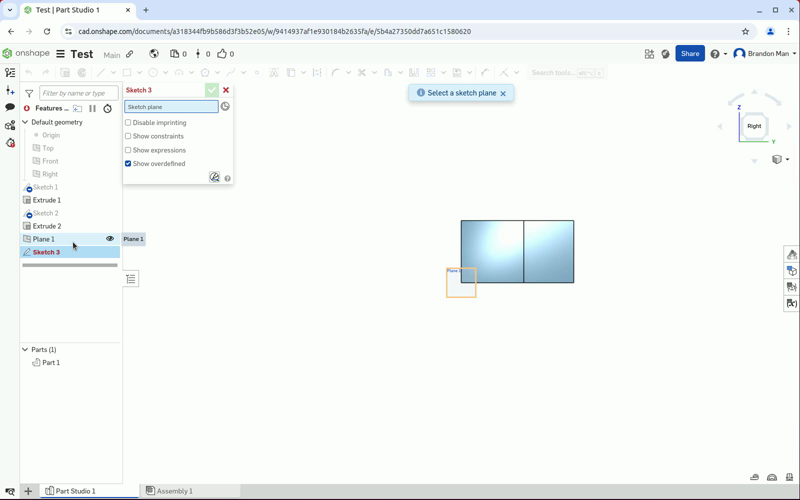
click(73, 241)
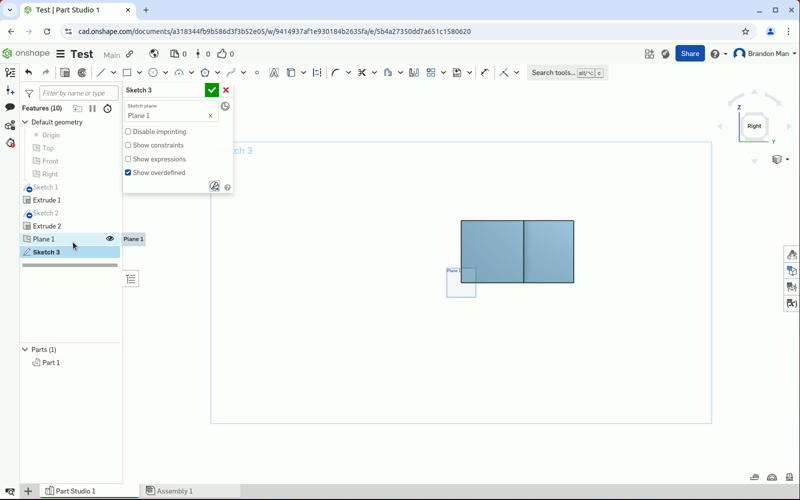
mouse_move(73, 352)
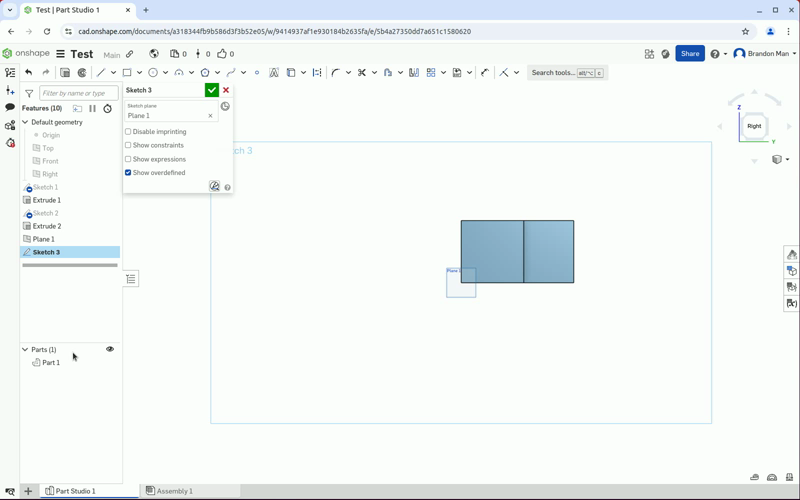
key(y)
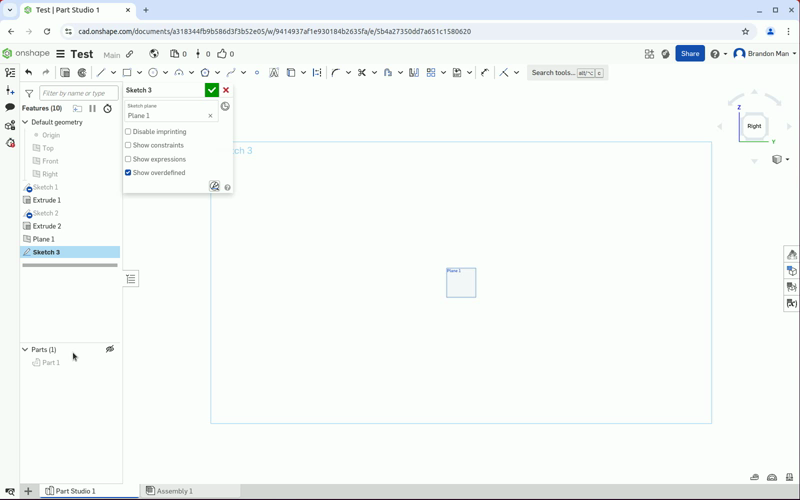
key(l)
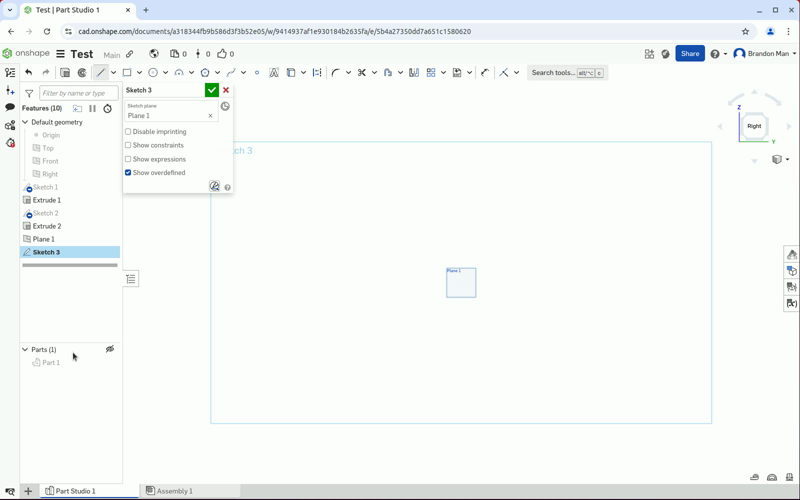
key_down(shift)
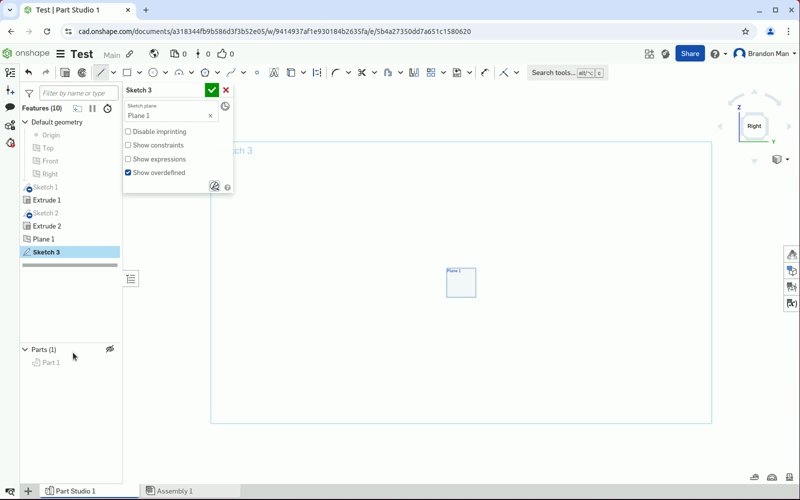
mouse_move(498, 220)
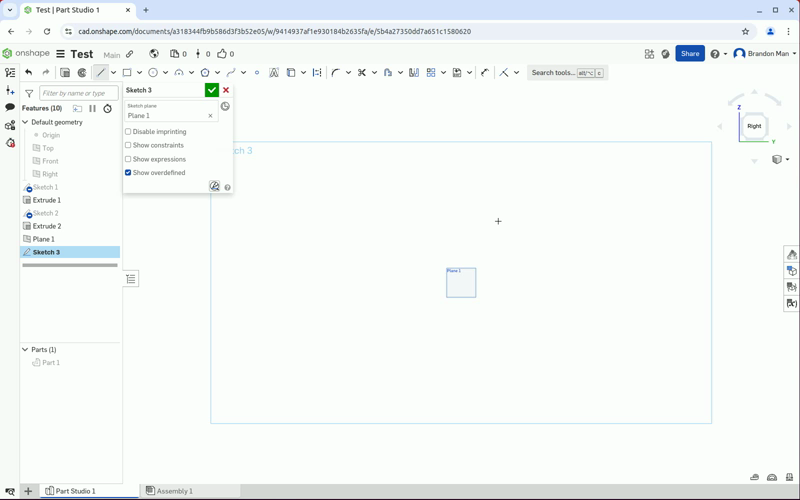
click(498, 220)
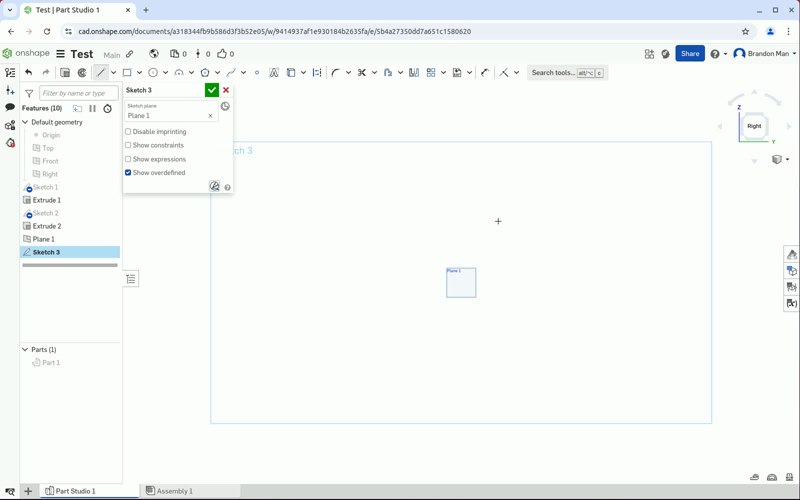
key_up(shift)
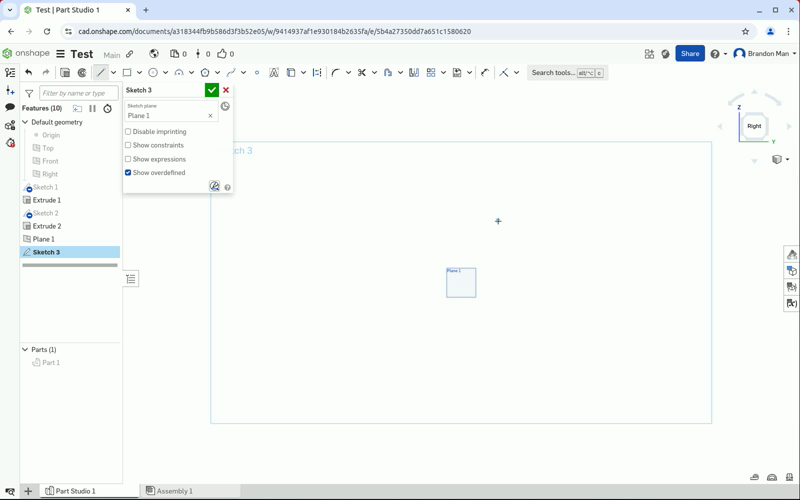
key_down(shift)
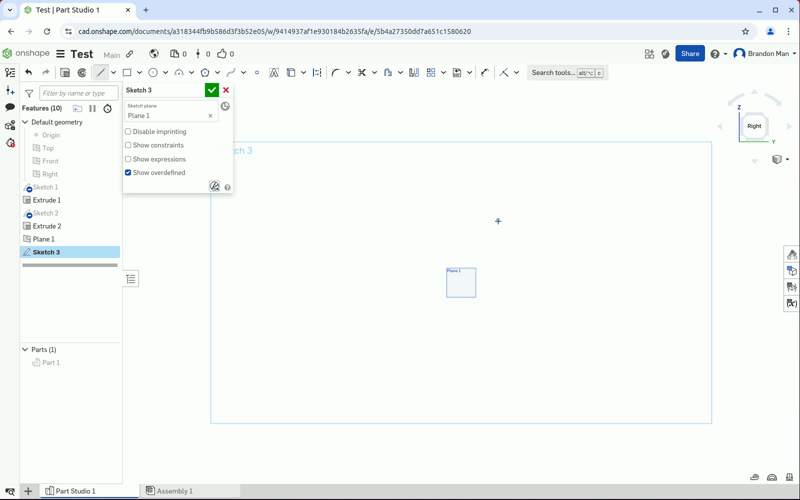
mouse_move(523, 283)
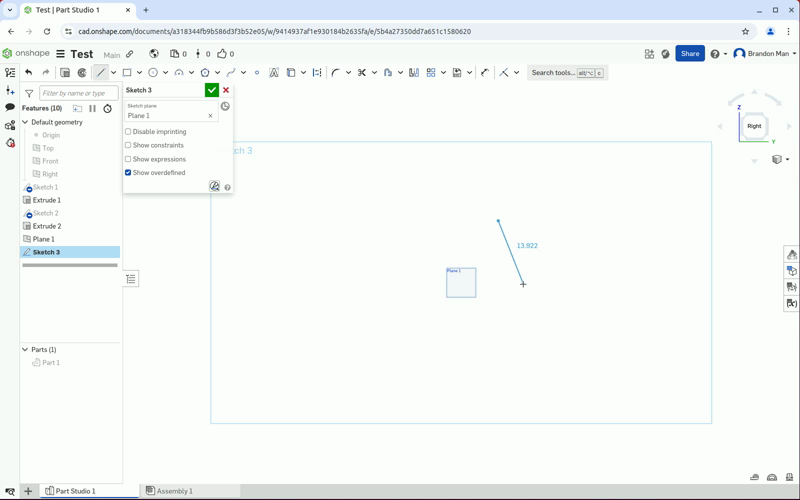
click(523, 283)
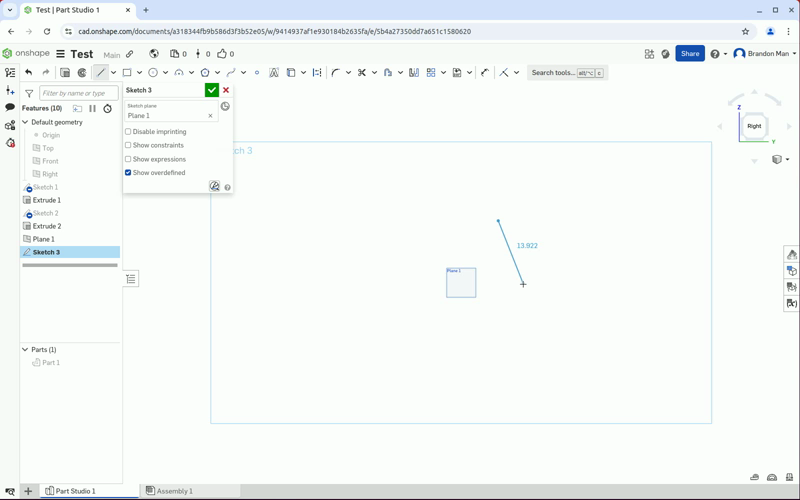
key_up(shift)
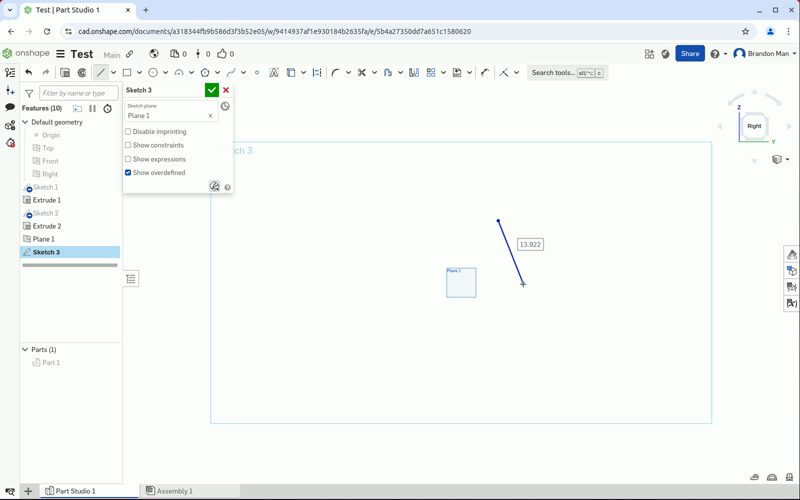
key_down(shift)
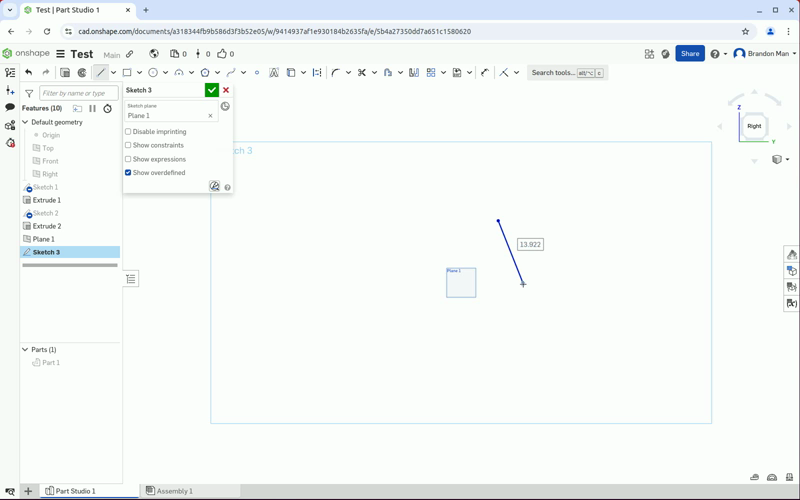
mouse_move(523, 220)
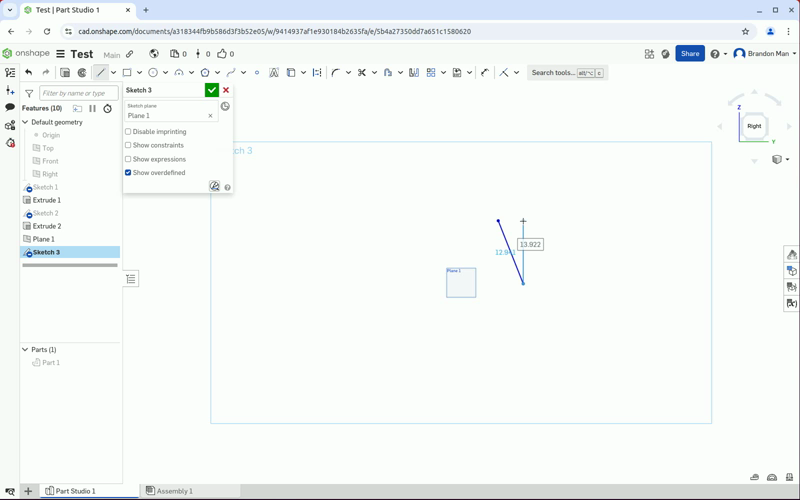
click(523, 220)
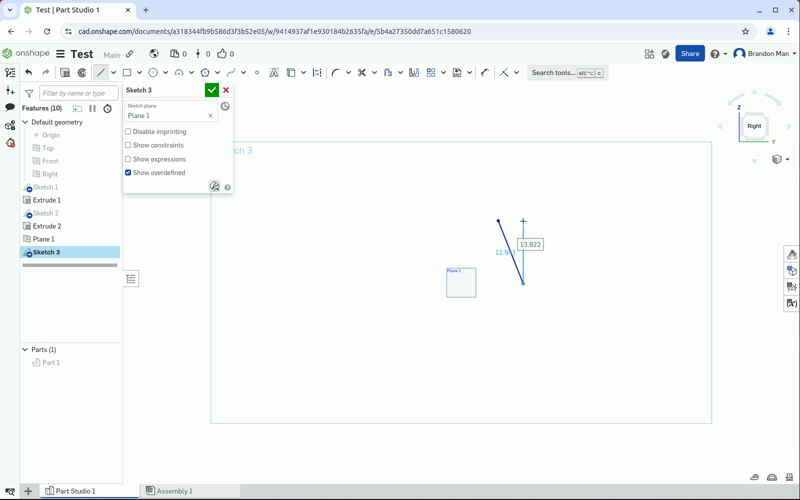
key_up(shift)
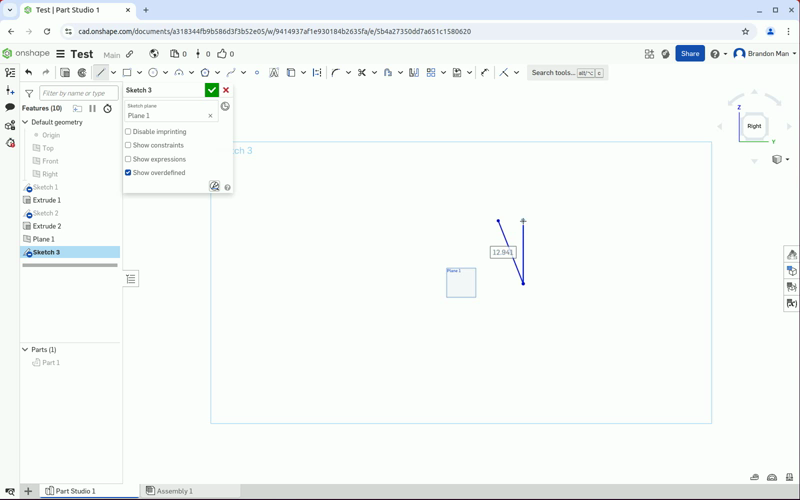
mouse_move(553, 220)
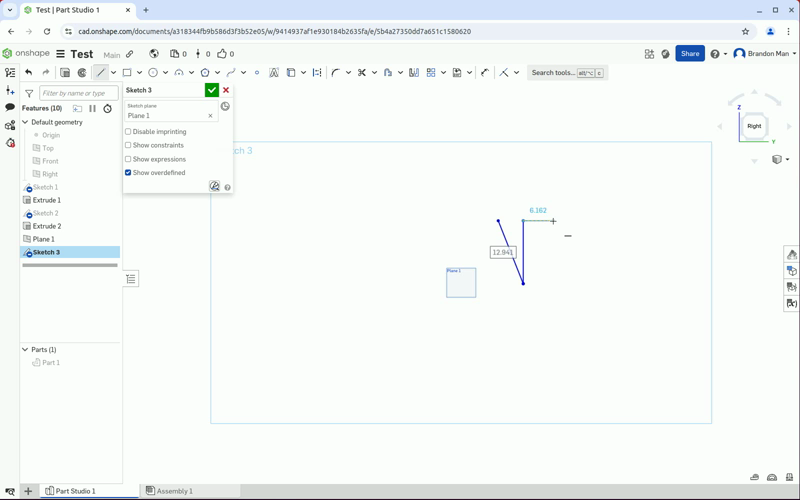
key_down(shift)
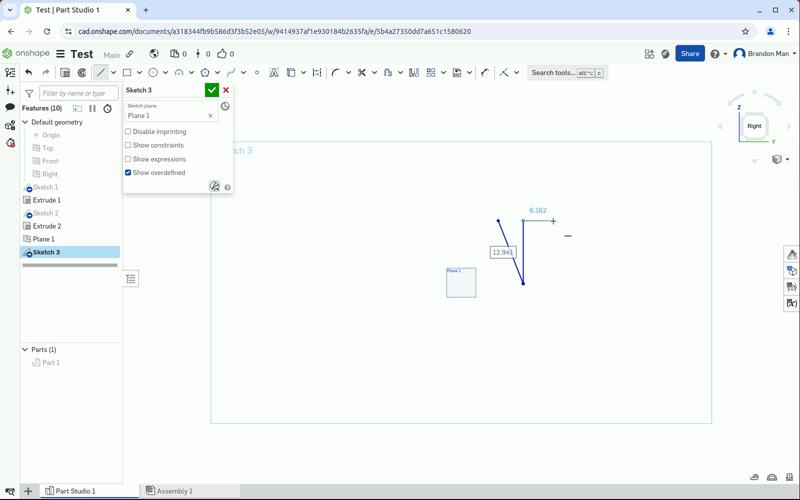
mouse_move(498, 220)
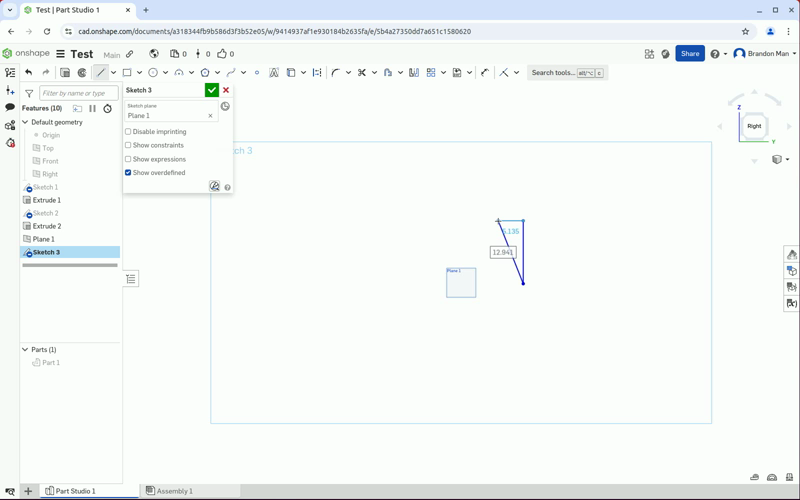
key_up(shift)
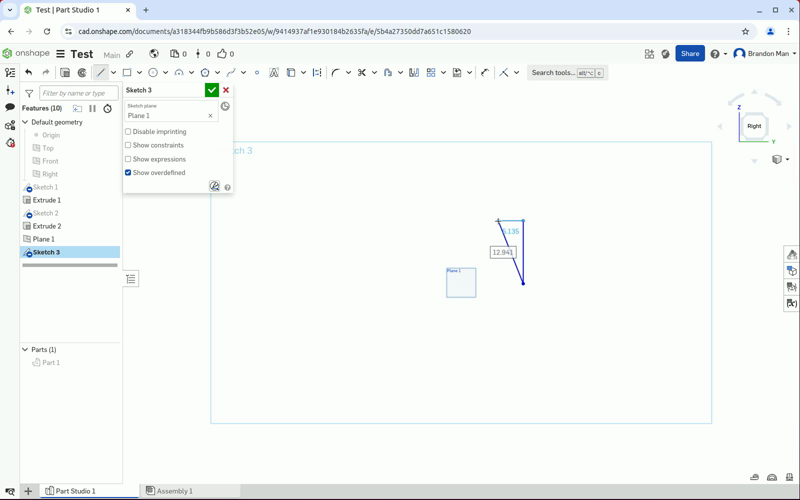
click(498, 220)
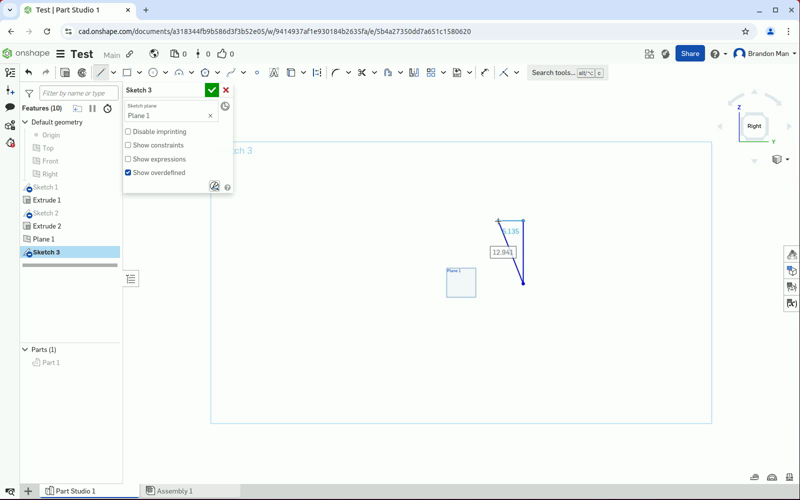
key(esc)
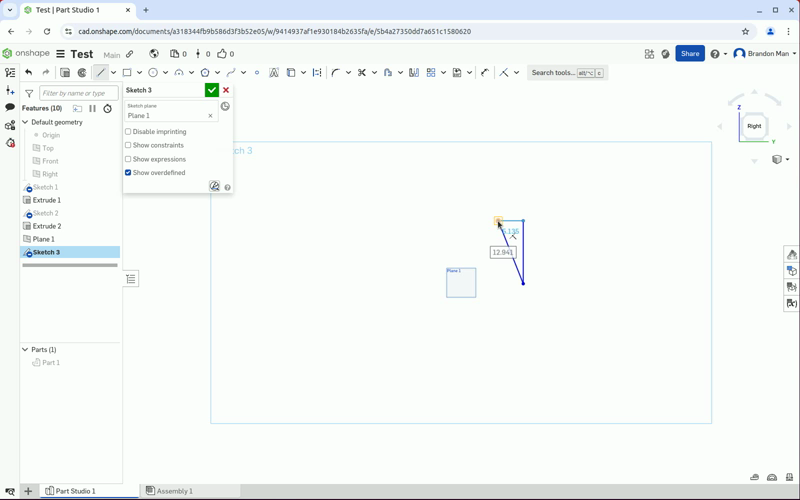
mouse_move(506, 235)
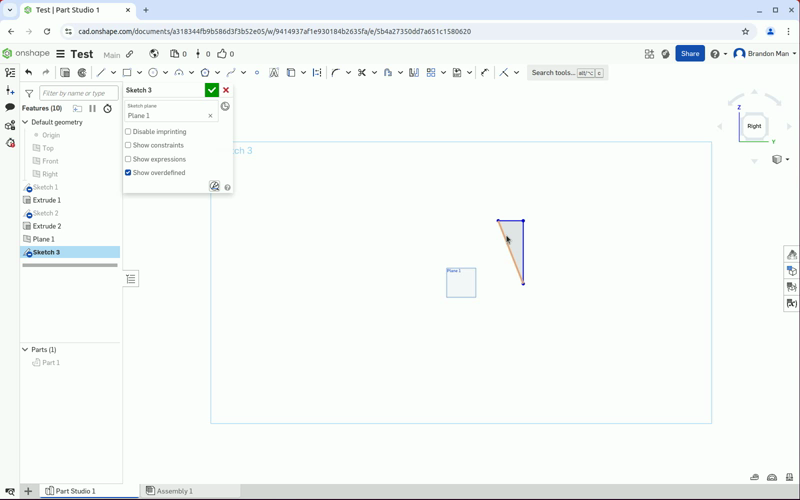
scroll(6)
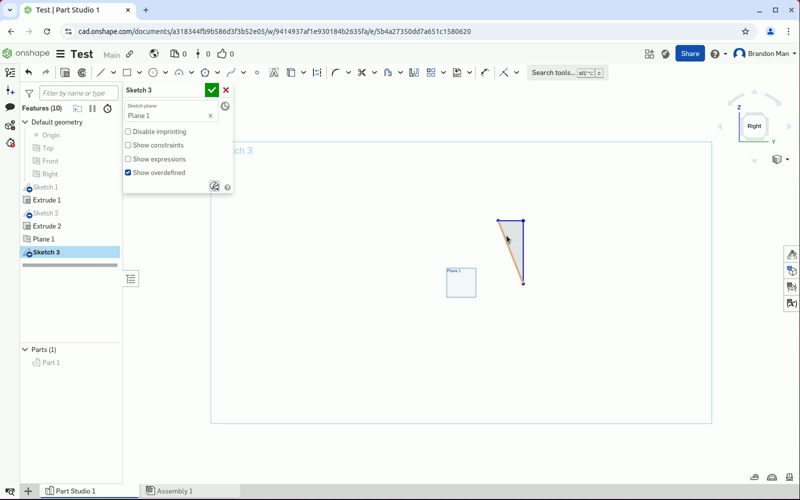
scroll(6)
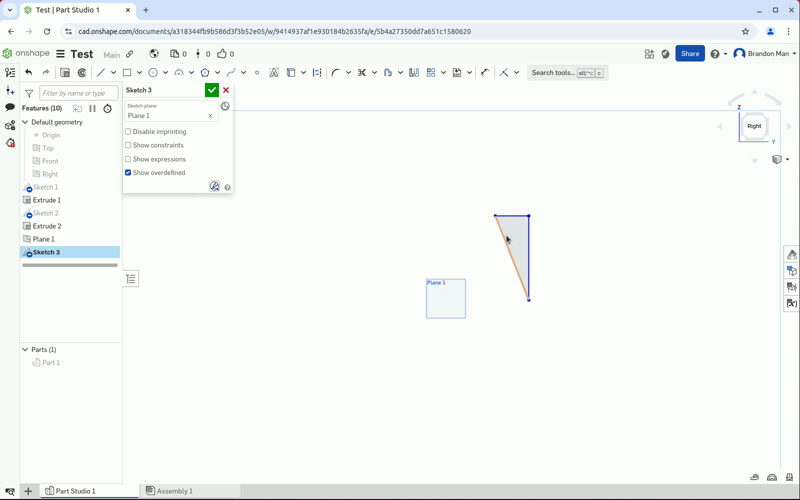
scroll(6)
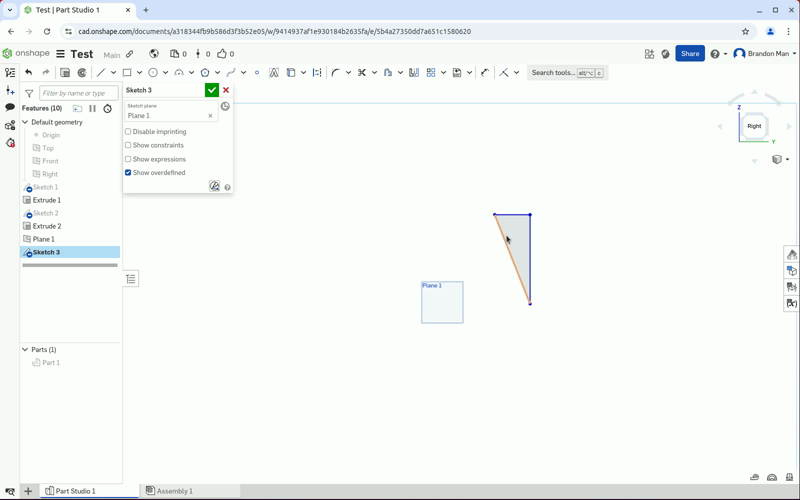
scroll(6)
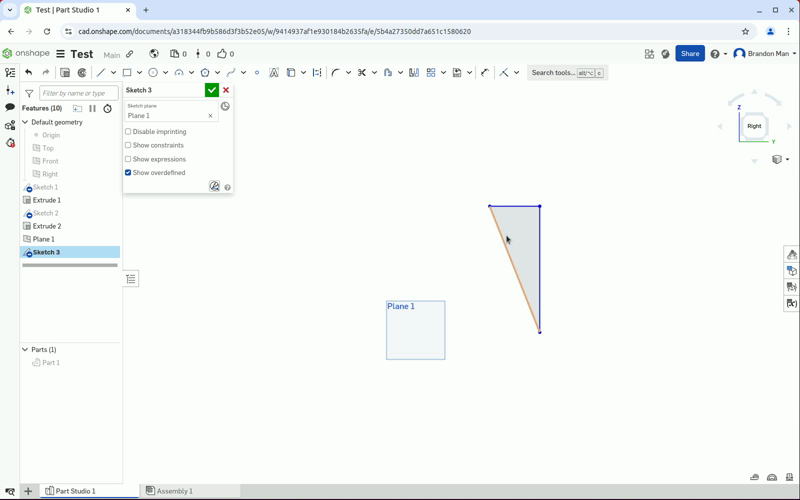
scroll(6)
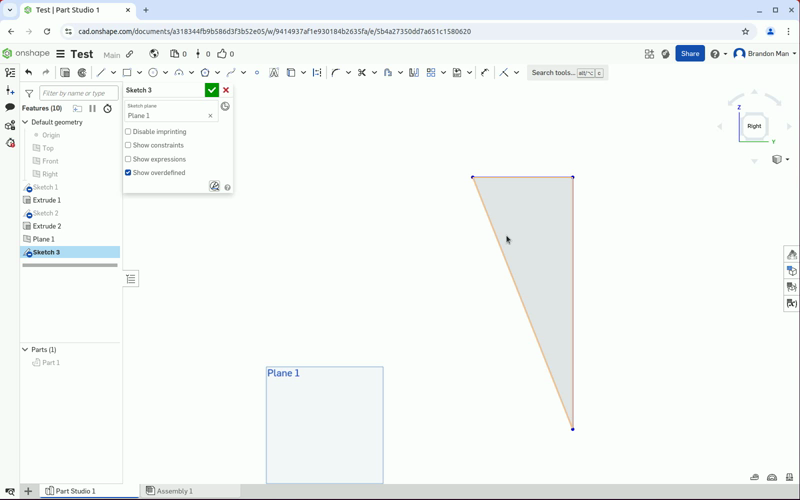
scroll(6)
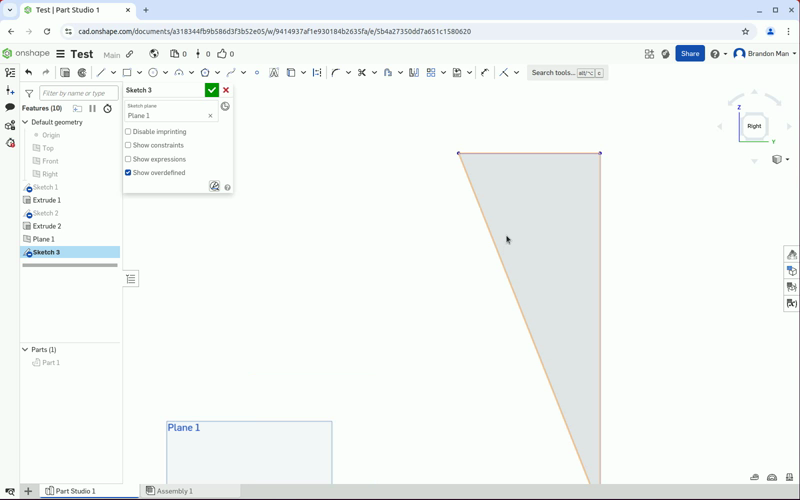
scroll(6)
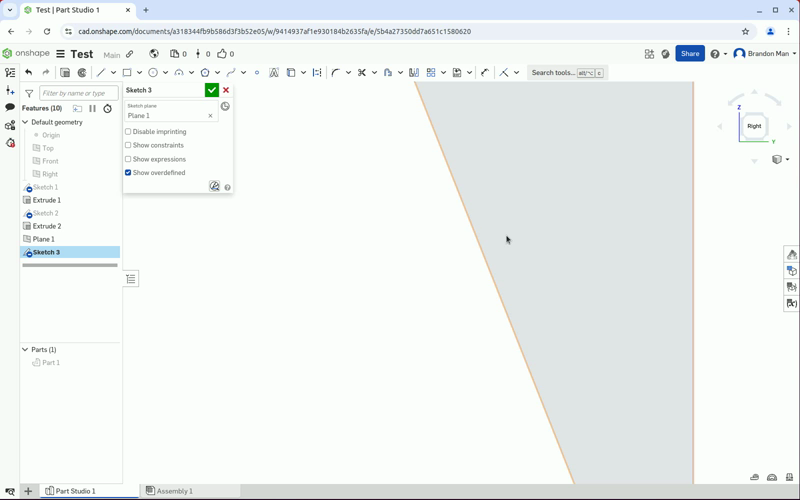
click(506, 235)
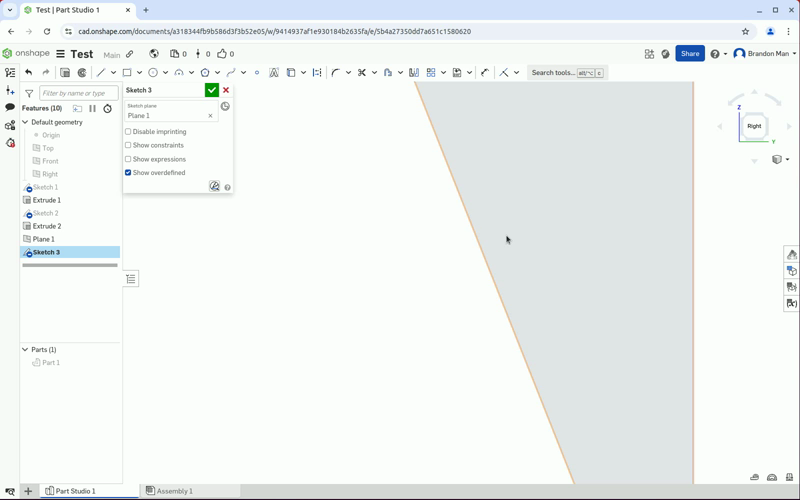
scroll(-6)
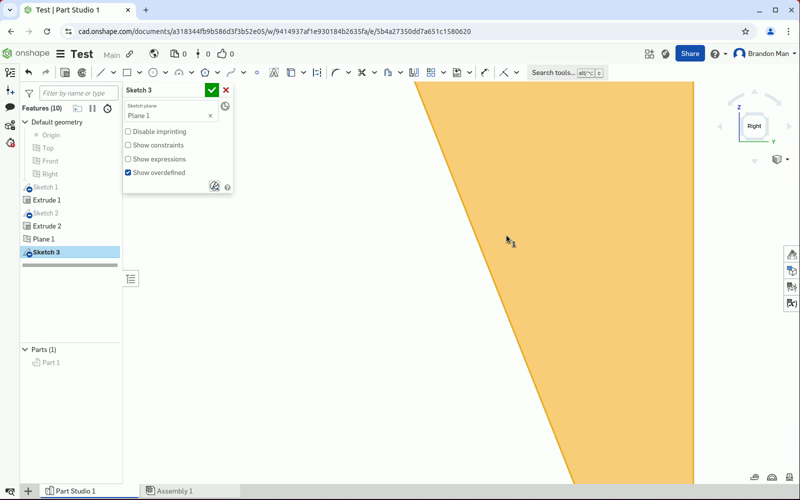
scroll(-6)
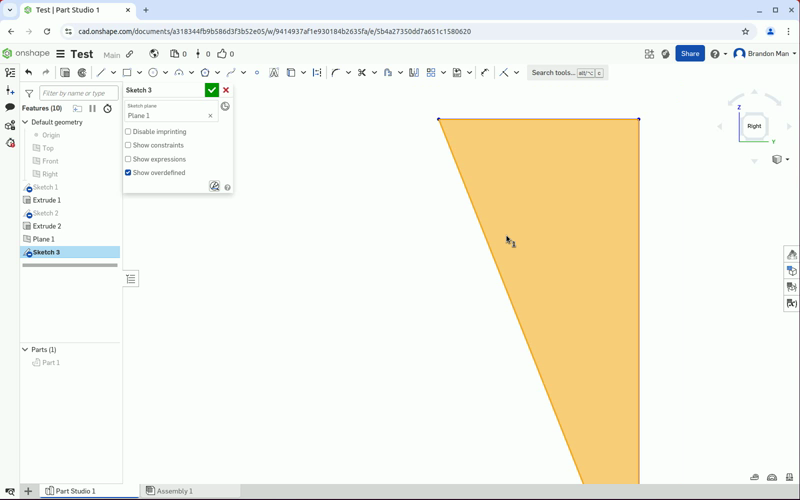
scroll(-6)
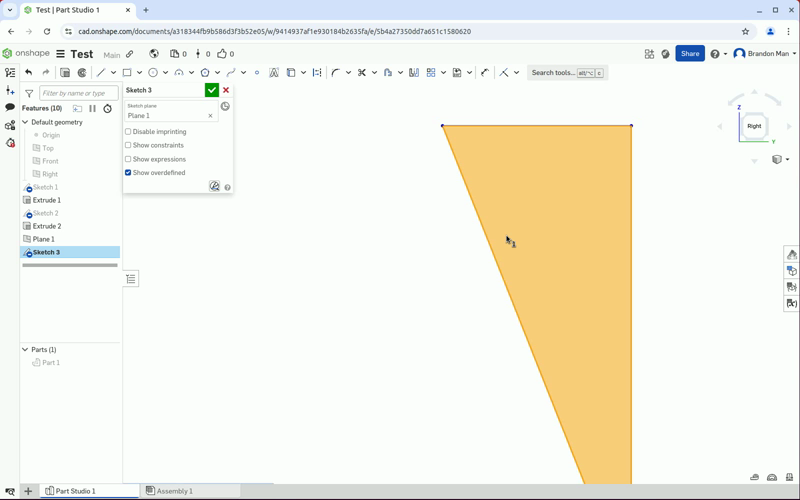
scroll(-6)
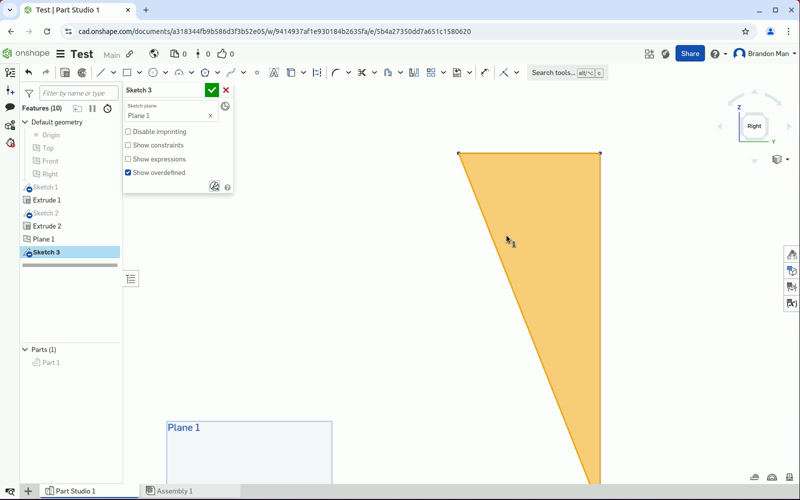
scroll(-6)
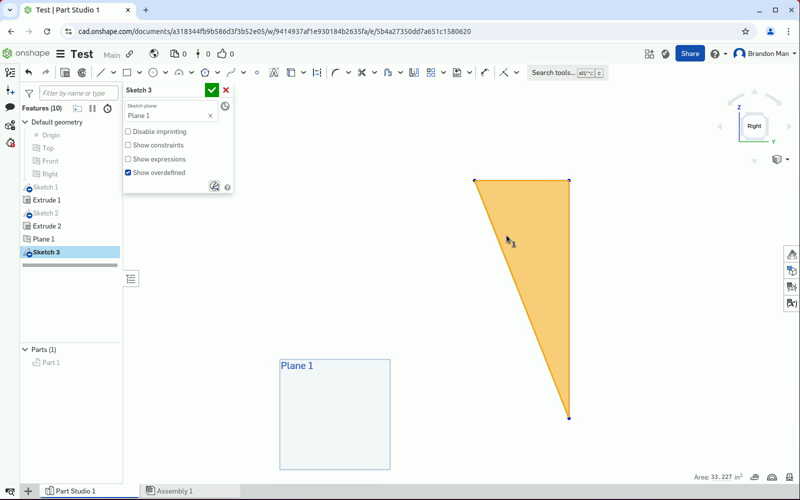
scroll(-6)
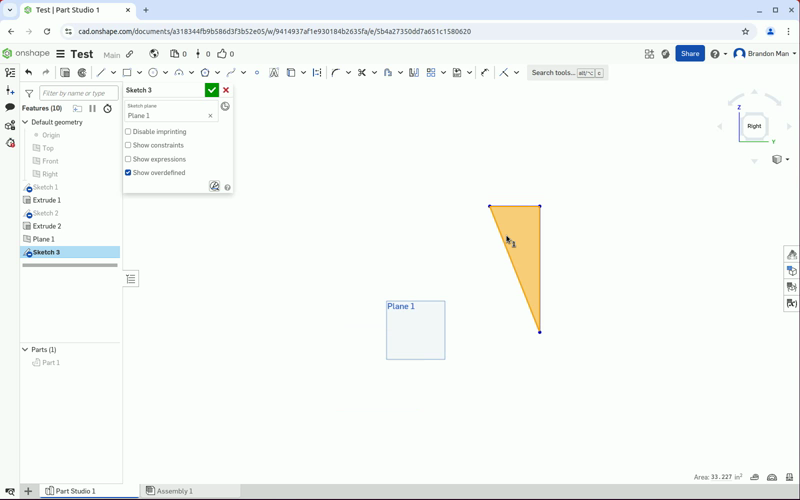
scroll(-6)
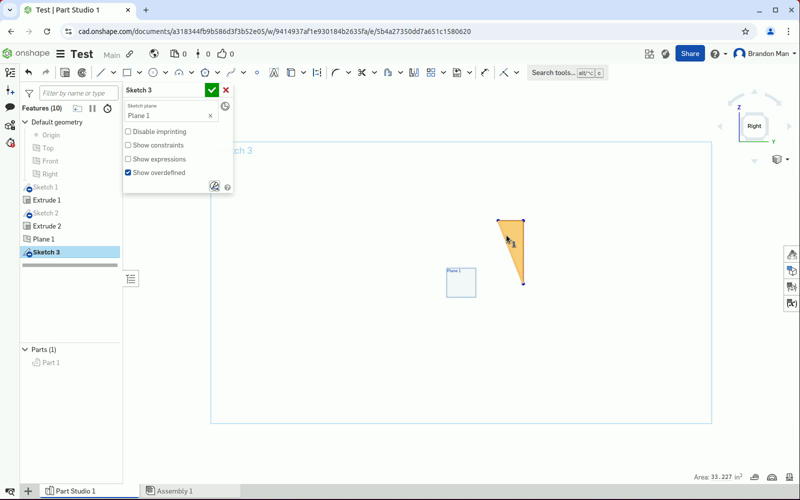
mouse_move(73, 352)
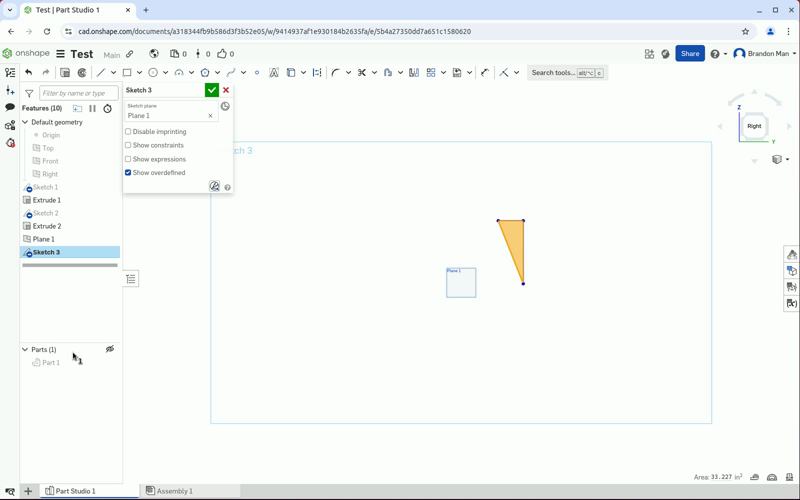
key(shift+y)
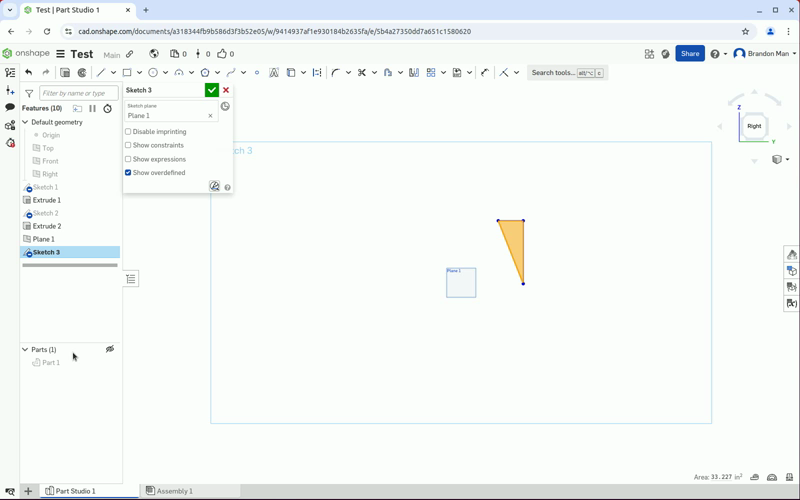
key(shift+e)
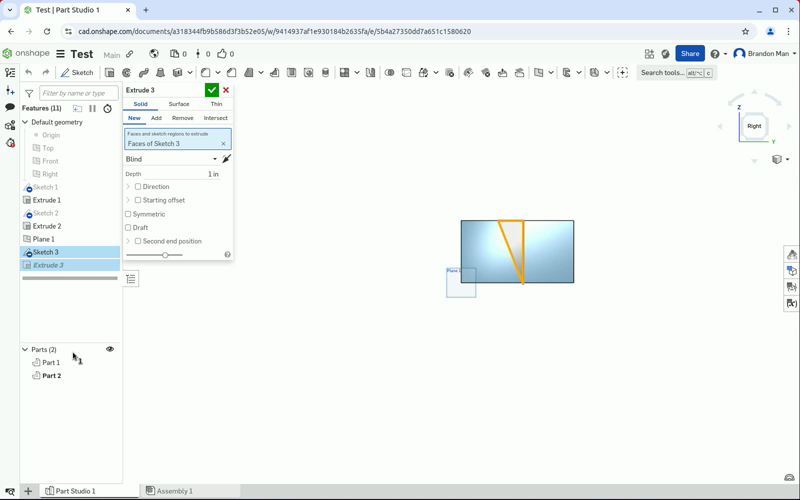
mouse_move(143, 106)
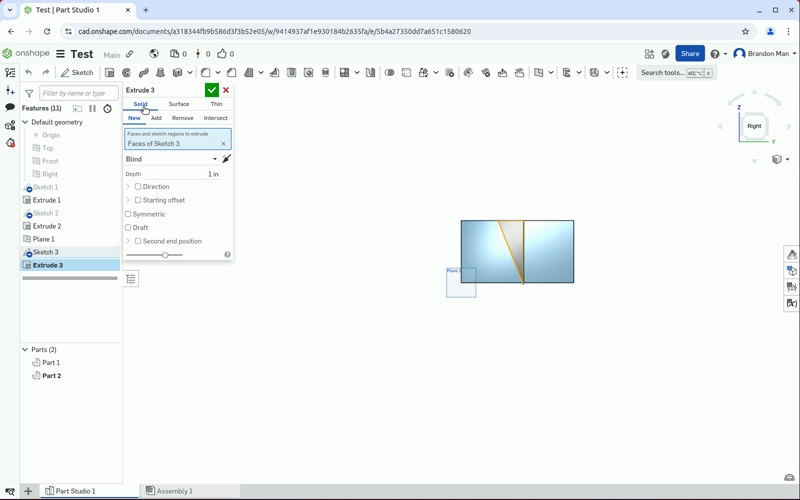
click(143, 106)
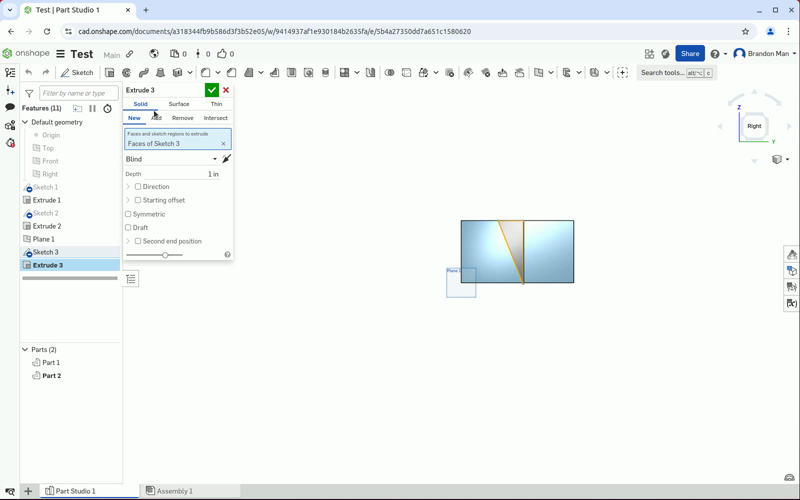
mouse_move(186, 120)
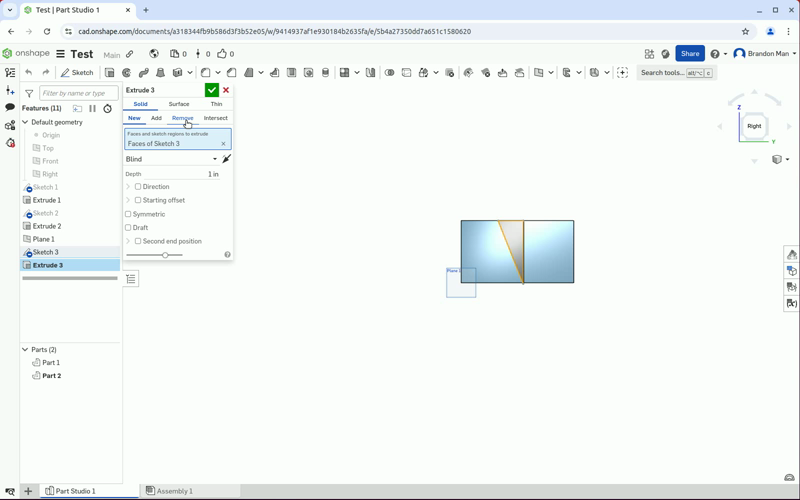
click(186, 120)
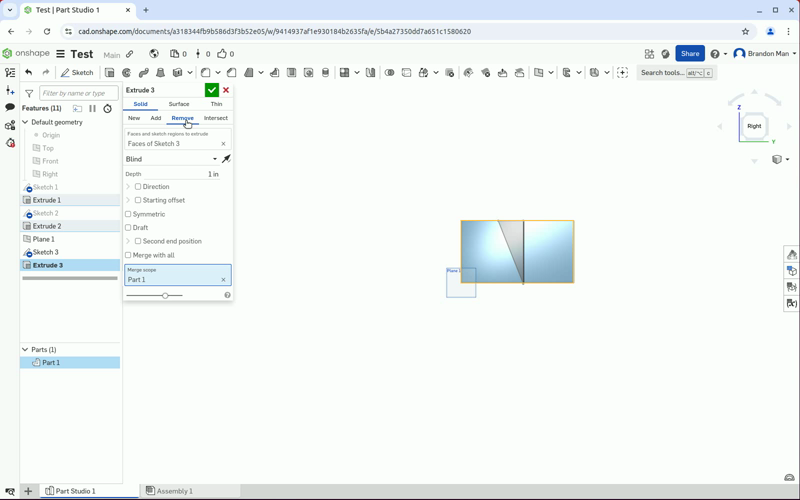
key(tab, 4)
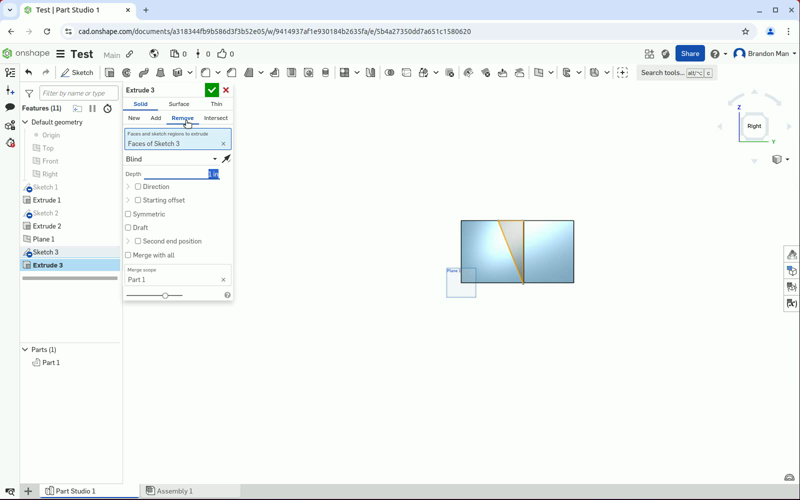
text(5.055)
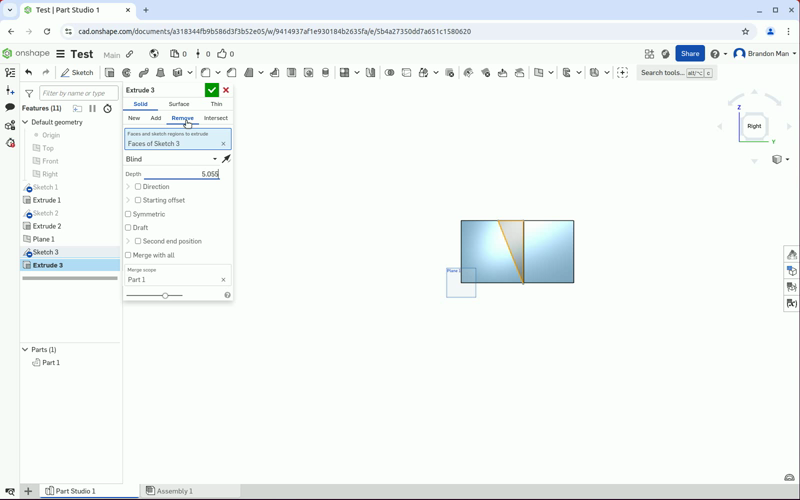
key(tab, 6)
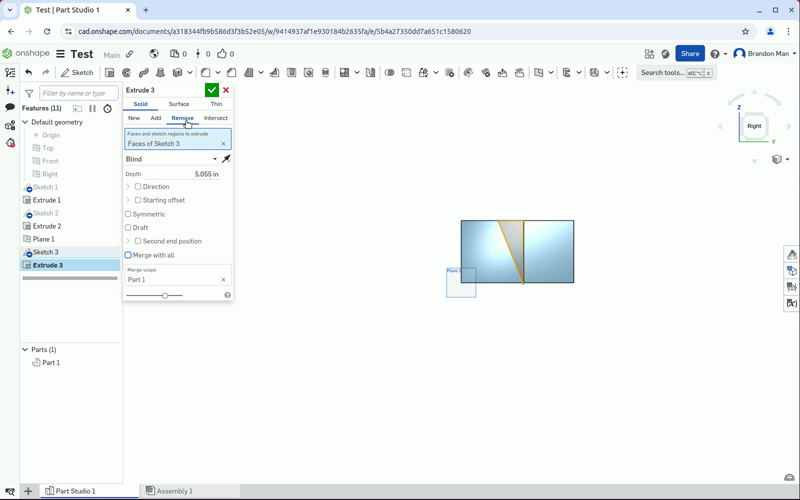
key(space)
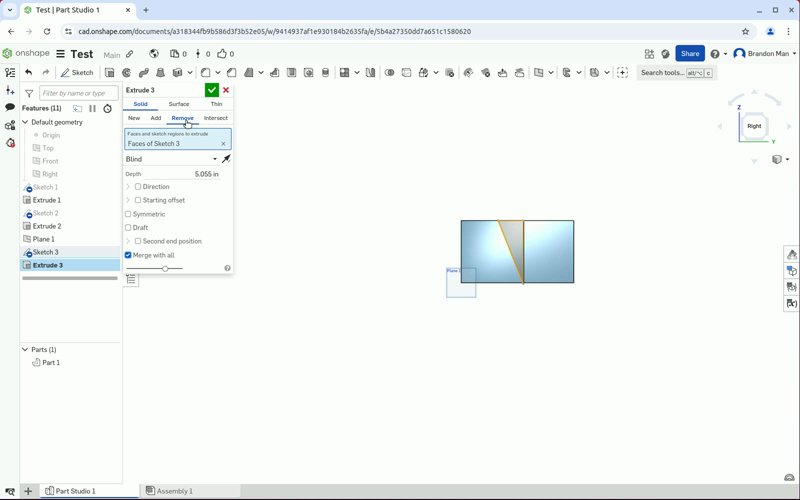
key(enter)
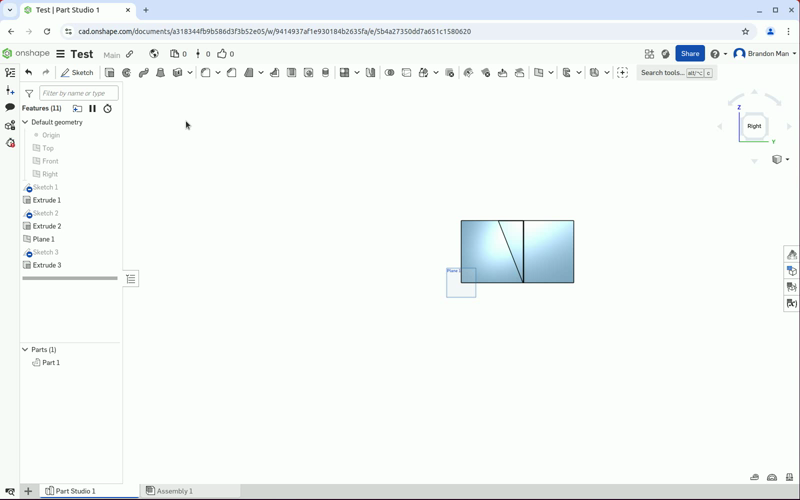
key(shift+h)
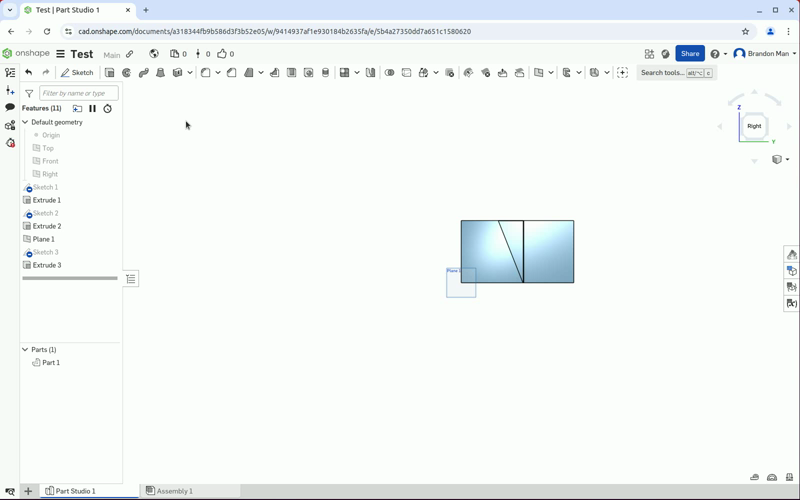
key(shift+h)
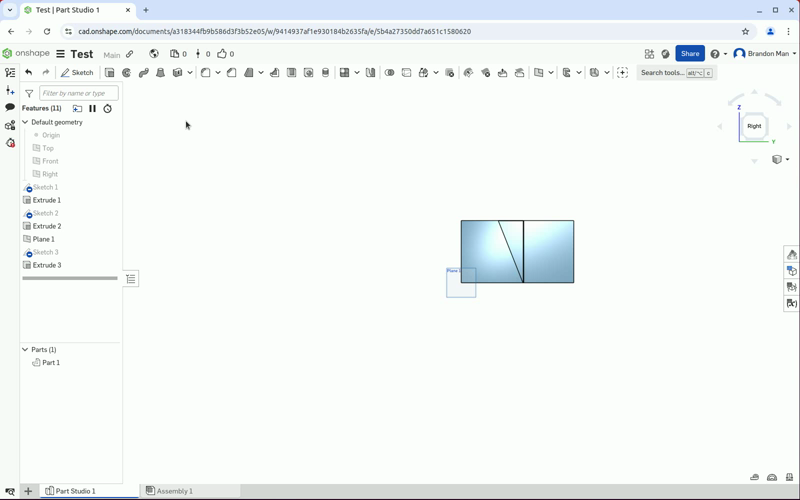
mouse_move(73, 189)
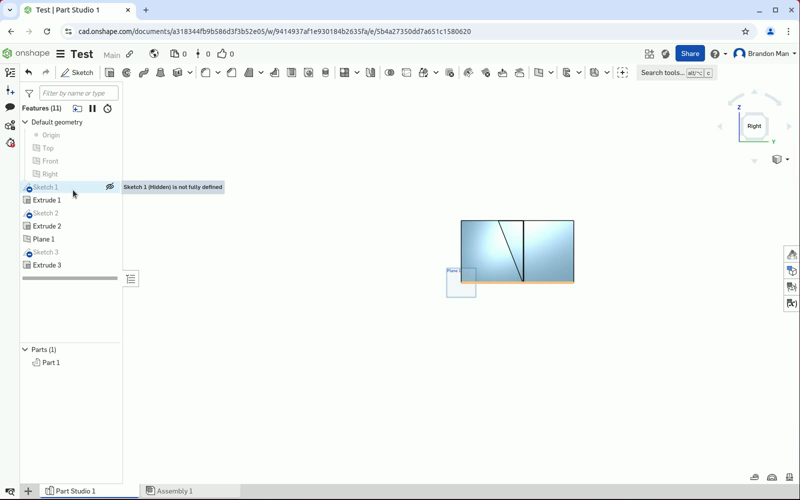
click(73, 189)
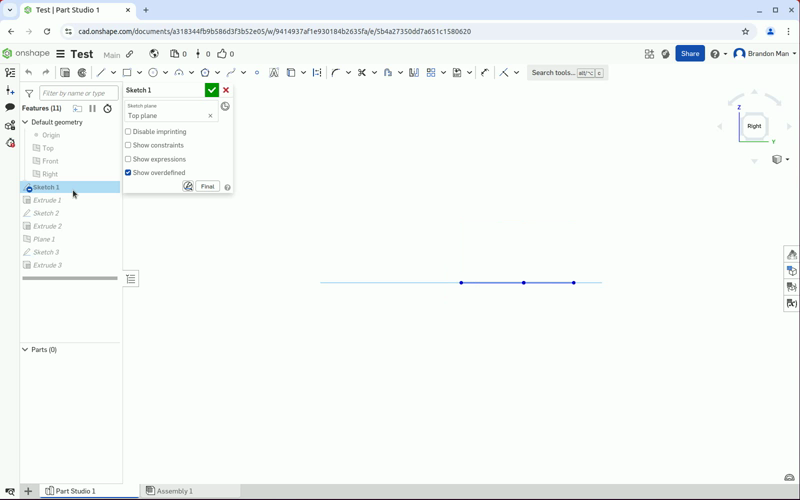
mouse_move(229, 92)
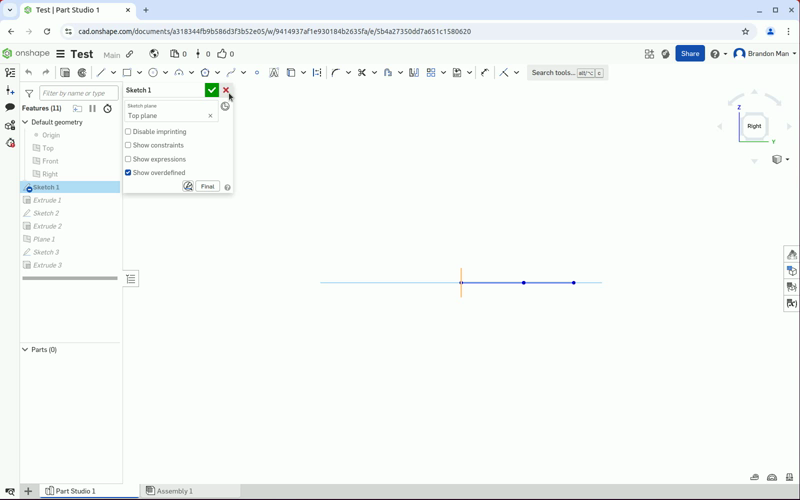
click(229, 92)
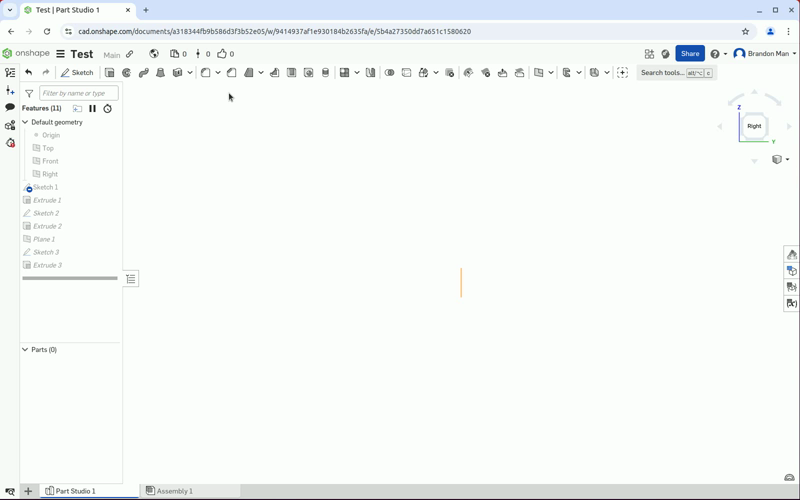
mouse_move(541, 75)
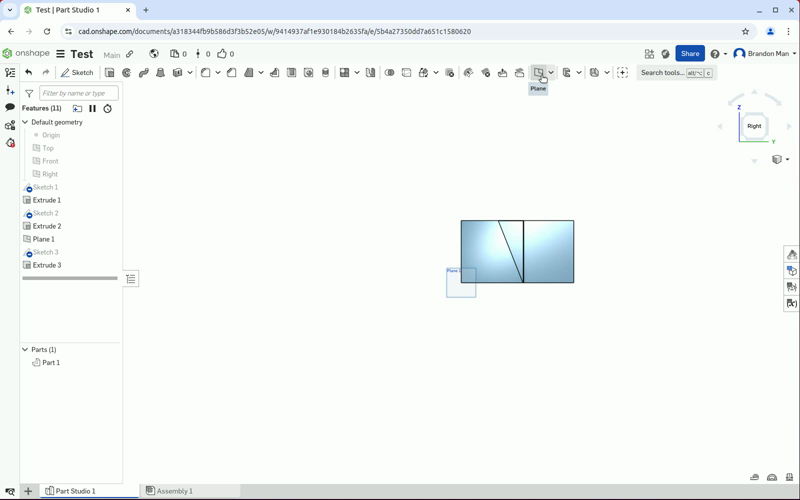
click(541, 75)
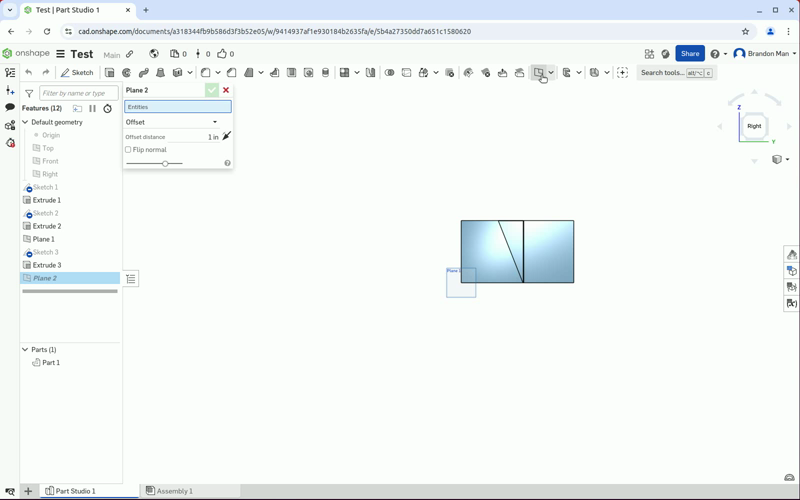
mouse_move(73, 176)
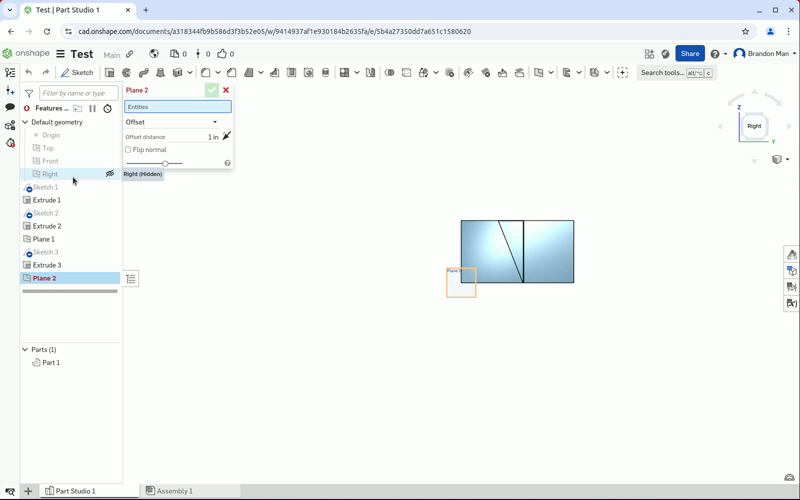
click(73, 176)
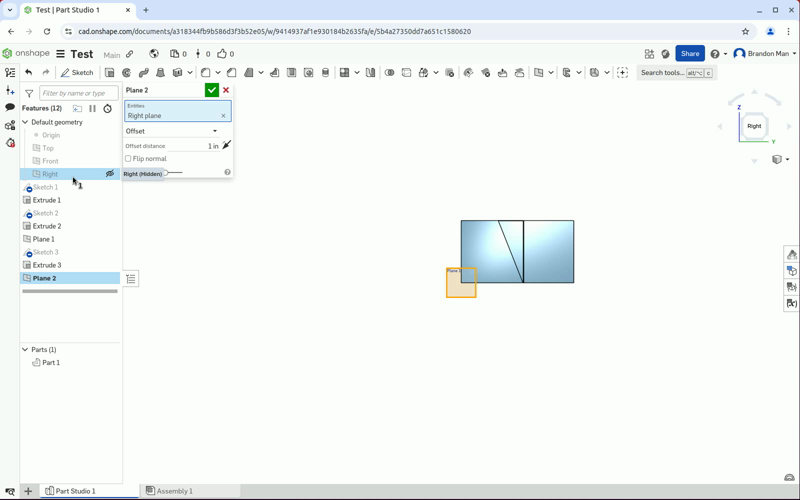
key(tab, 2)
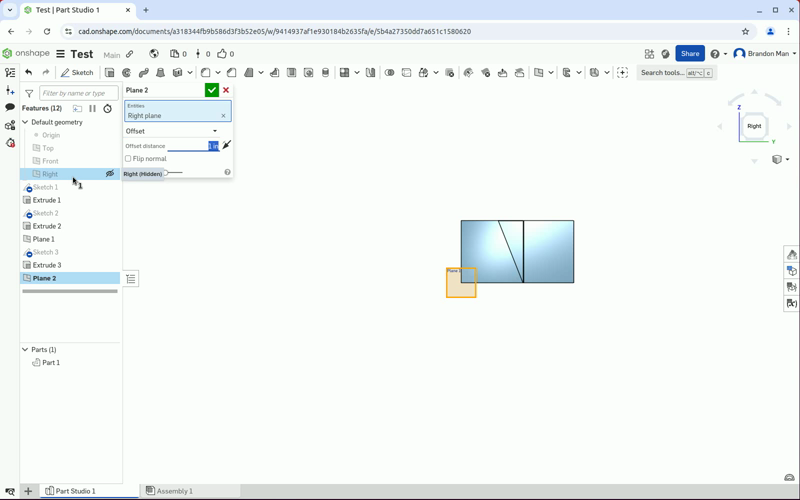
text(10.352)
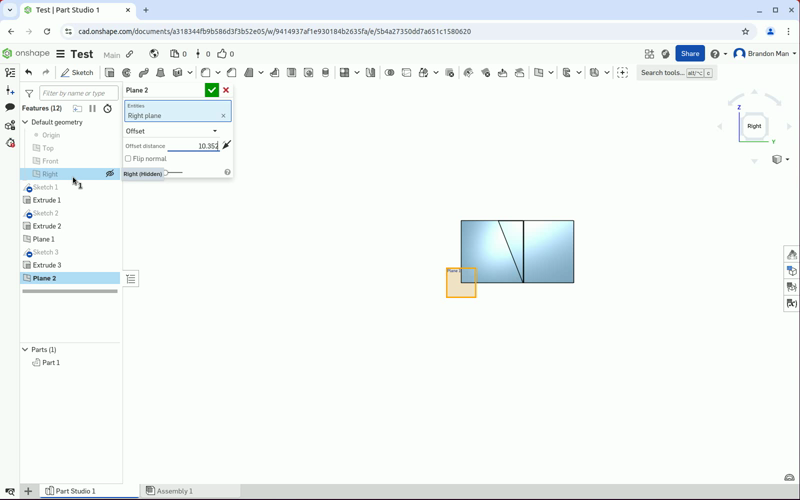
key(enter, 2)
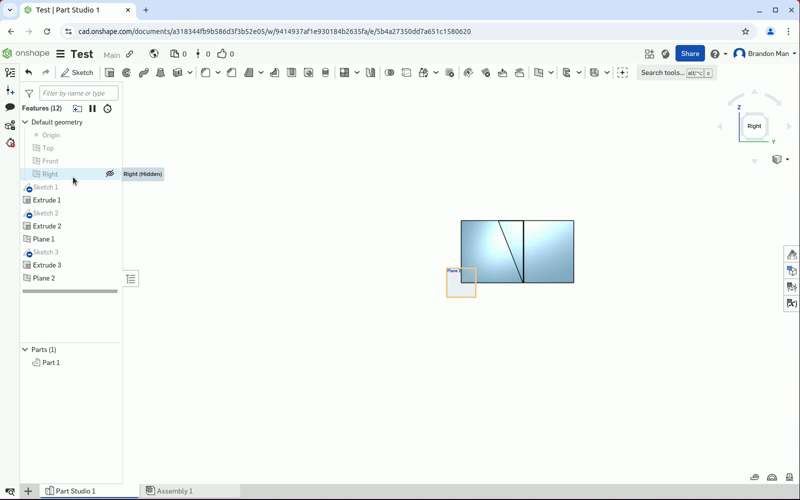
key(shift+s)
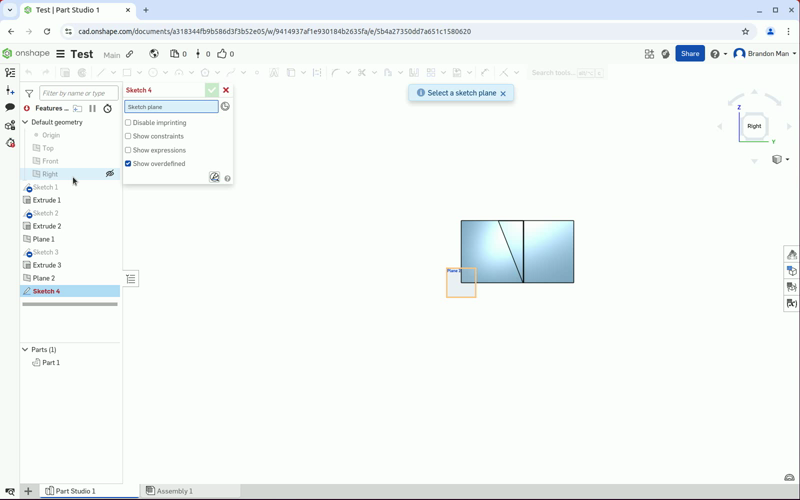
mouse_move(73, 280)
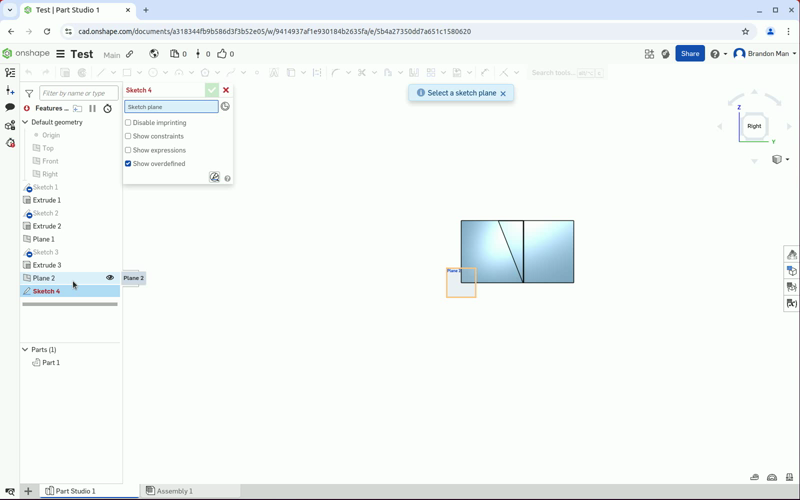
click(73, 280)
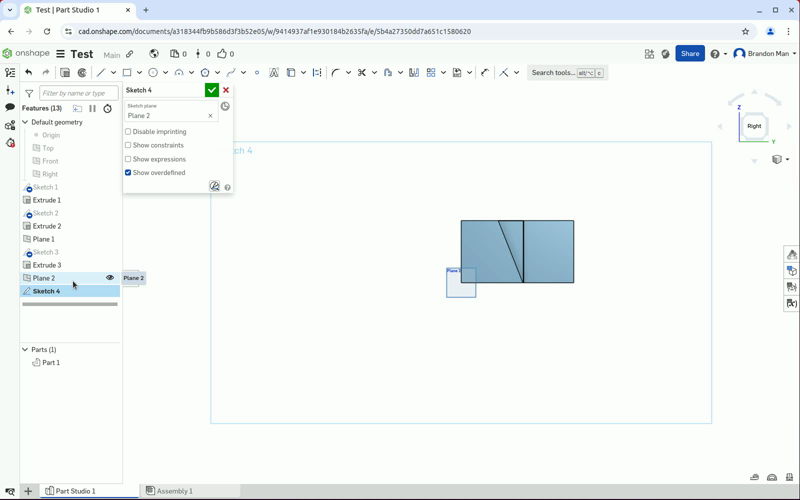
mouse_move(73, 352)
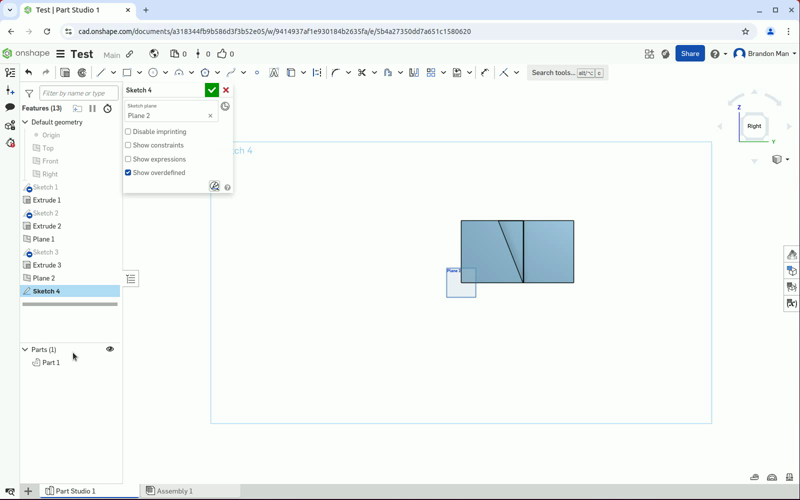
key(y)
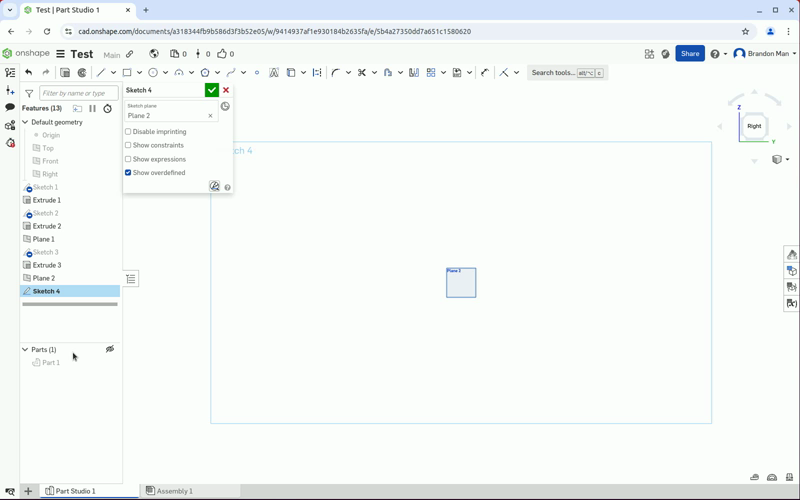
key(l)
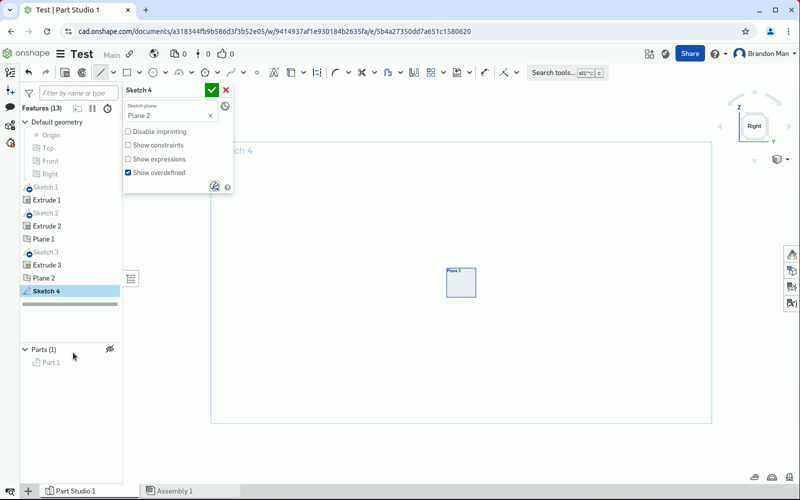
key_down(shift)
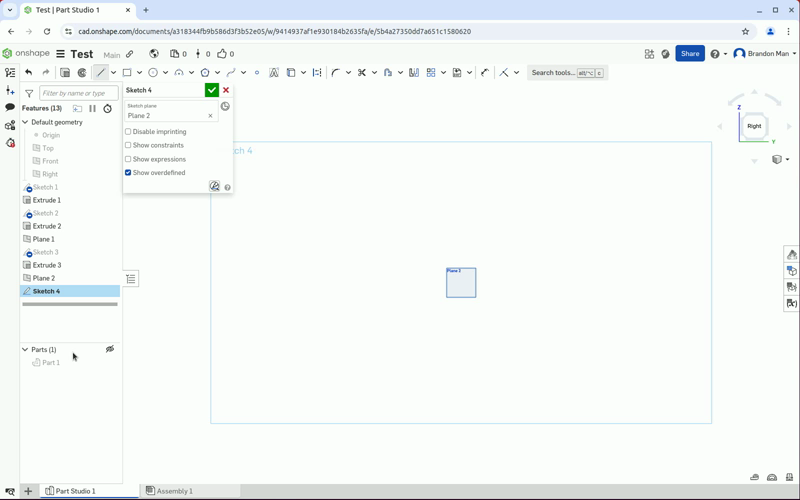
mouse_move(548, 220)
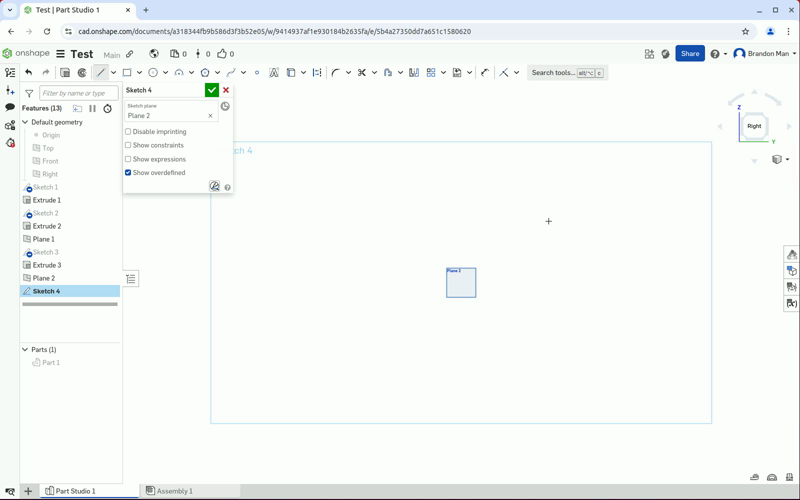
click(548, 220)
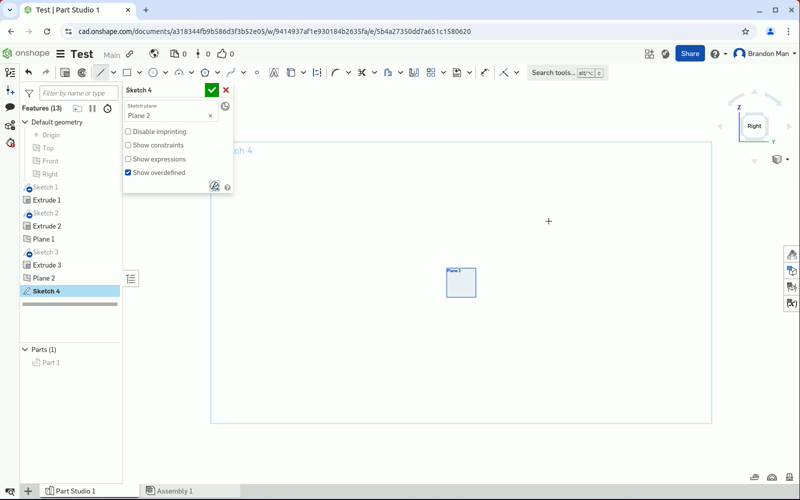
key_up(shift)
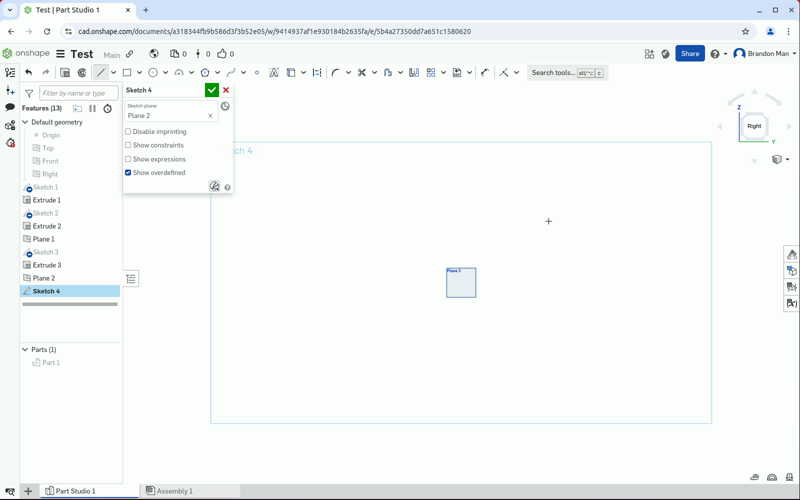
key_down(shift)
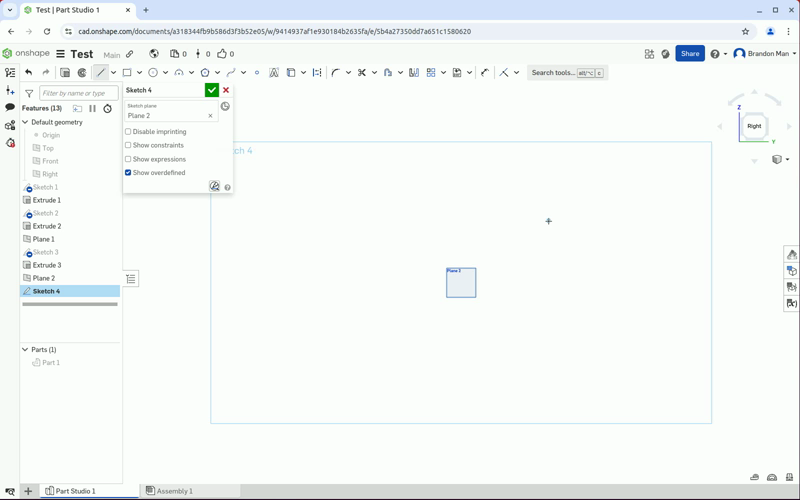
mouse_move(573, 283)
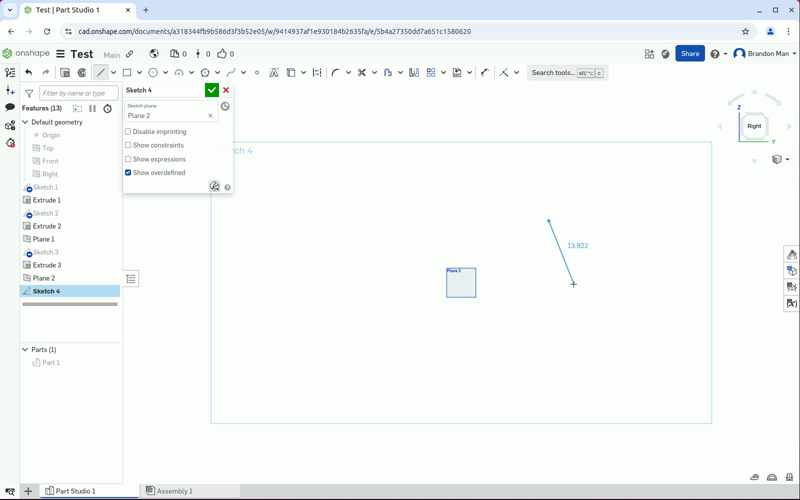
click(573, 283)
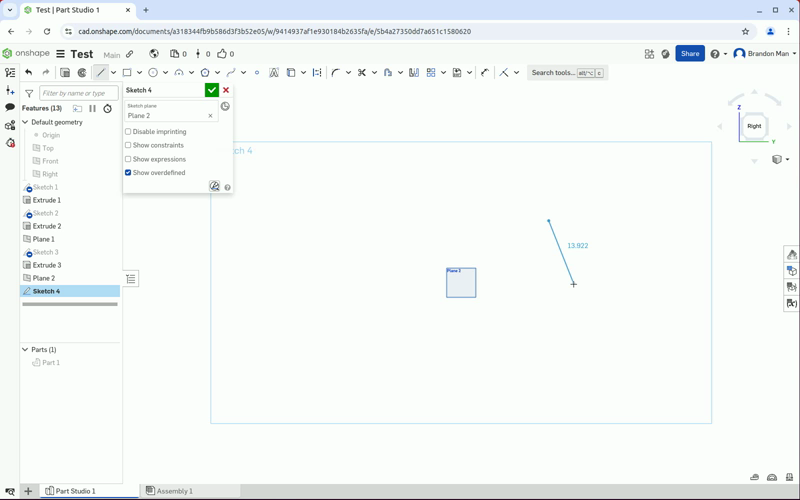
key_up(shift)
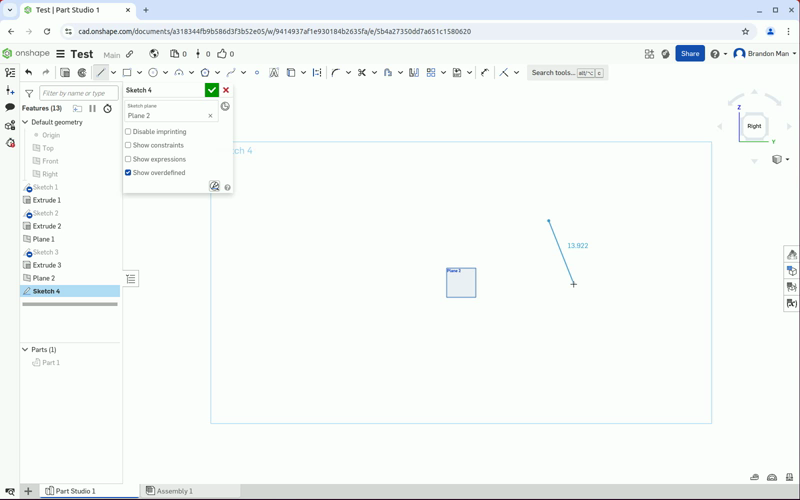
key_down(shift)
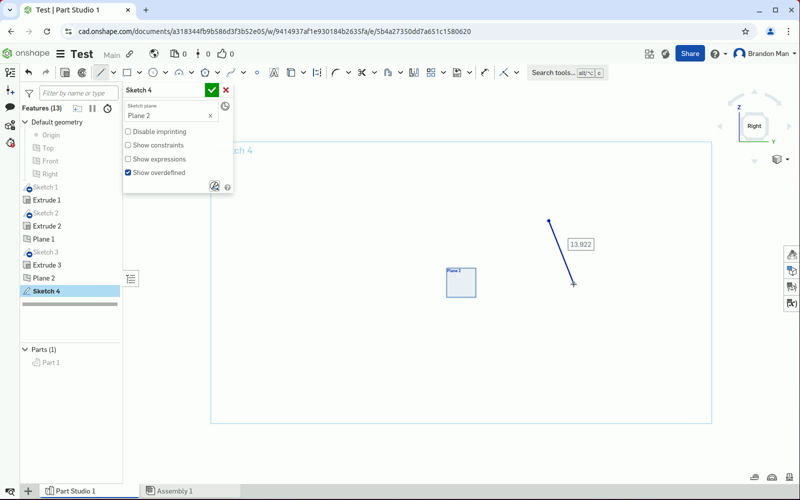
mouse_move(573, 220)
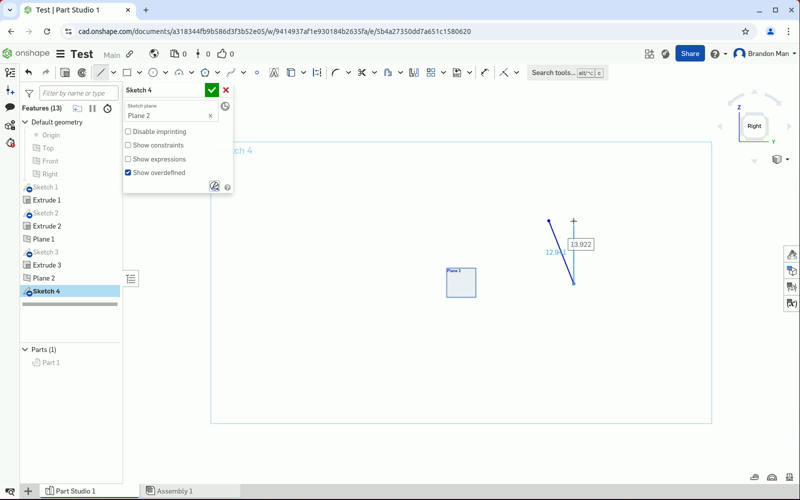
click(573, 220)
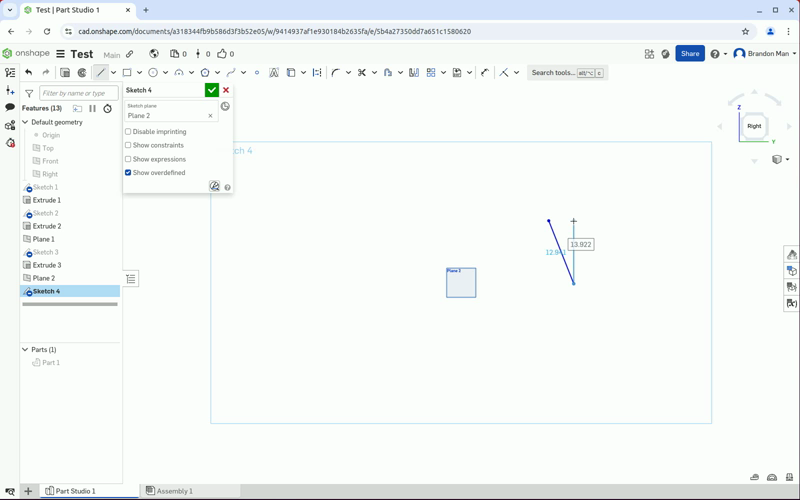
key_up(shift)
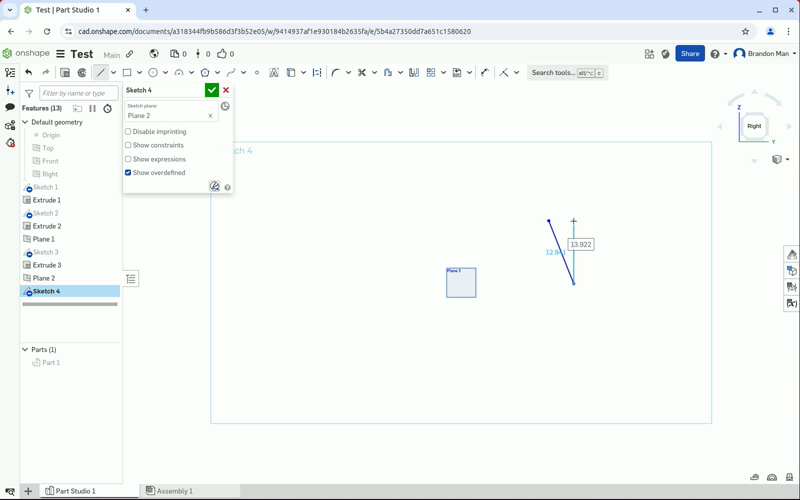
mouse_move(589, 220)
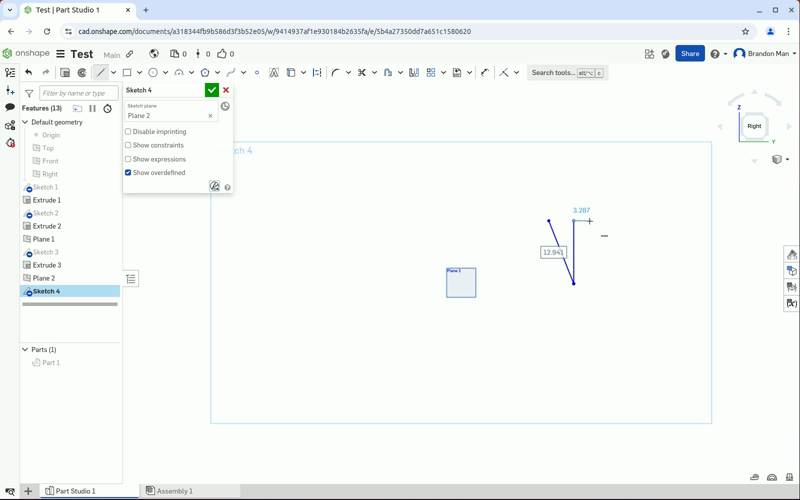
key_down(shift)
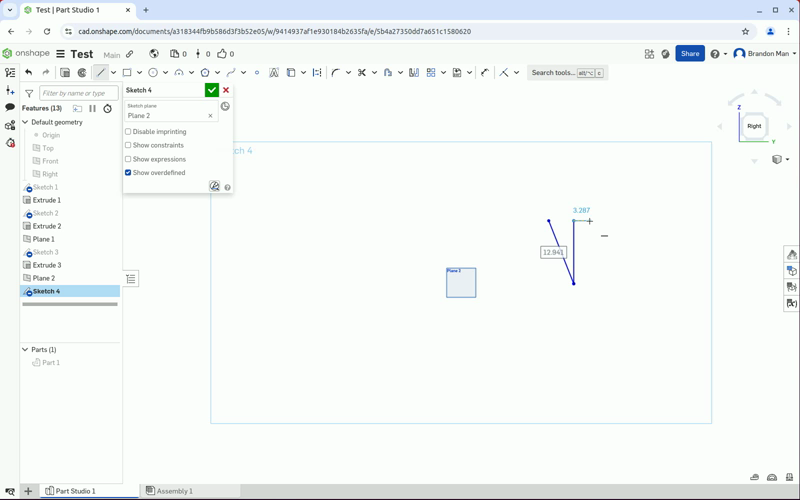
mouse_move(548, 220)
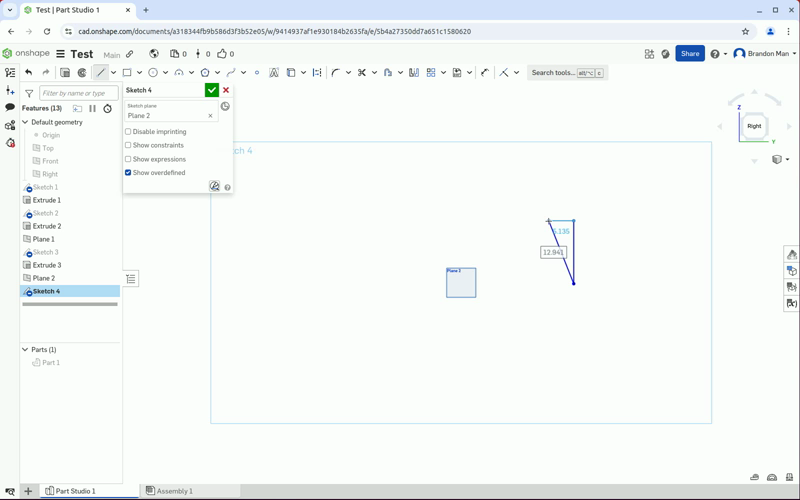
key_up(shift)
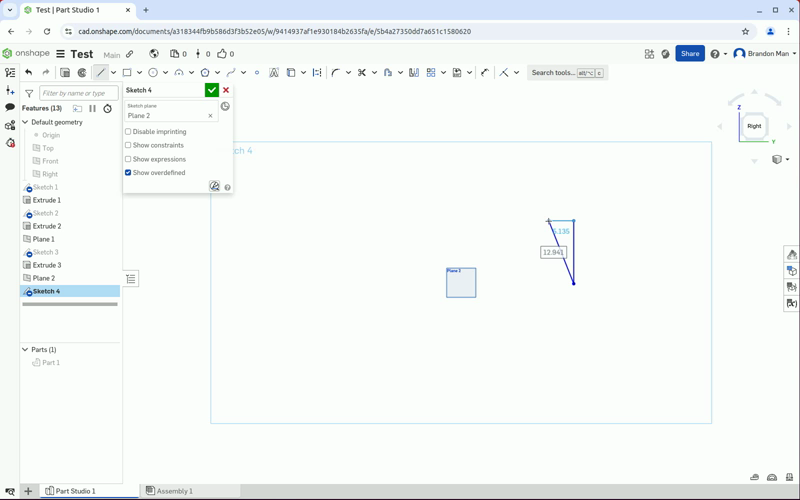
click(548, 220)
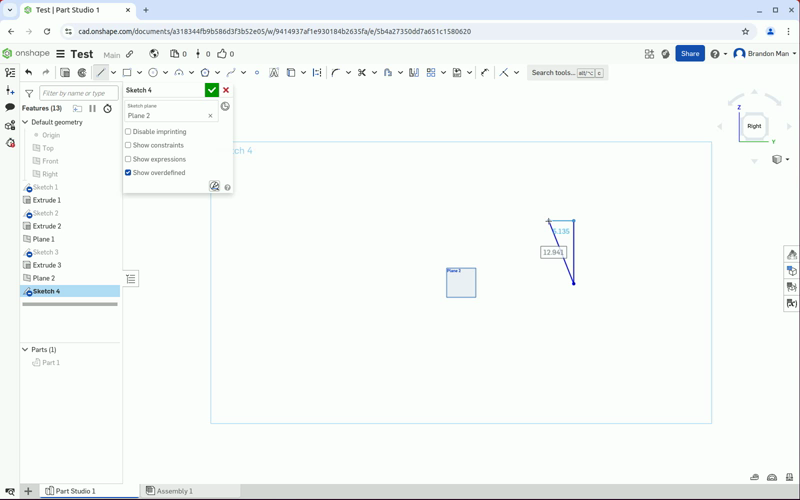
key(esc)
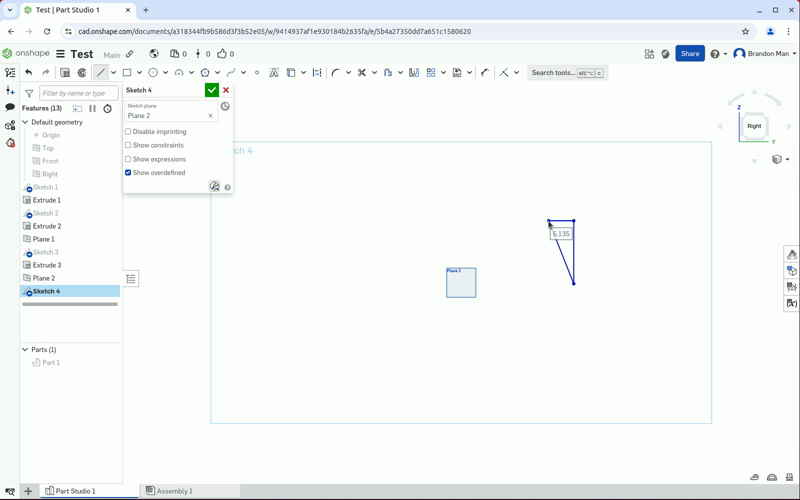
mouse_move(561, 251)
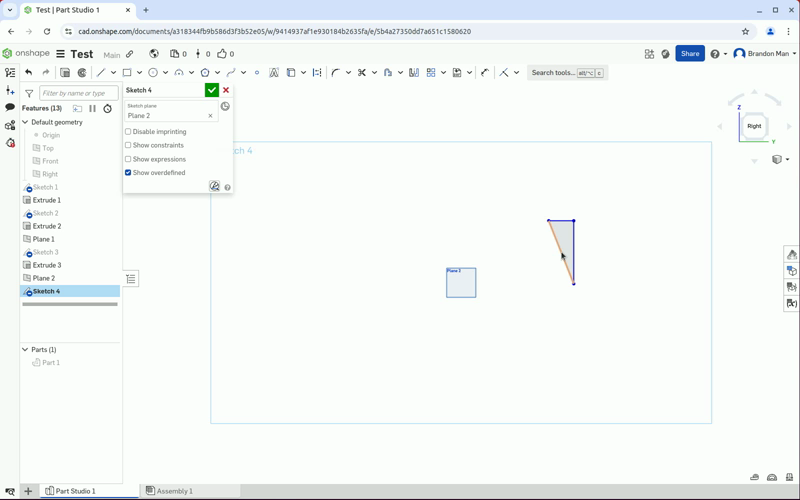
scroll(6)
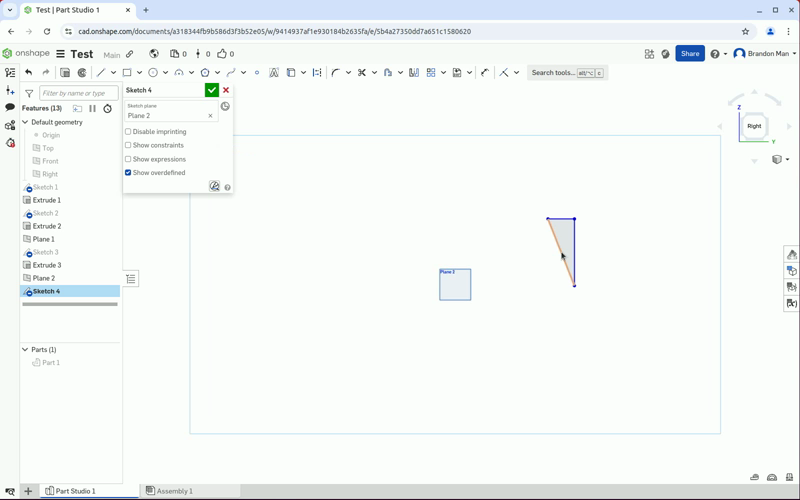
scroll(6)
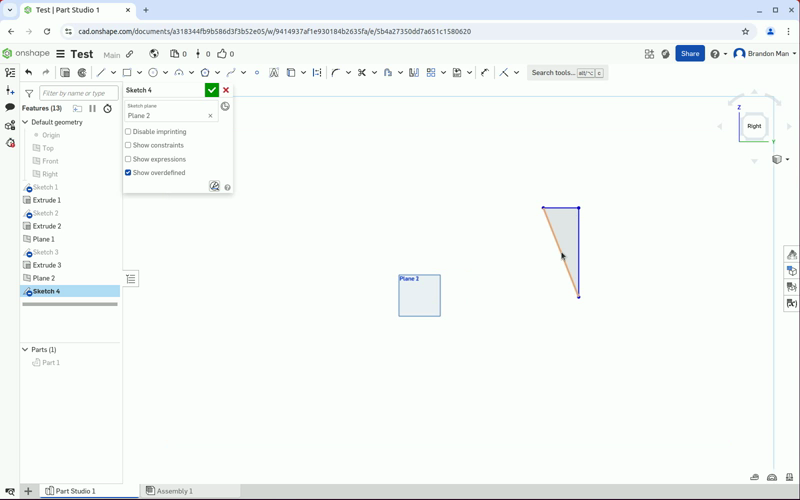
scroll(6)
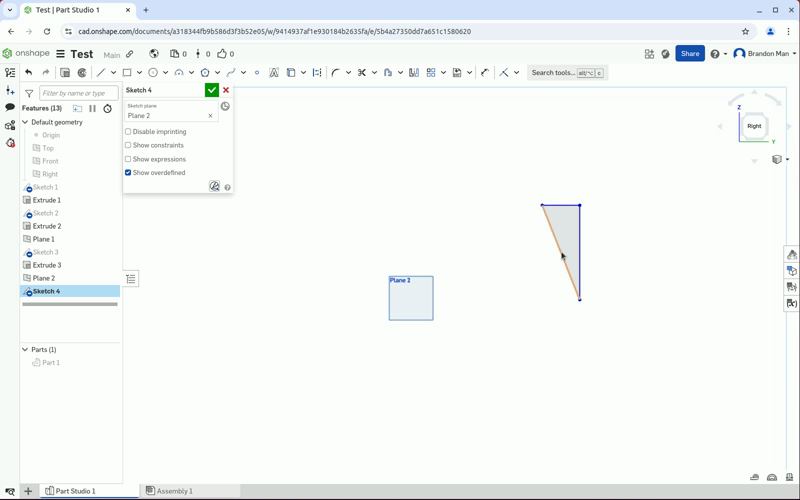
scroll(6)
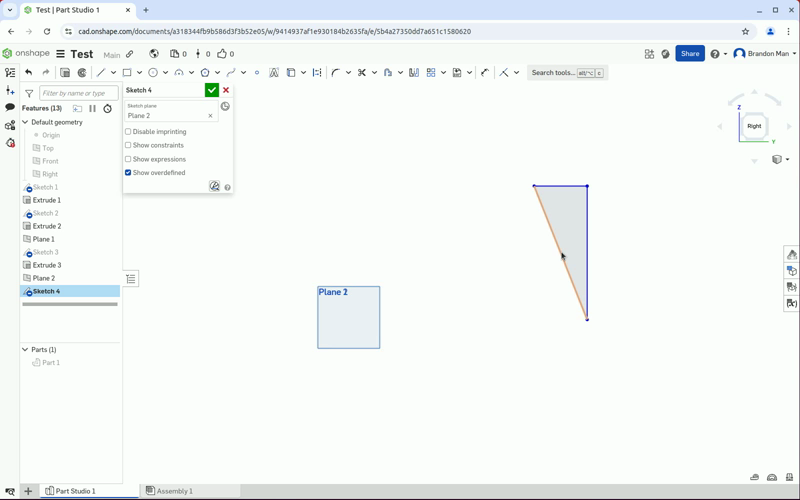
scroll(6)
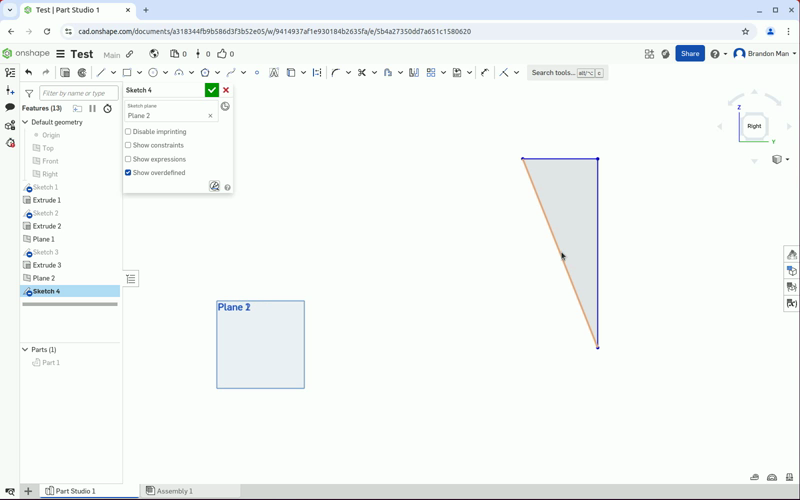
scroll(6)
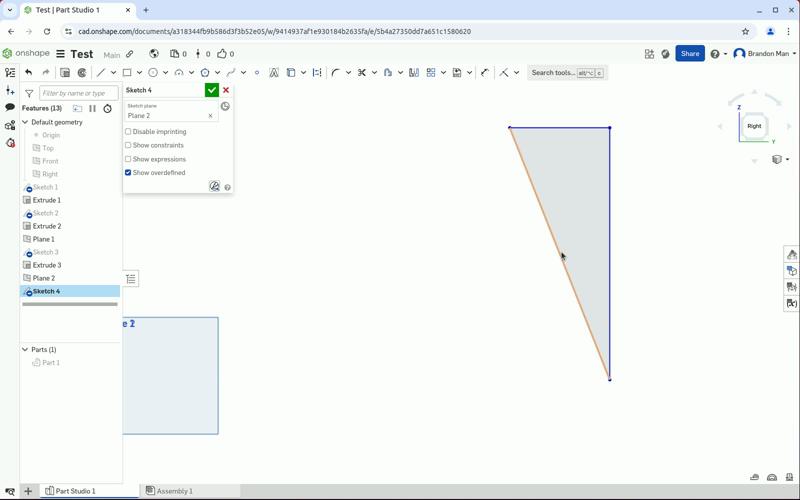
scroll(6)
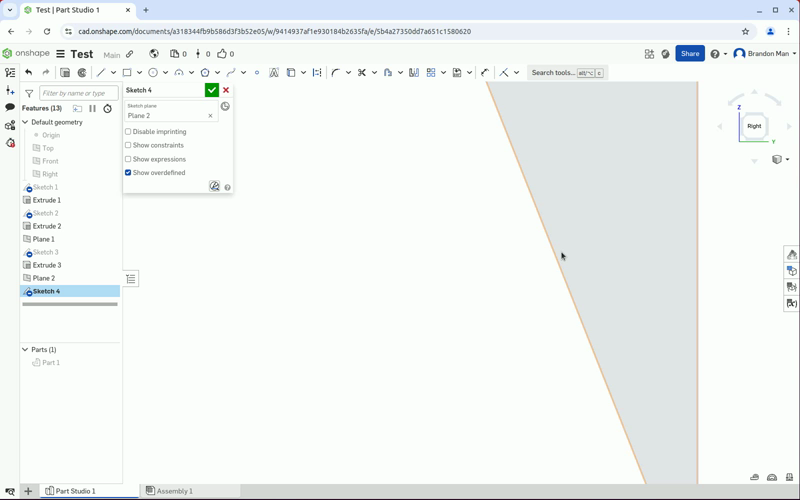
click(561, 251)
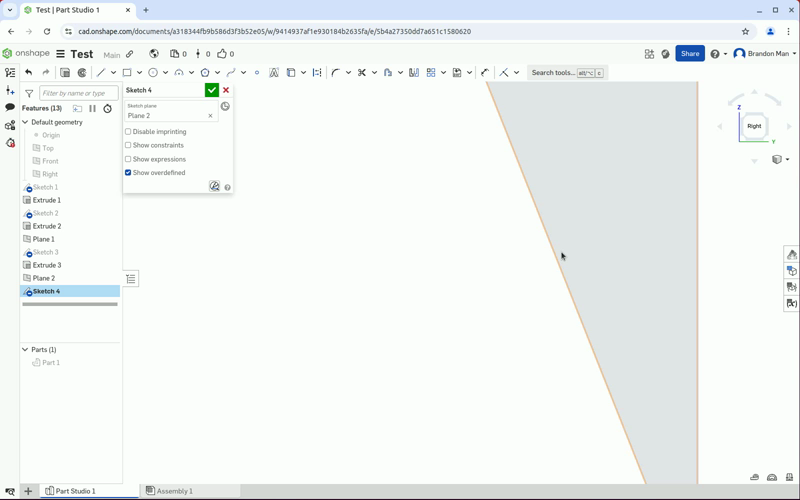
scroll(-6)
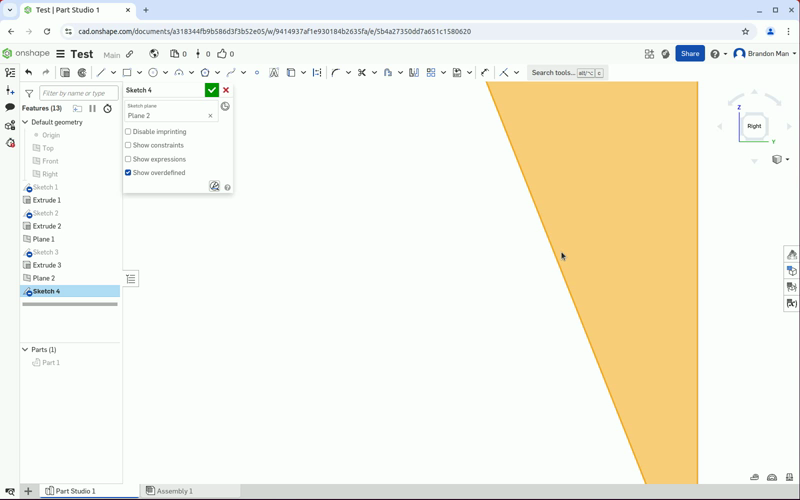
scroll(-6)
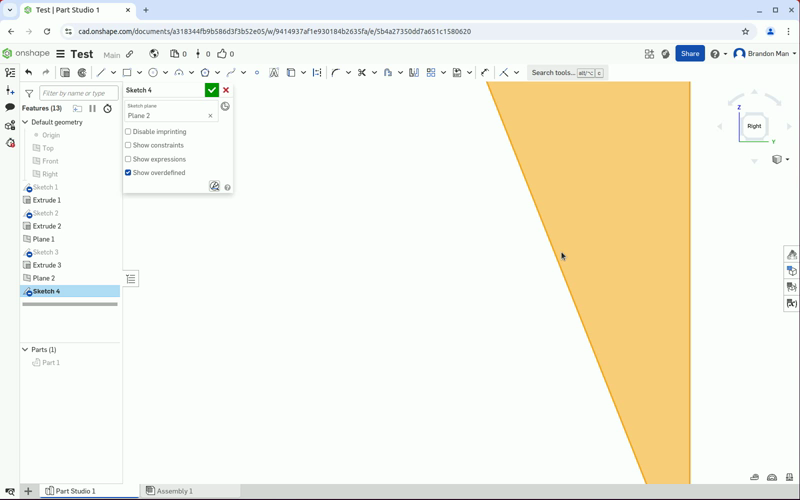
scroll(-6)
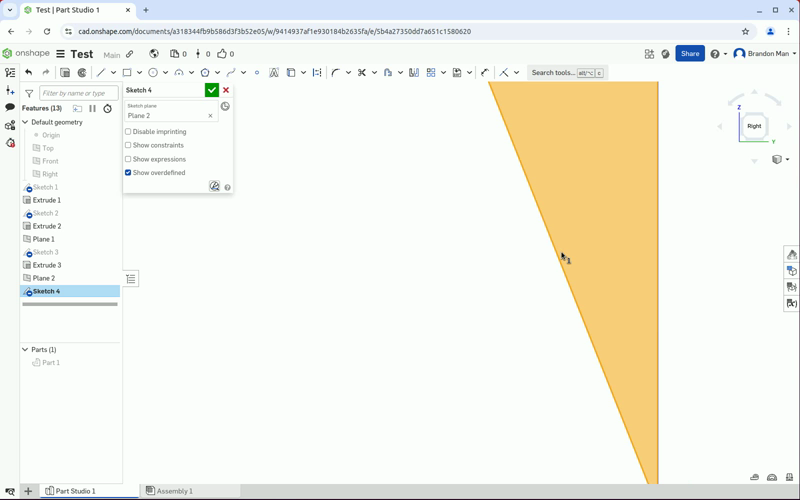
scroll(-6)
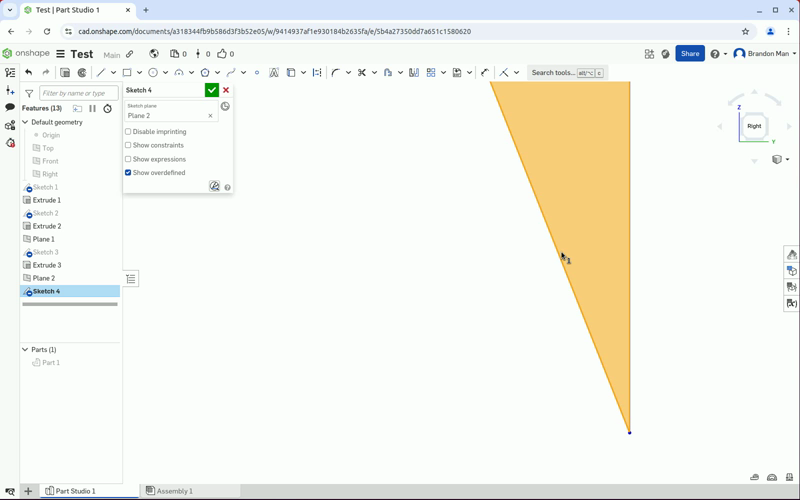
scroll(-6)
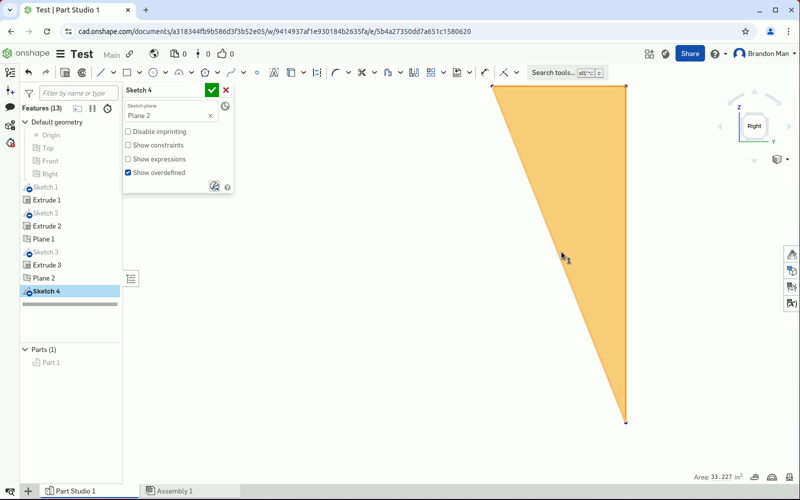
scroll(-6)
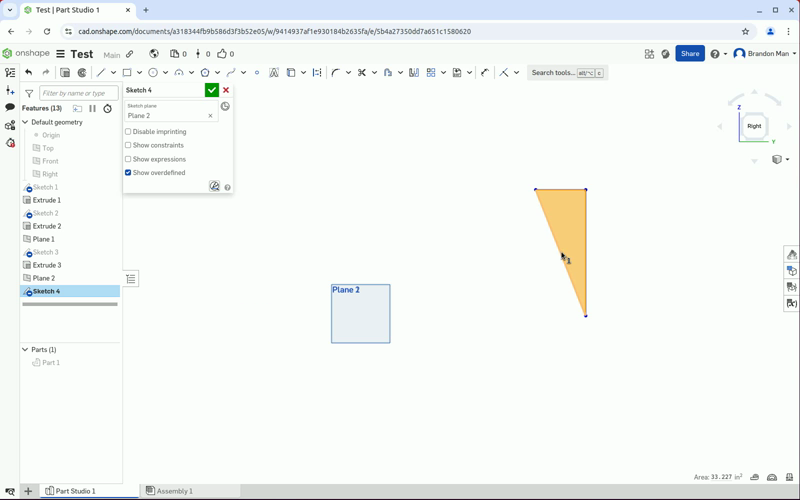
scroll(-6)
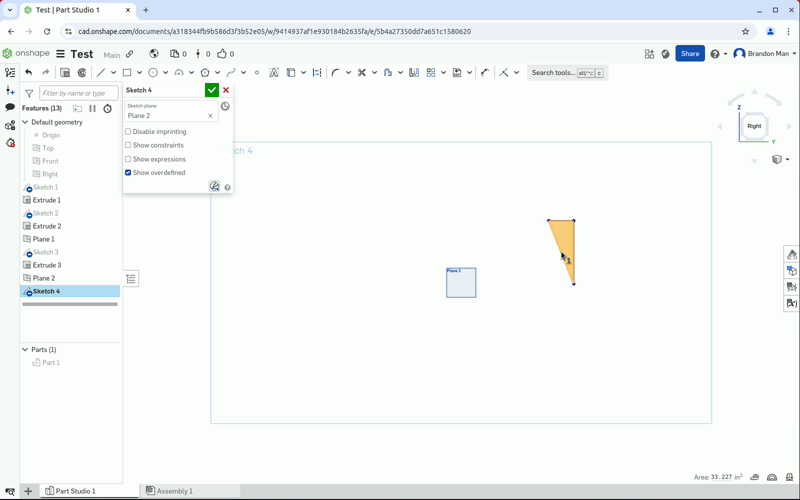
mouse_move(73, 352)
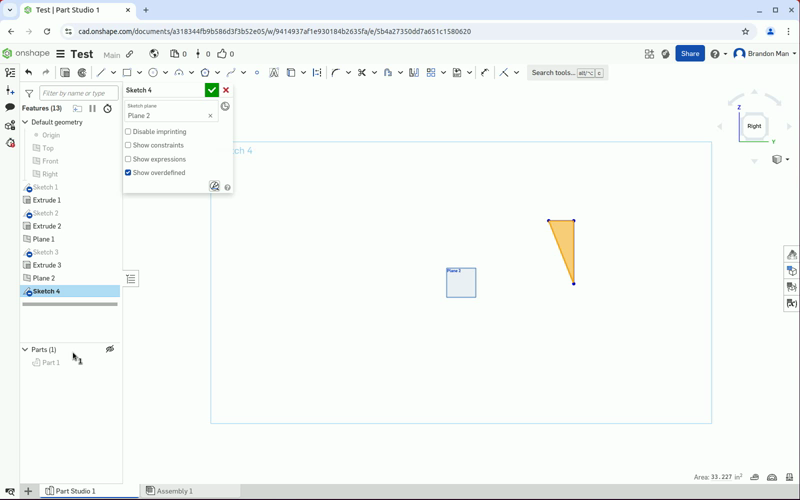
key(shift+y)
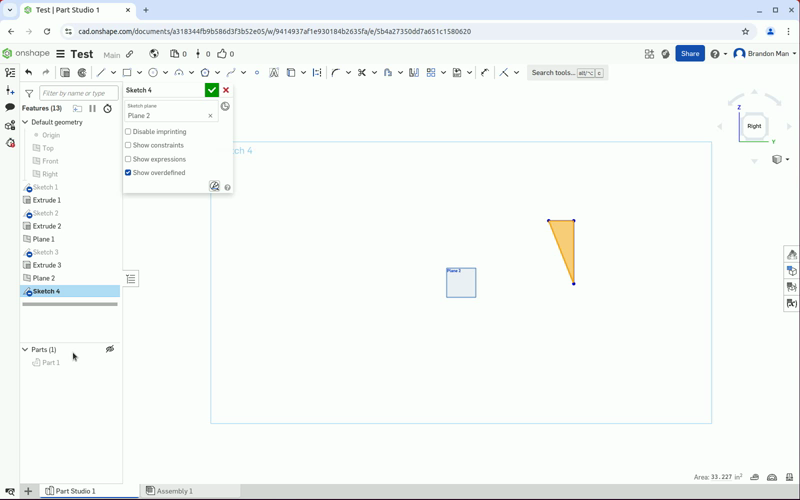
key(shift+e)
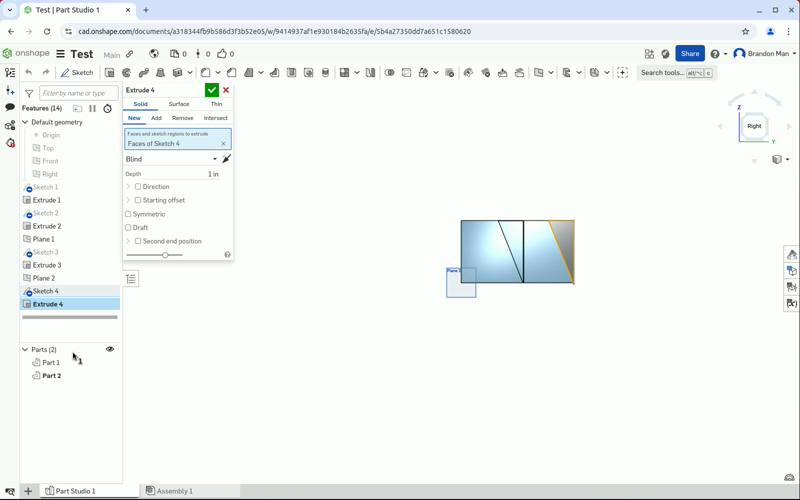
mouse_move(143, 106)
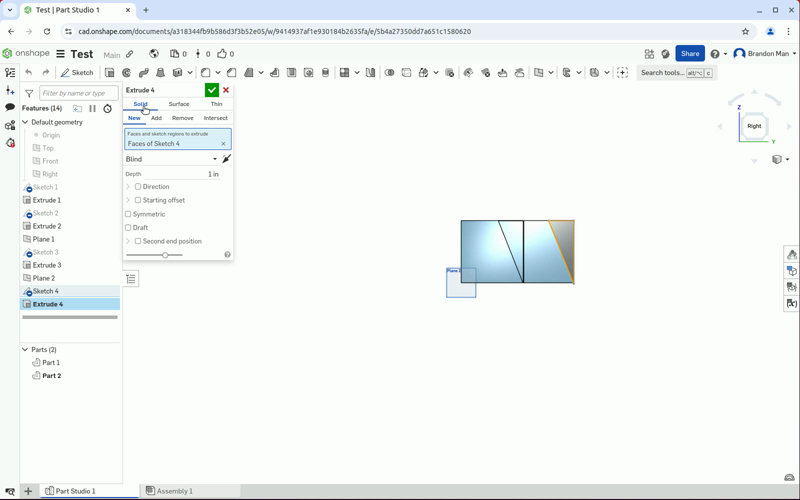
click(143, 106)
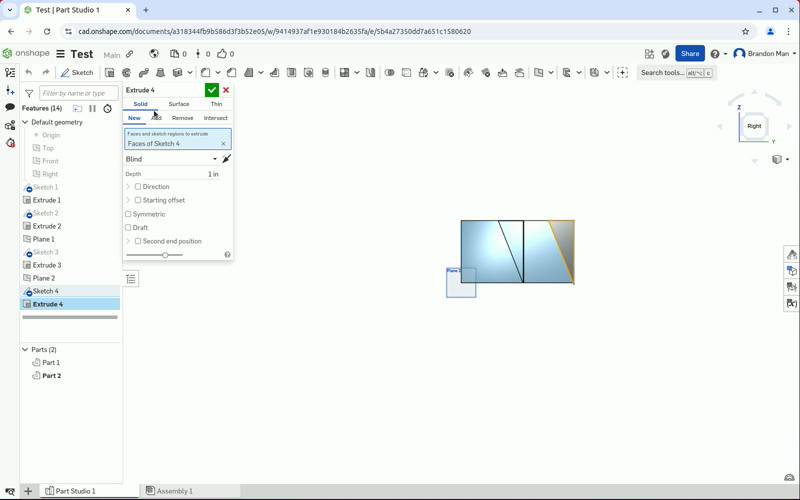
mouse_move(186, 120)
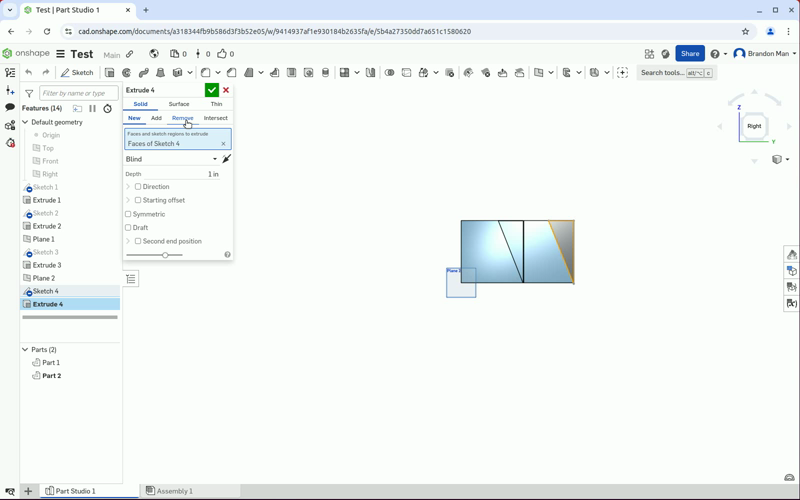
click(186, 120)
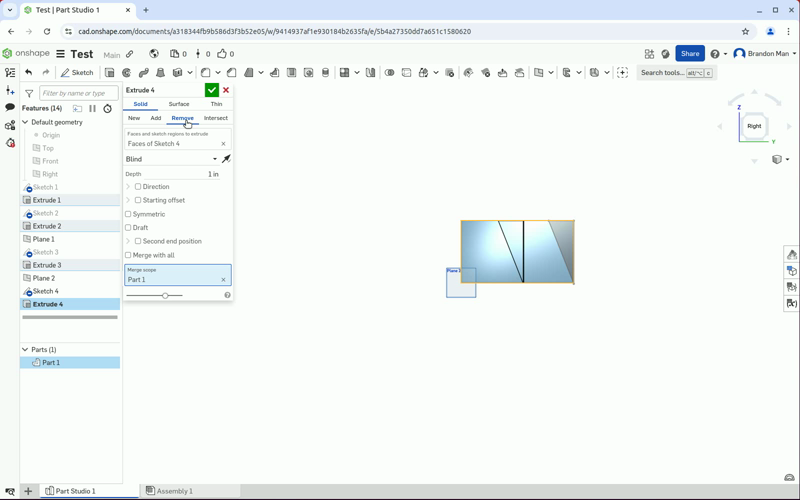
key(tab, 4)
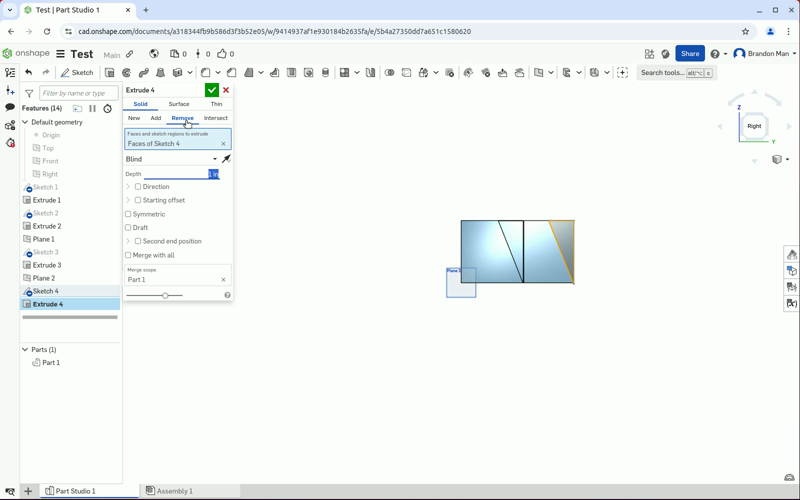
text(5.055)
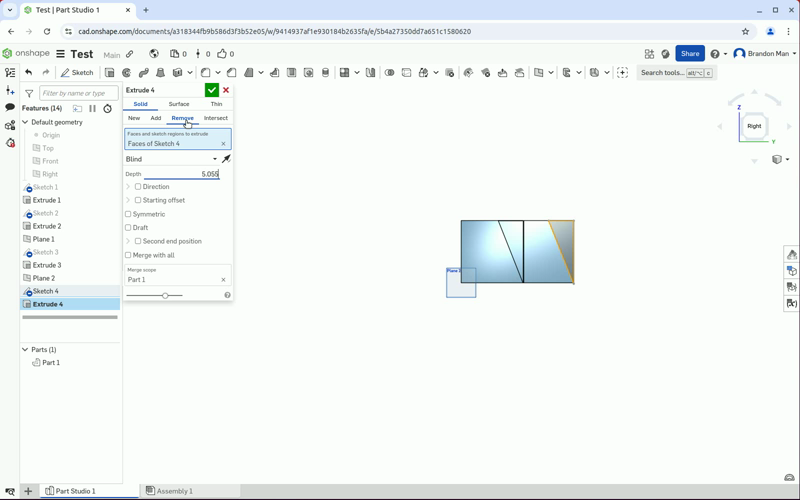
key(tab, 6)
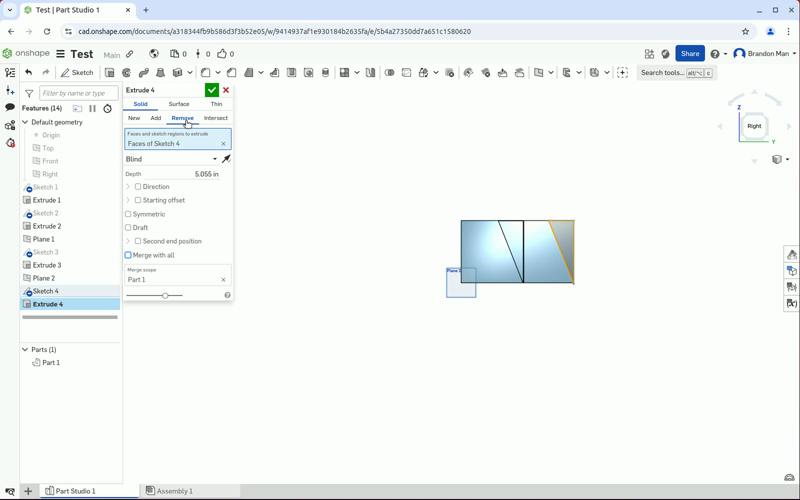
key(space)
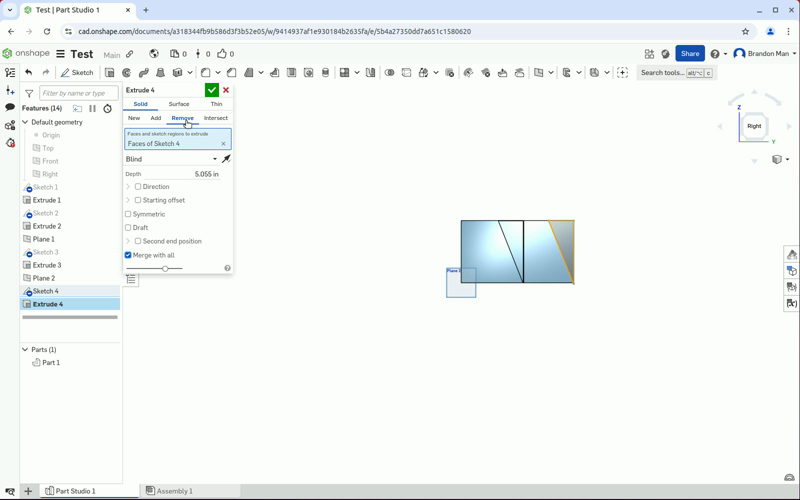
key(enter)
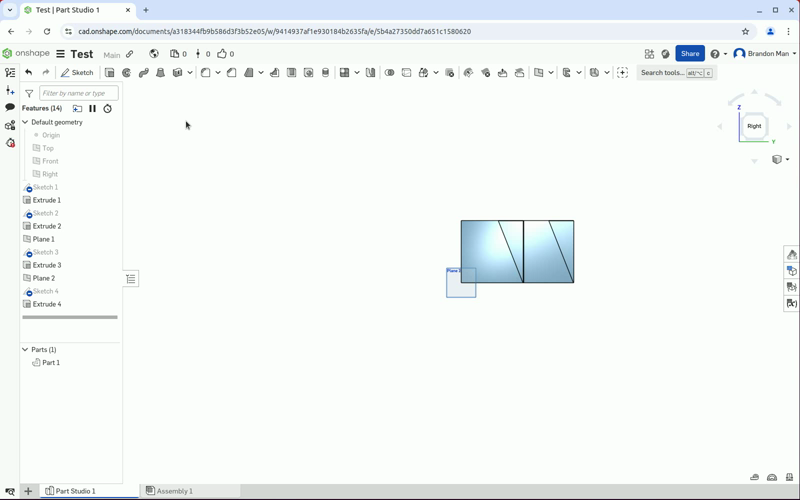
key(shift+h)
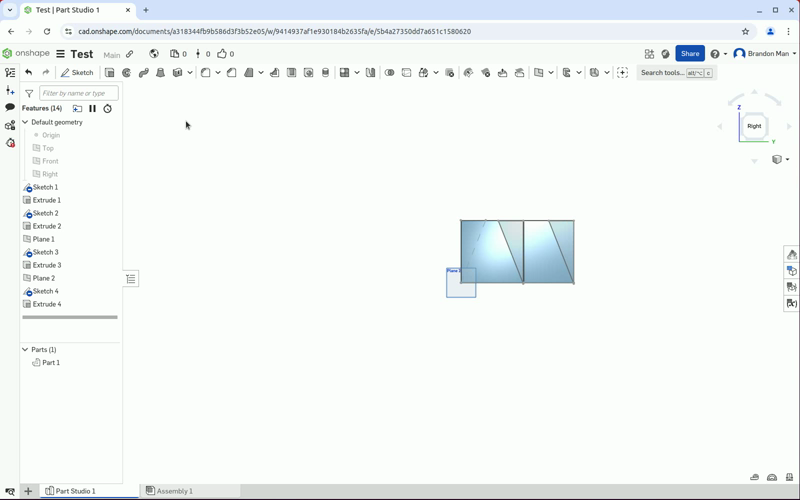
key(shift+h)
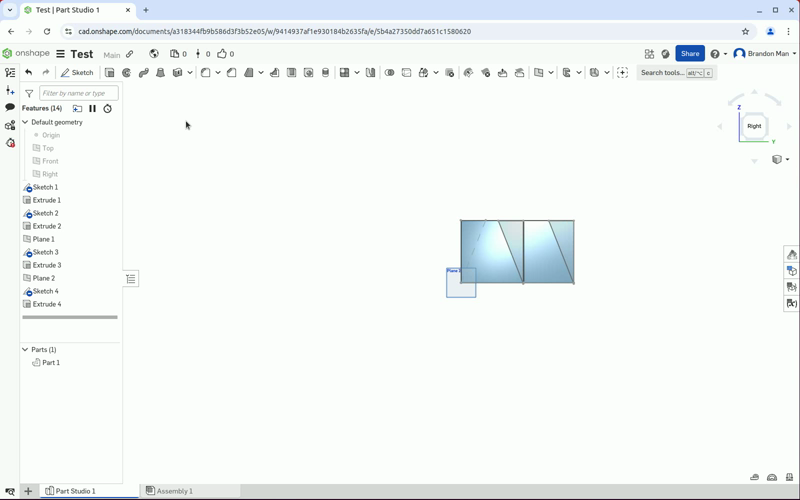
key(shift+7)
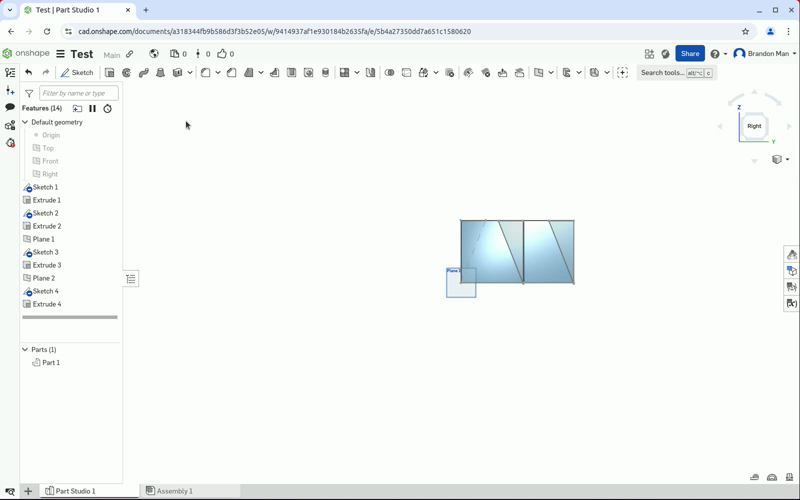
key(right, 2)
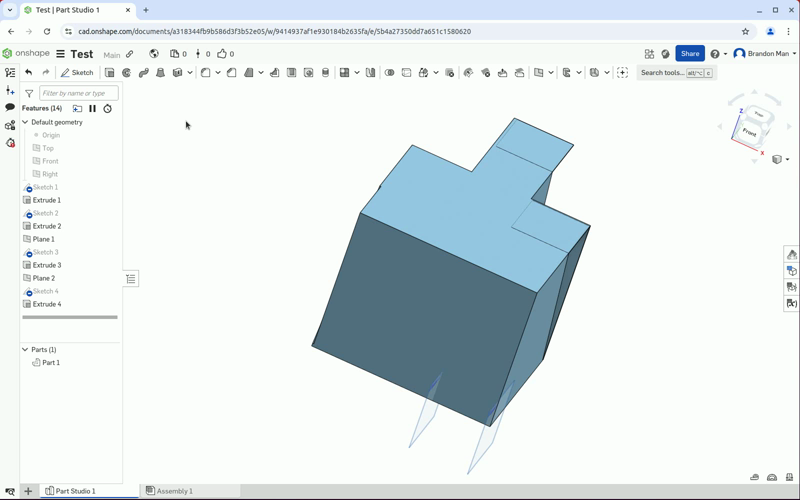
key(down, 2)
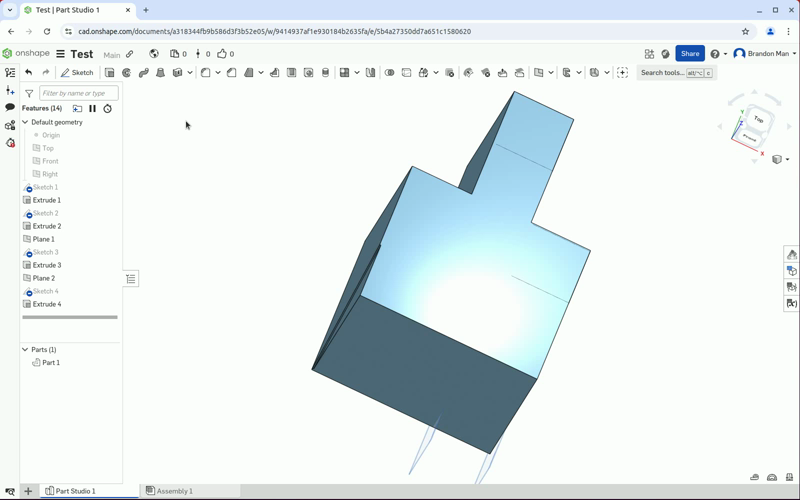
key(up, 2)
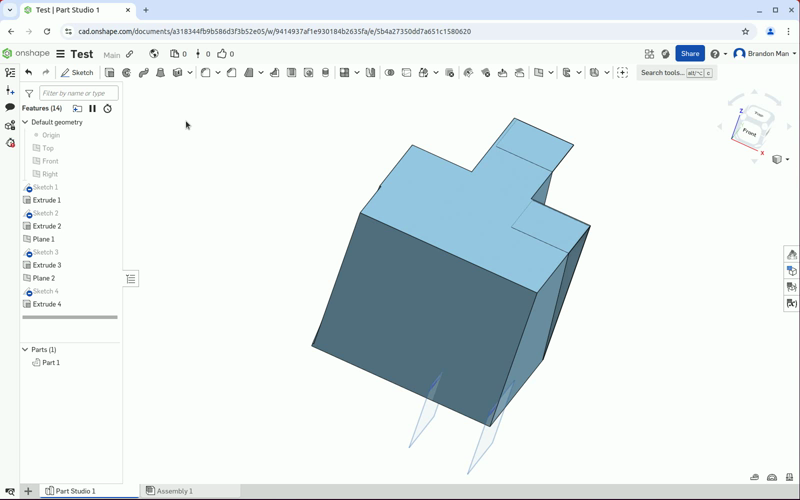
key(left, 2)
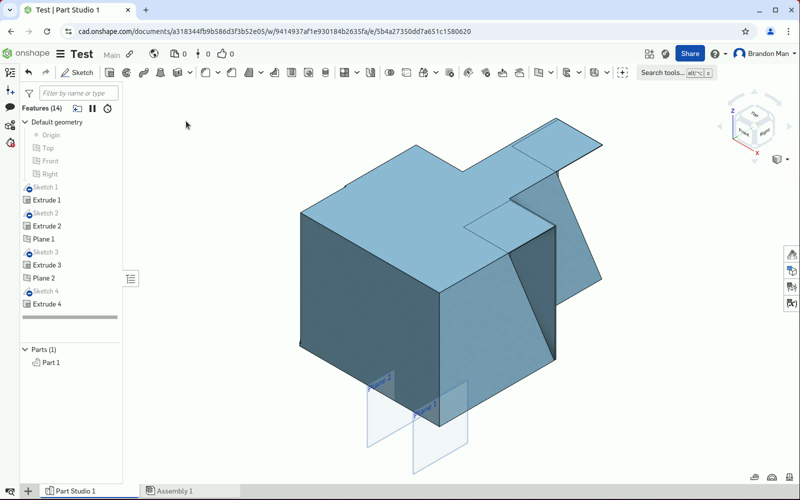
mouse_move(73, 189)
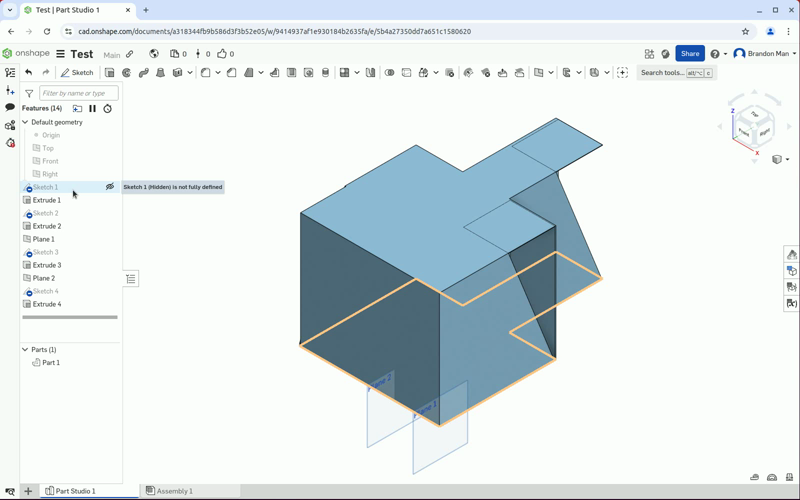
click(73, 189)